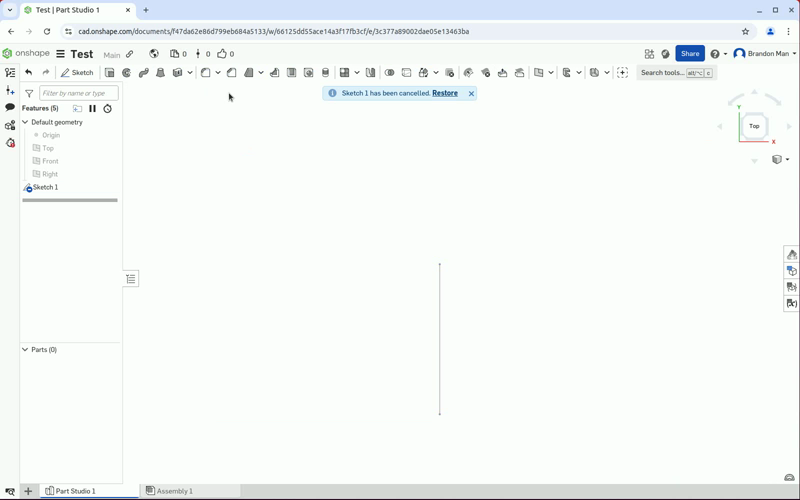
key(shift+h)
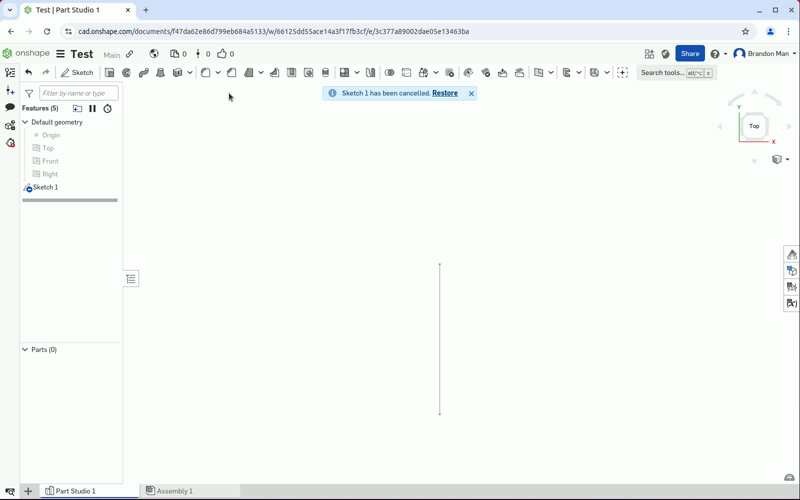
key(shift+s)
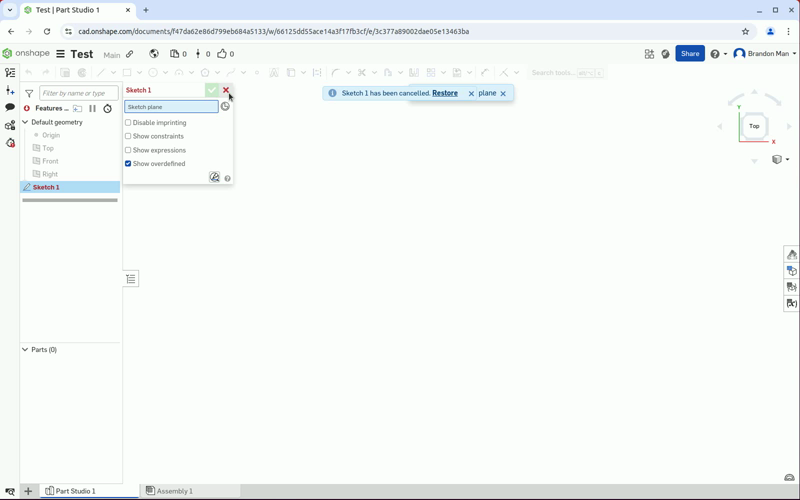
mouse_move(73, 150)
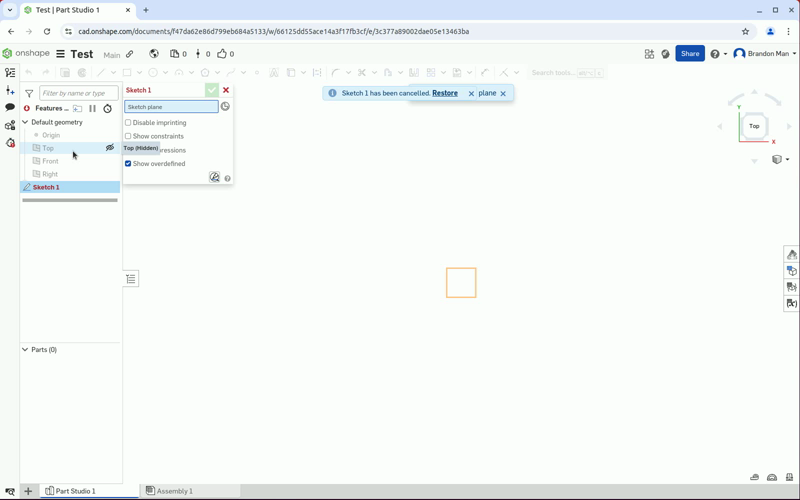
click(73, 150)
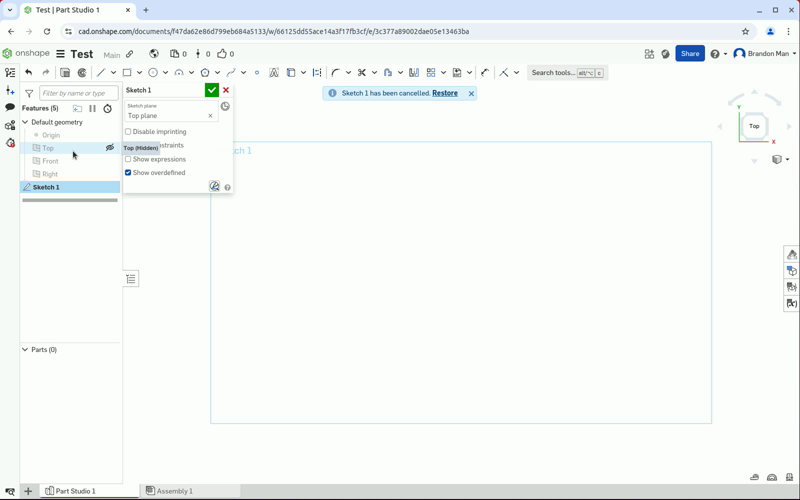
mouse_move(73, 352)
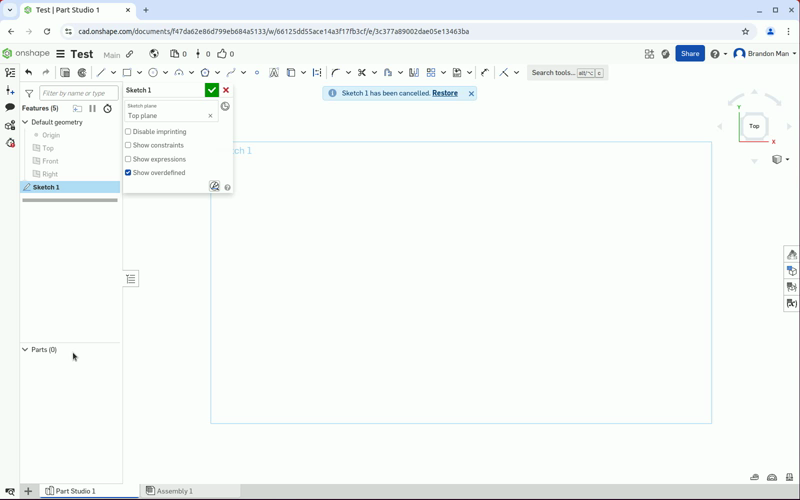
key(y)
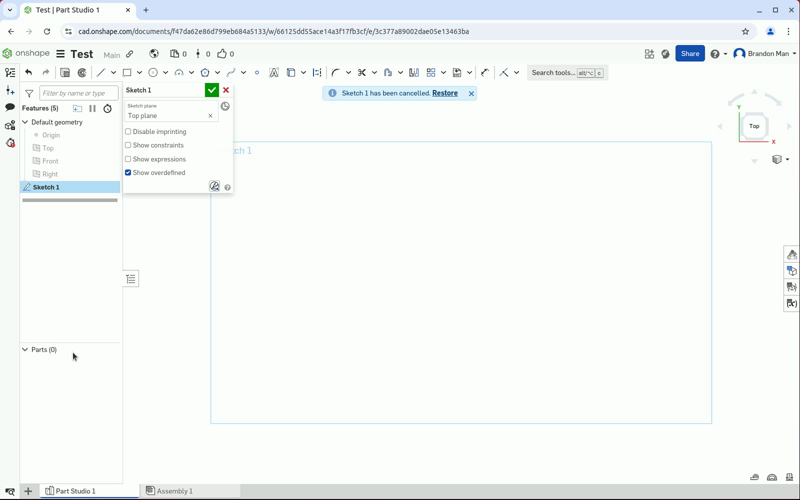
key(a)
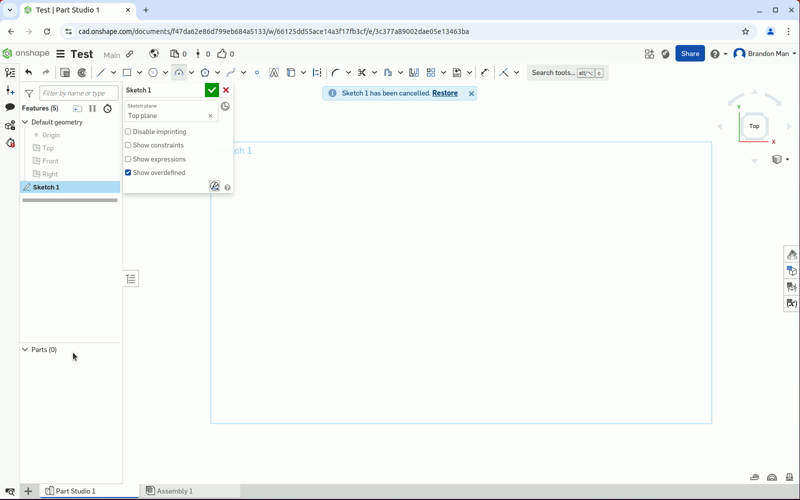
key_down(shift)
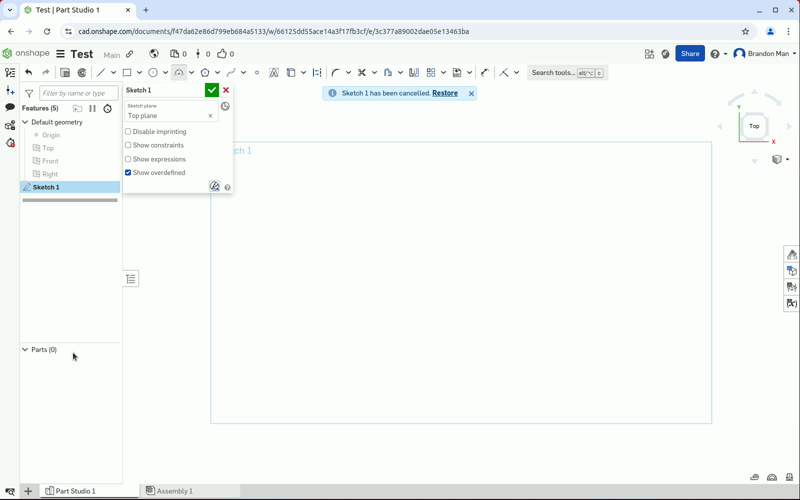
mouse_move(388, 339)
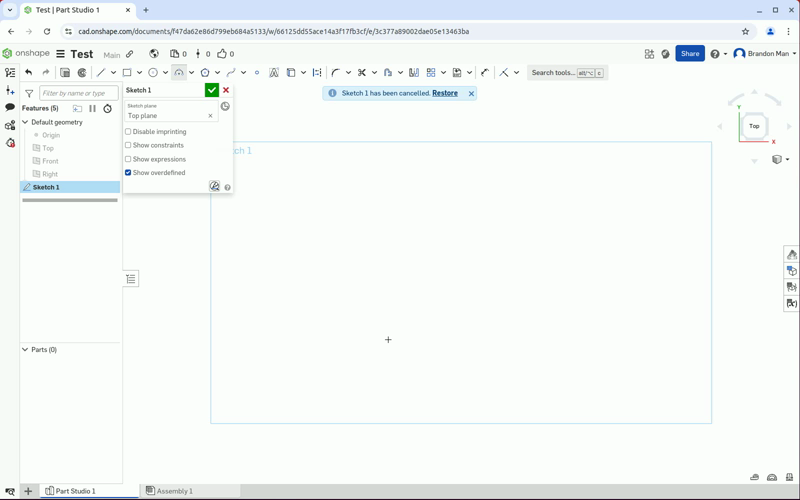
click(388, 339)
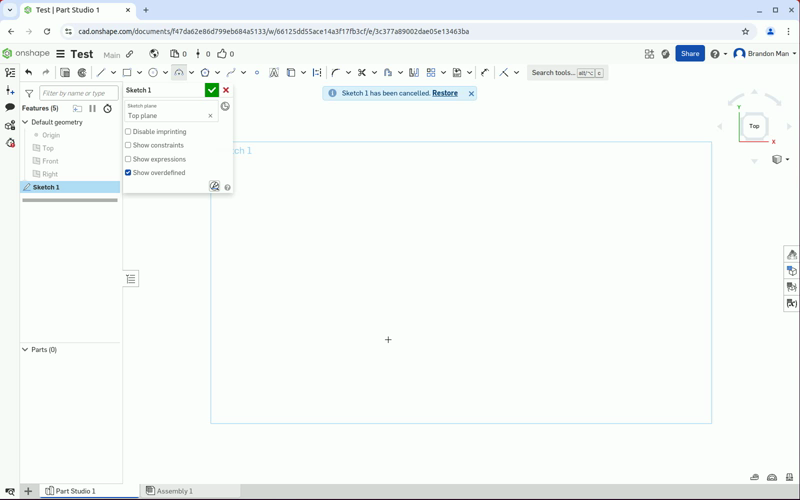
key_up(shift)
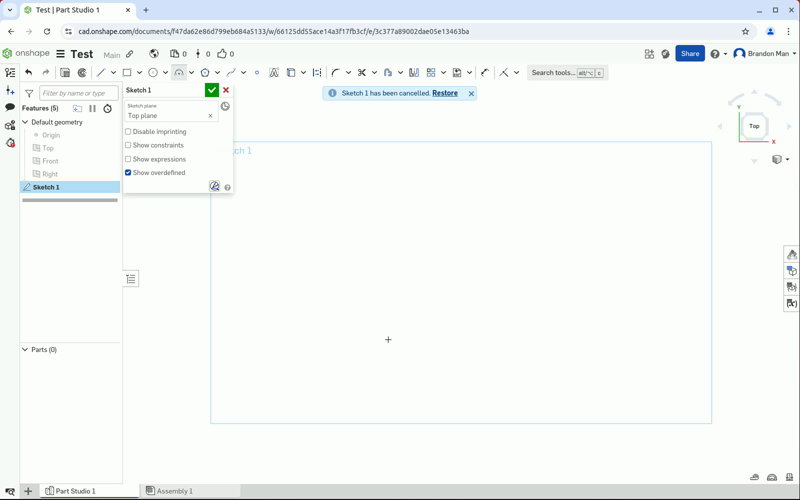
key_down(shift)
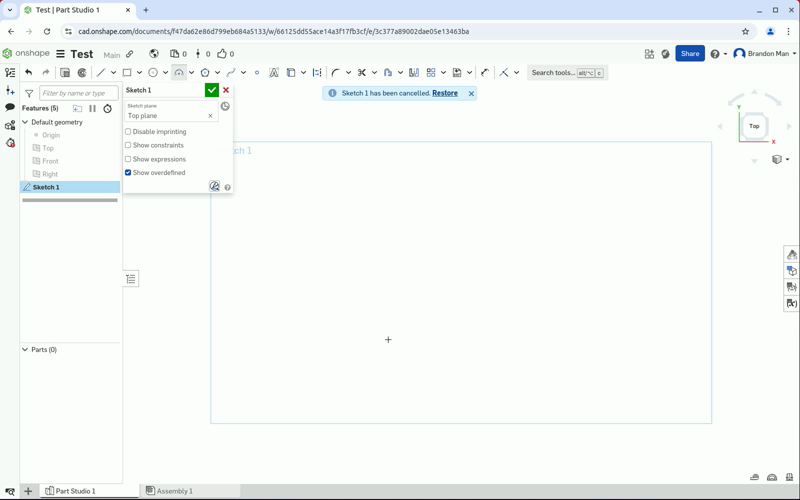
mouse_move(452, 339)
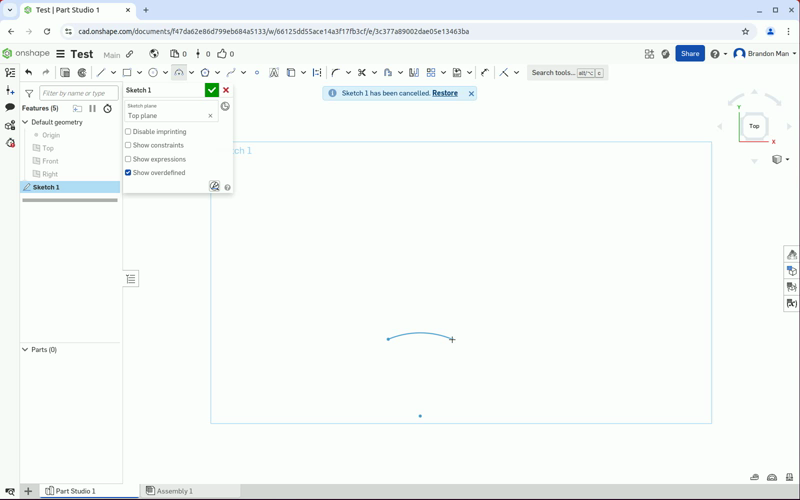
click(452, 339)
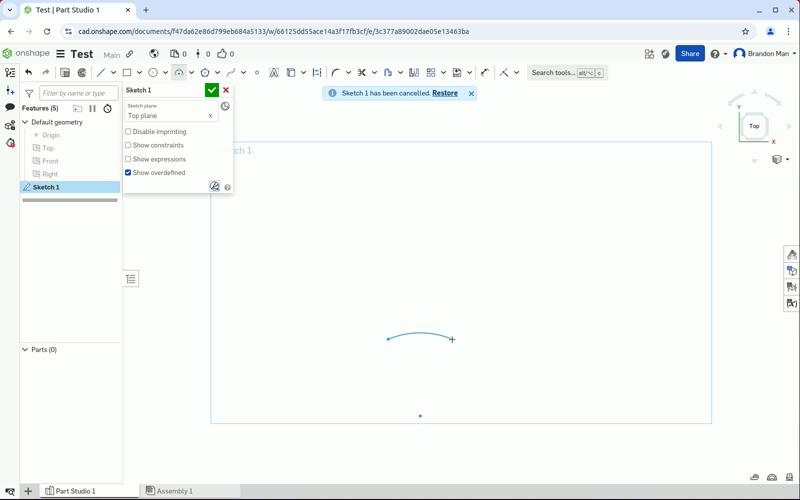
mouse_move(420, 371)
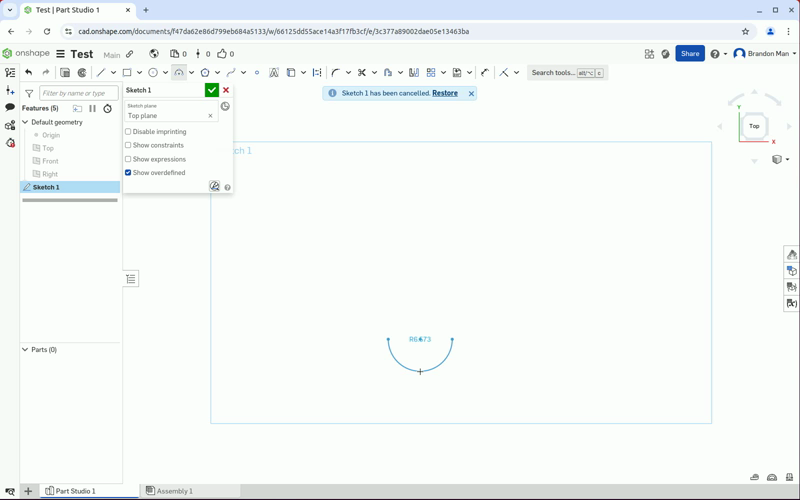
click(420, 371)
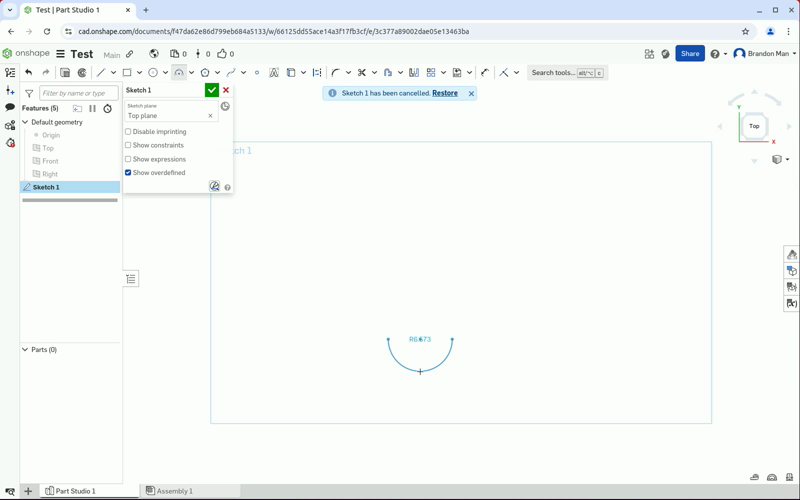
key_up(shift)
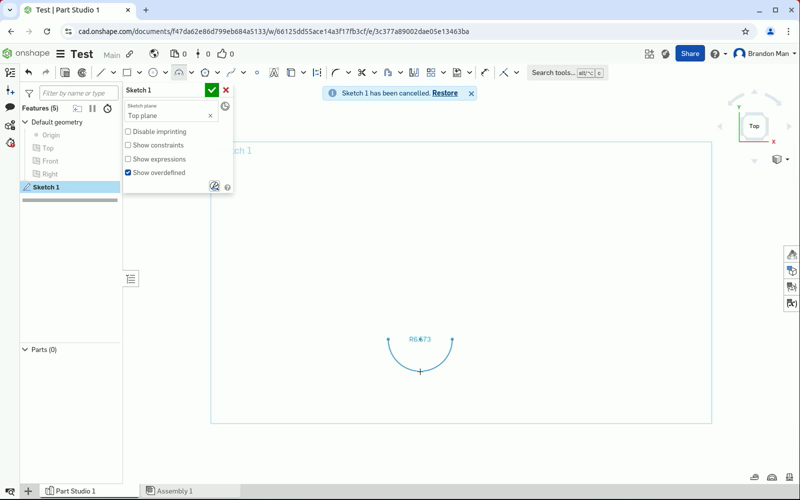
key(esc)
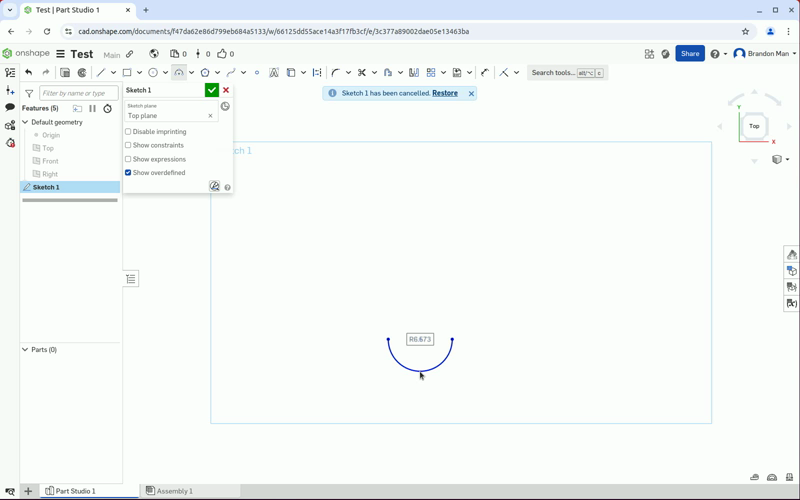
key(l)
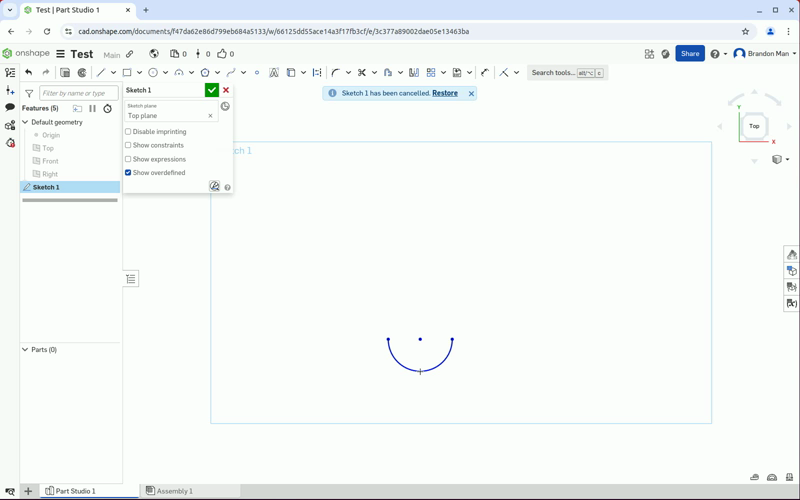
mouse_move(452, 339)
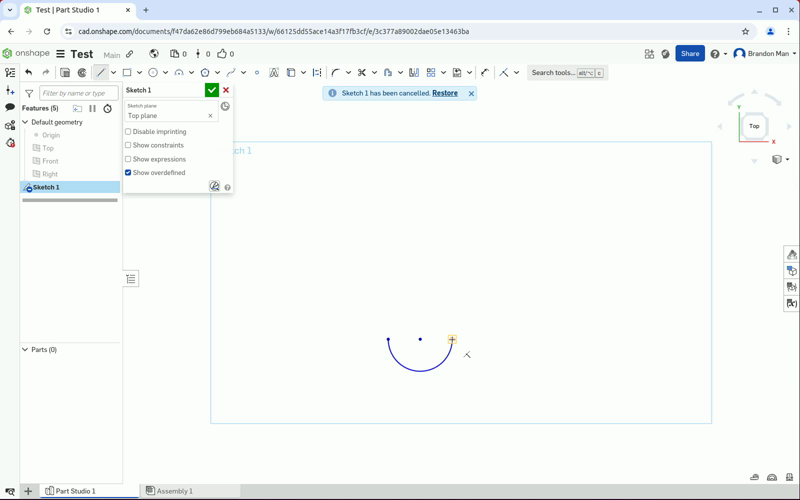
click(452, 339)
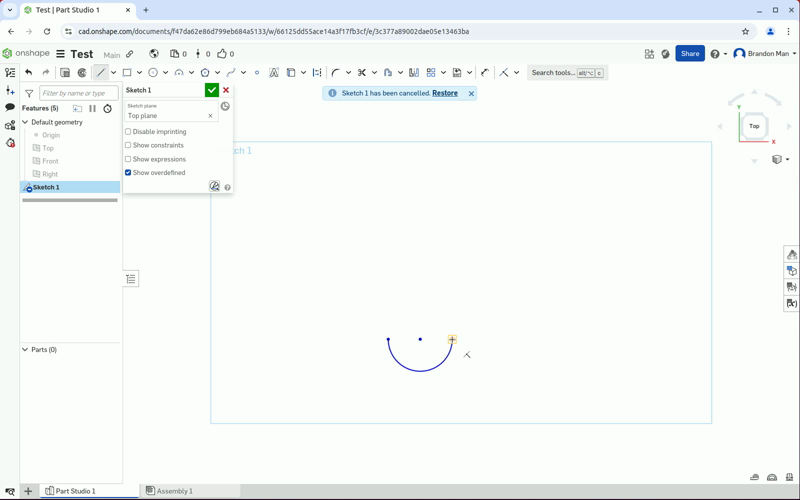
key_down(shift)
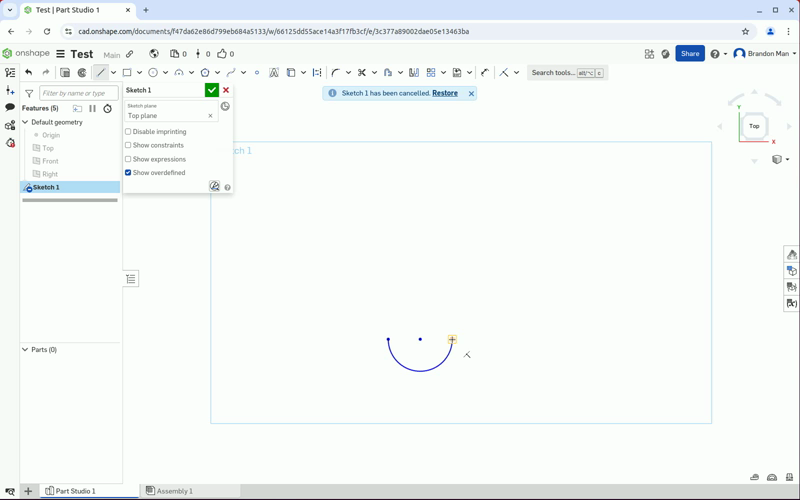
mouse_move(452, 203)
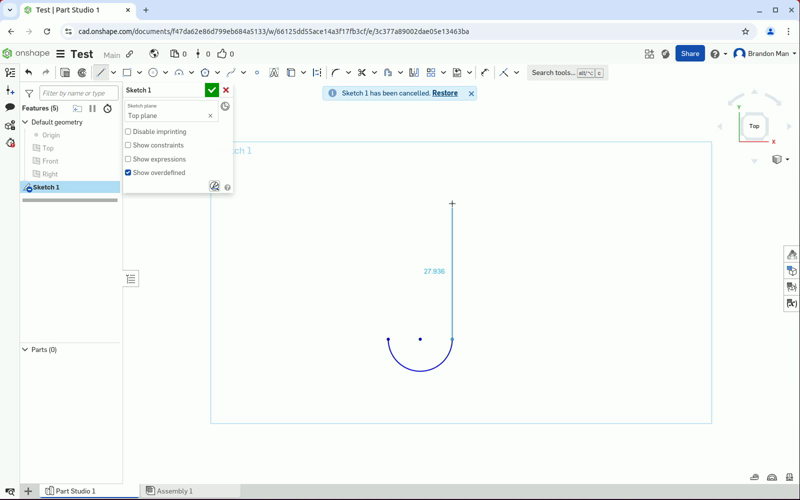
click(452, 203)
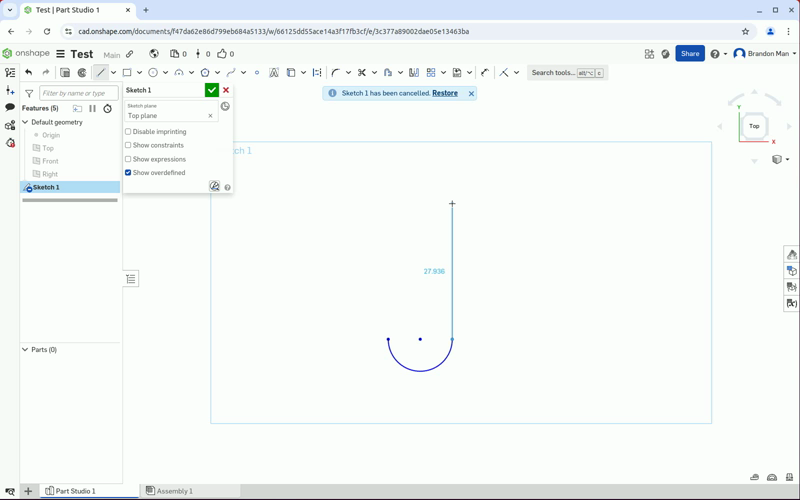
key_up(shift)
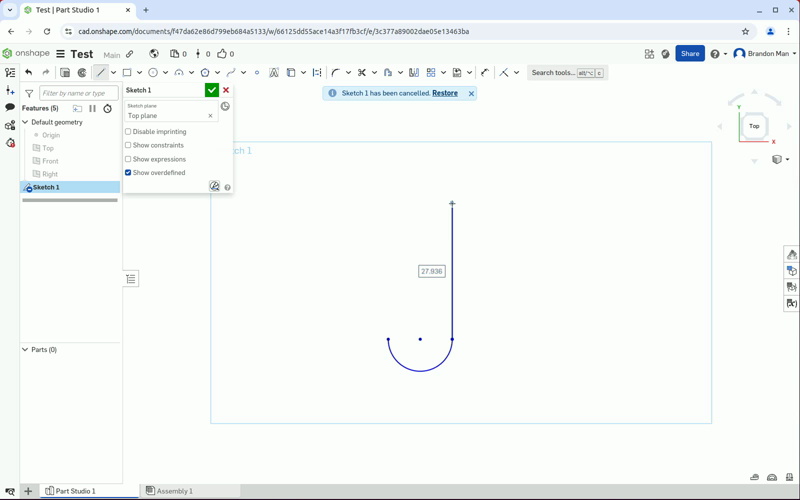
key(esc)
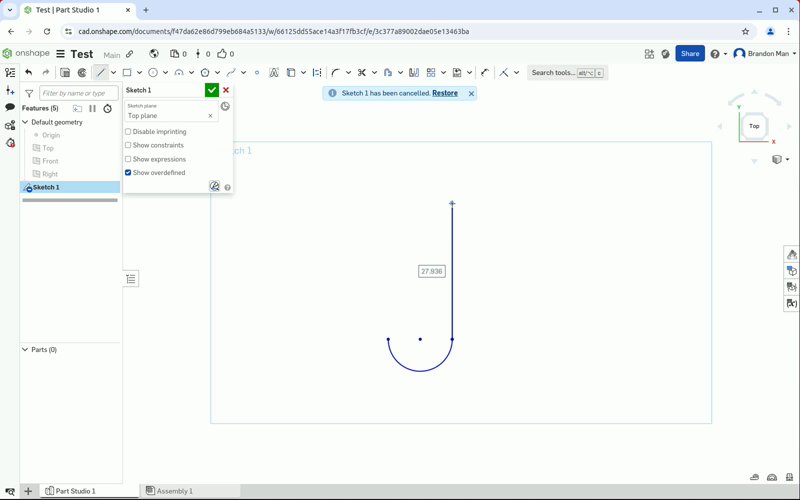
key(a)
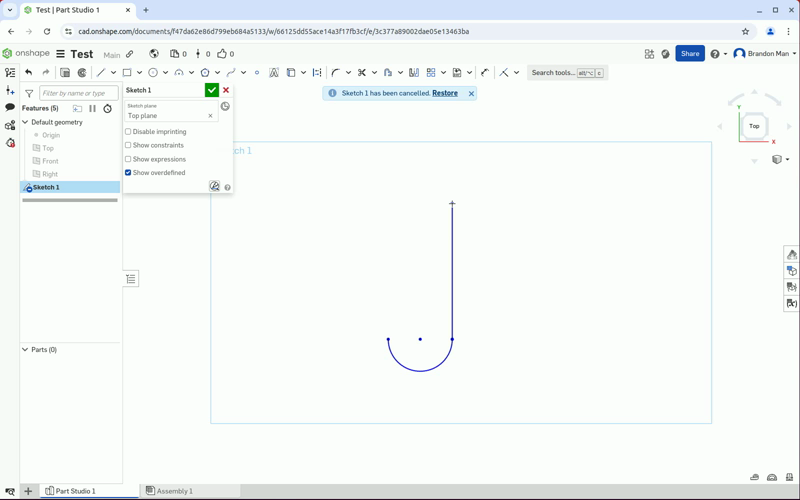
mouse_move(452, 203)
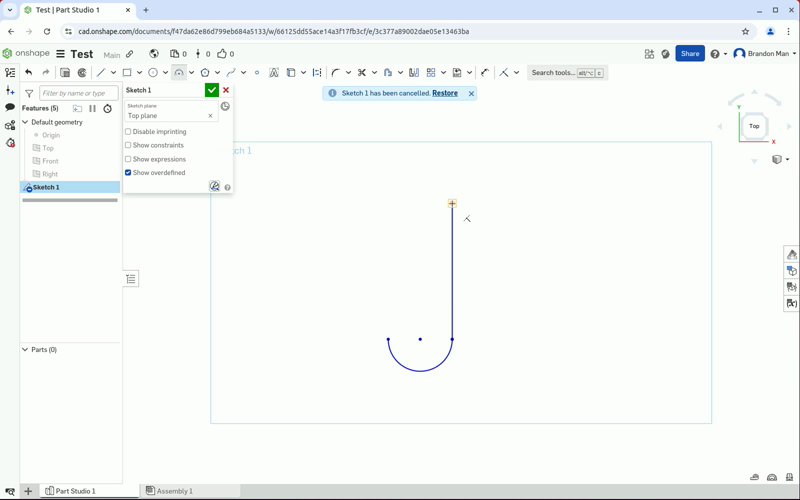
click(452, 203)
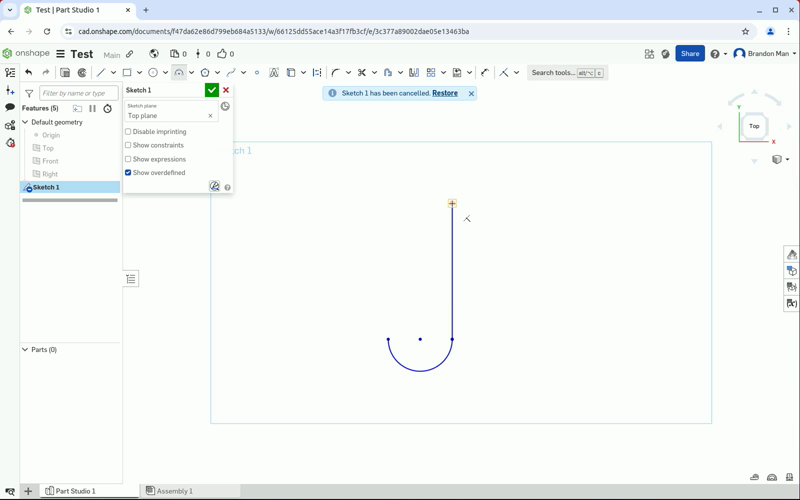
key_down(shift)
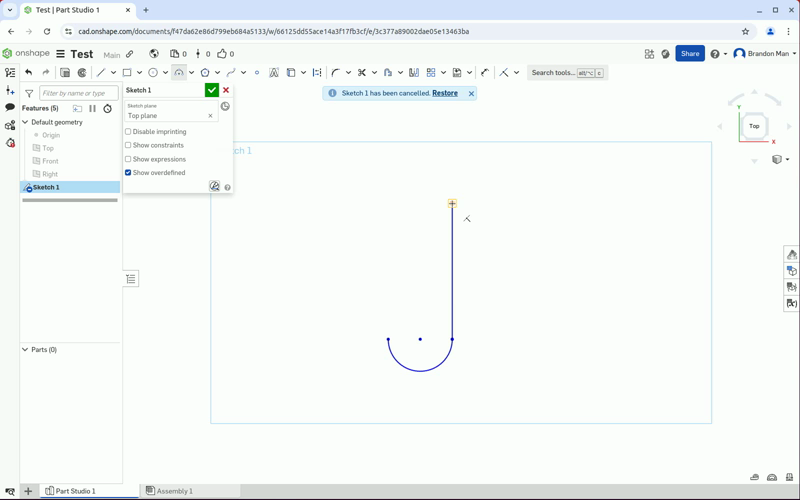
mouse_move(388, 203)
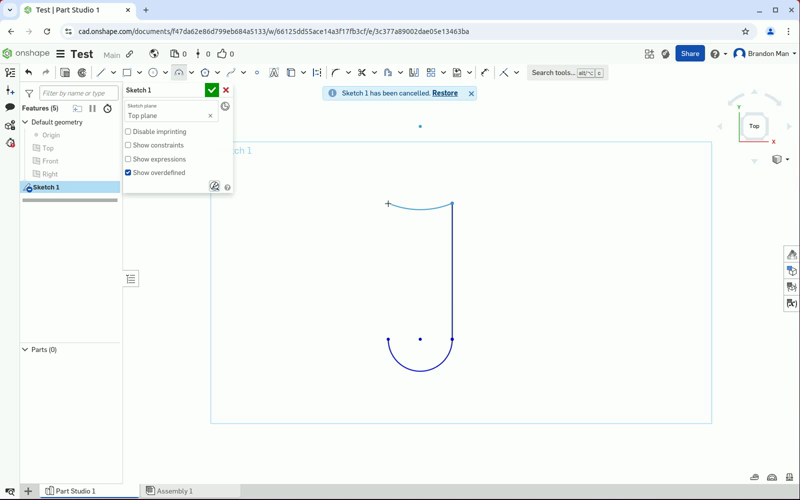
click(388, 203)
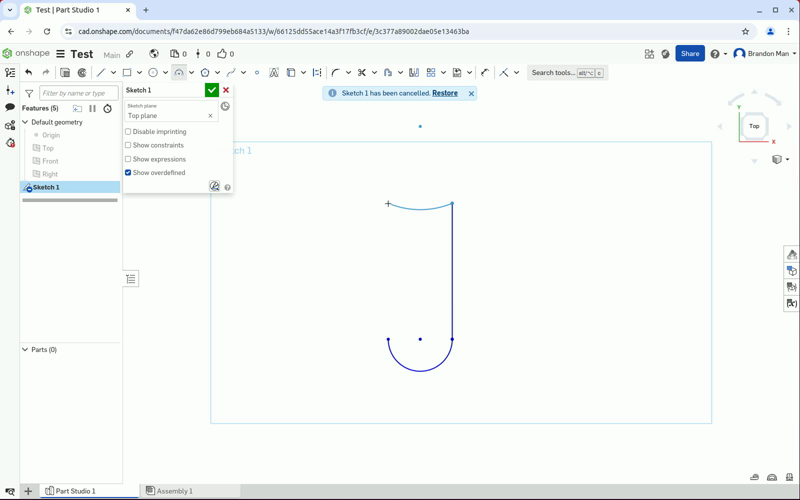
mouse_move(420, 235)
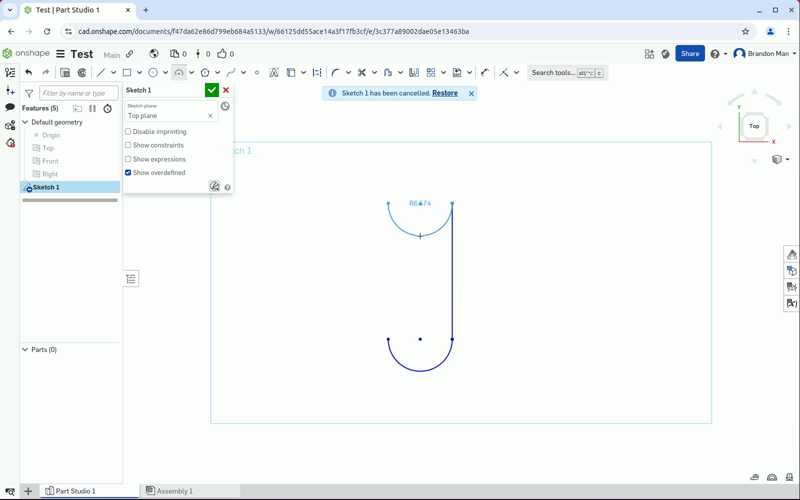
click(420, 235)
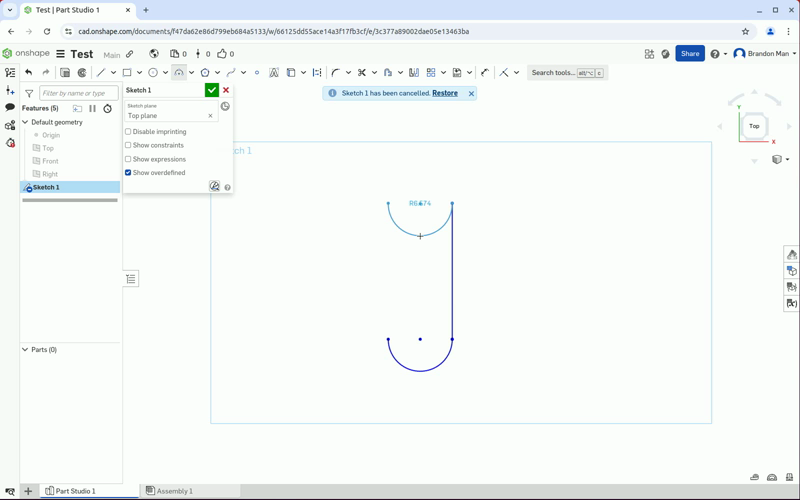
key_up(shift)
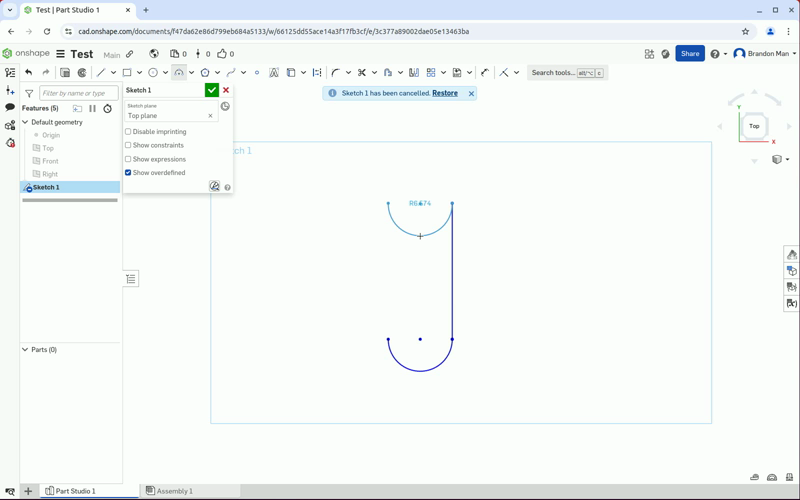
key(esc)
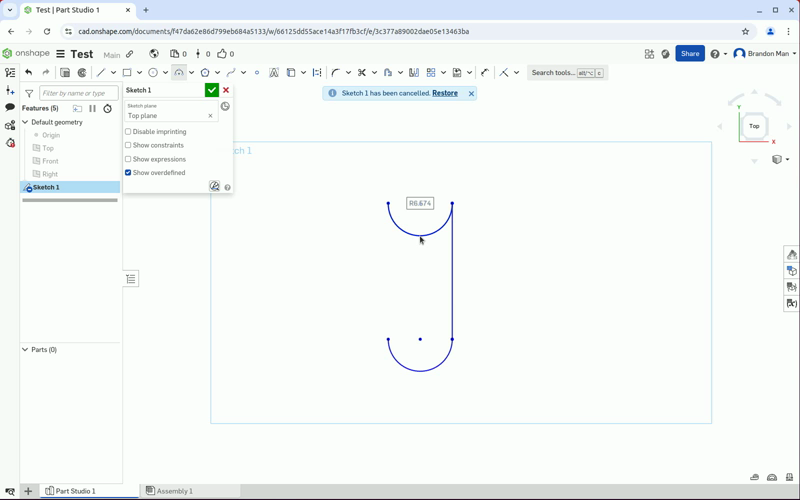
key(l)
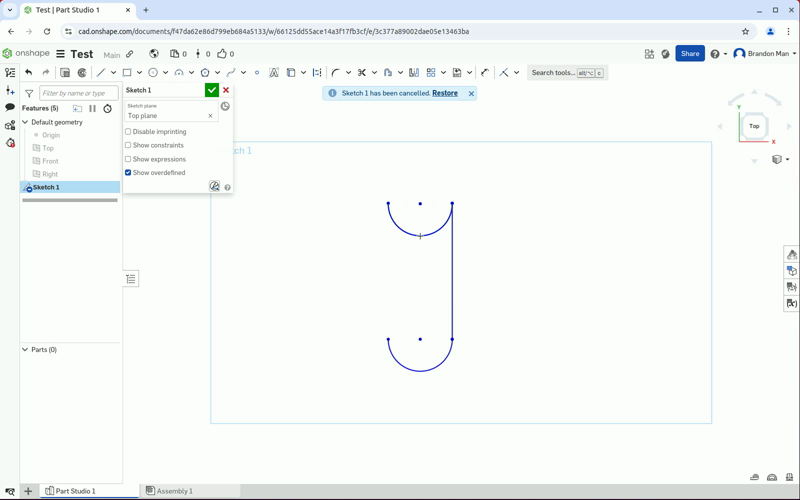
mouse_move(388, 203)
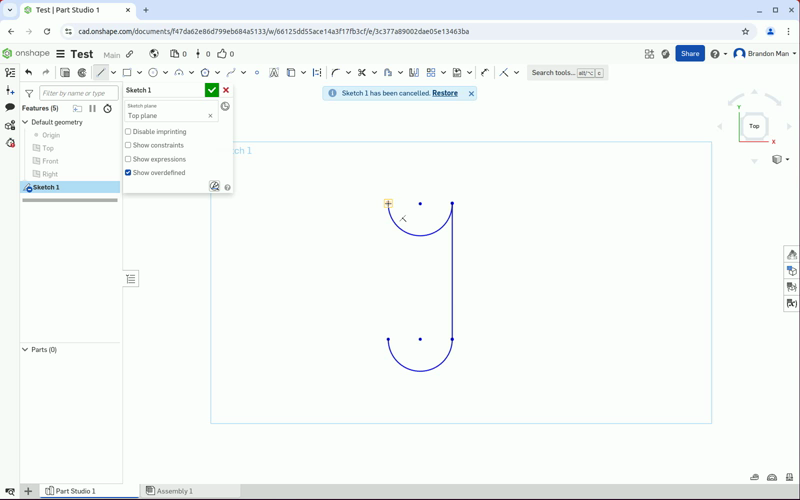
click(388, 203)
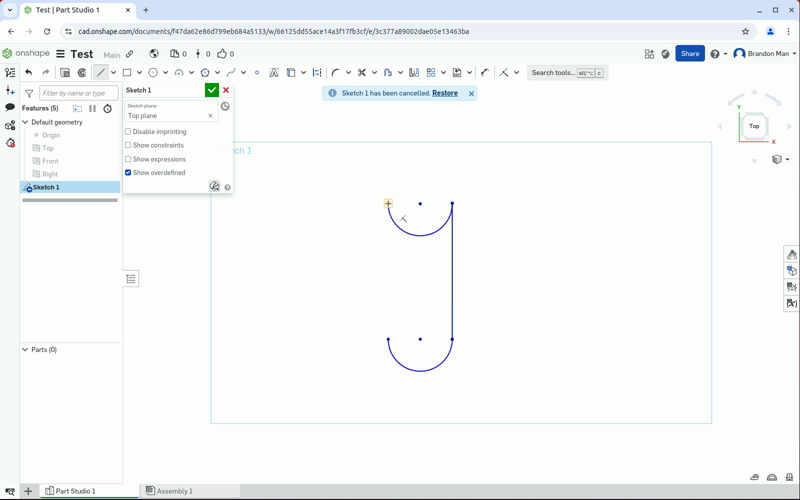
key_down(shift)
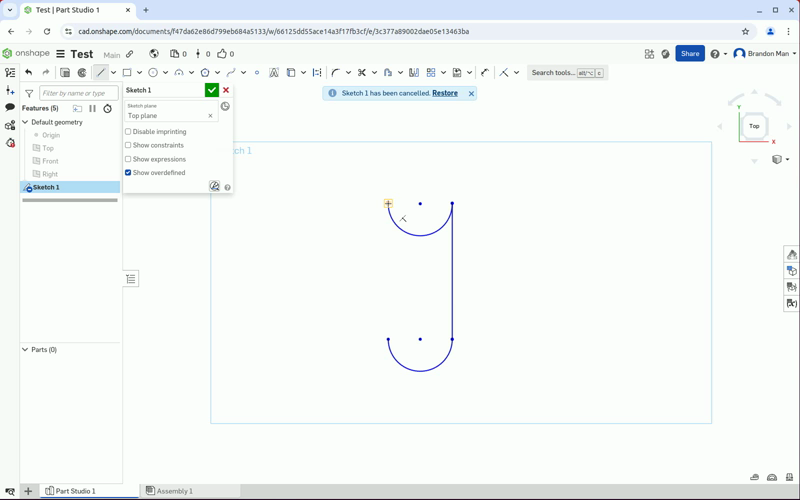
mouse_move(388, 339)
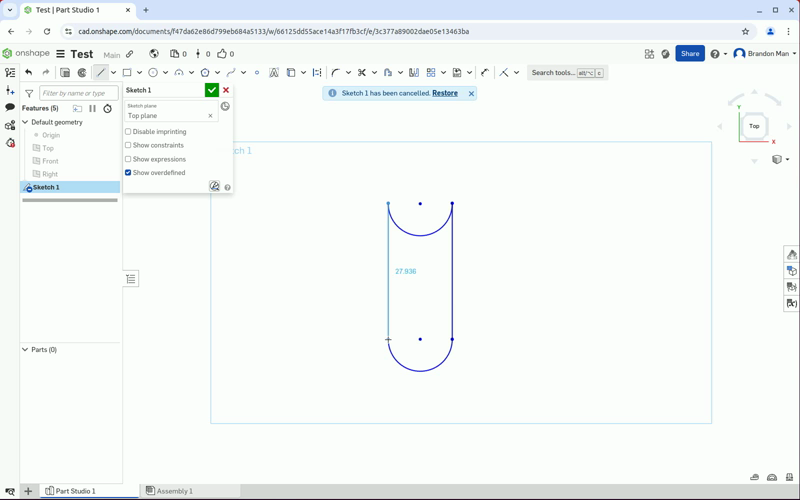
key_up(shift)
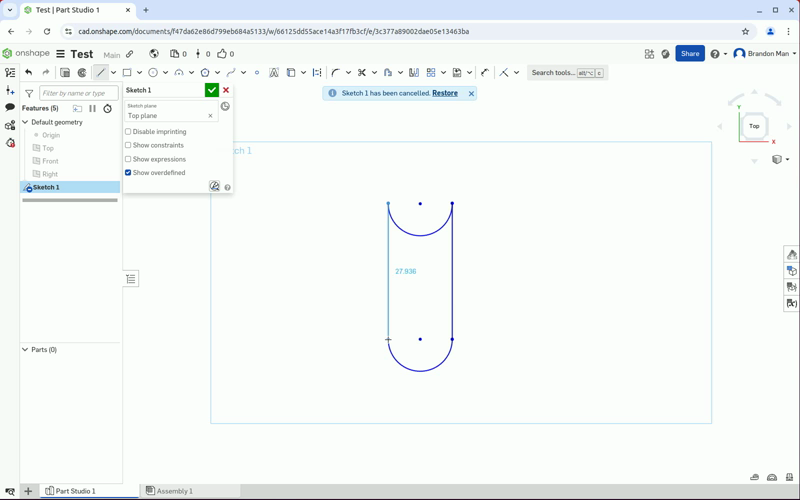
click(388, 339)
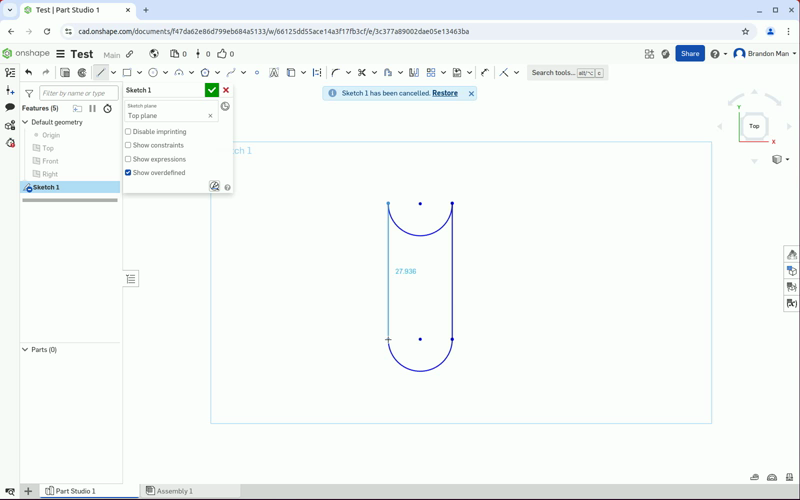
key(esc)
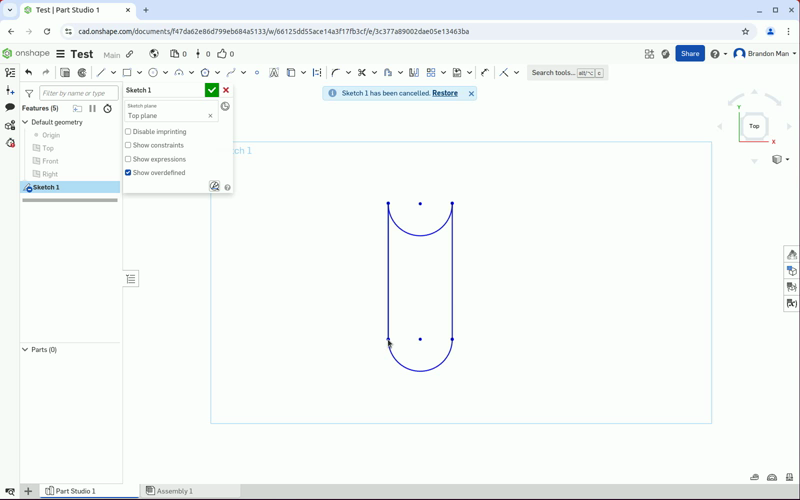
key(c)
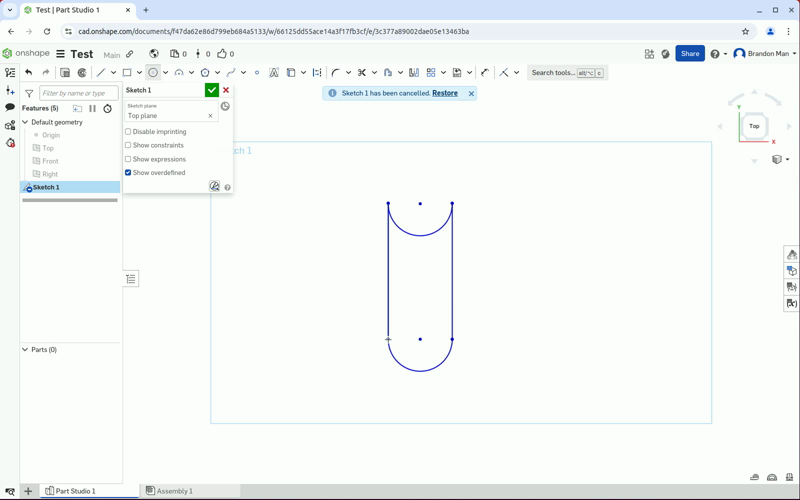
key_down(shift)
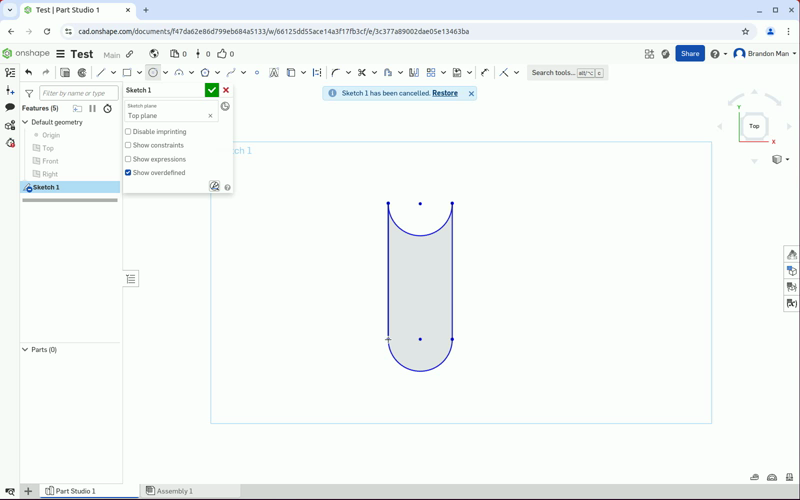
mouse_move(419, 339)
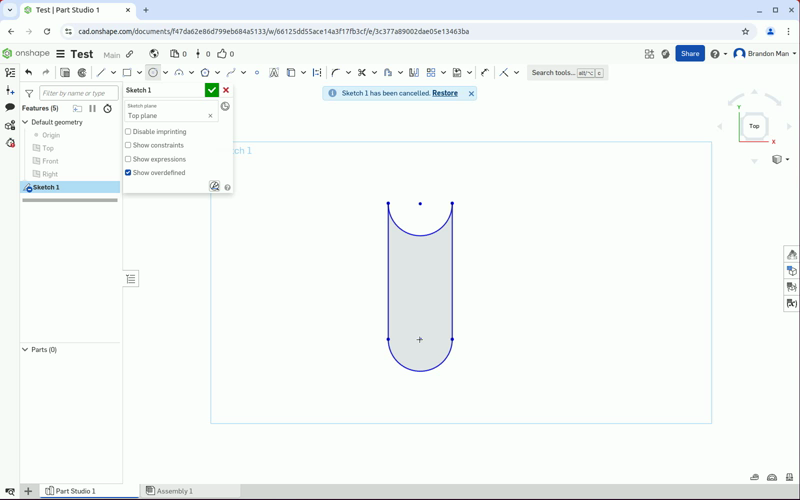
scroll(6)
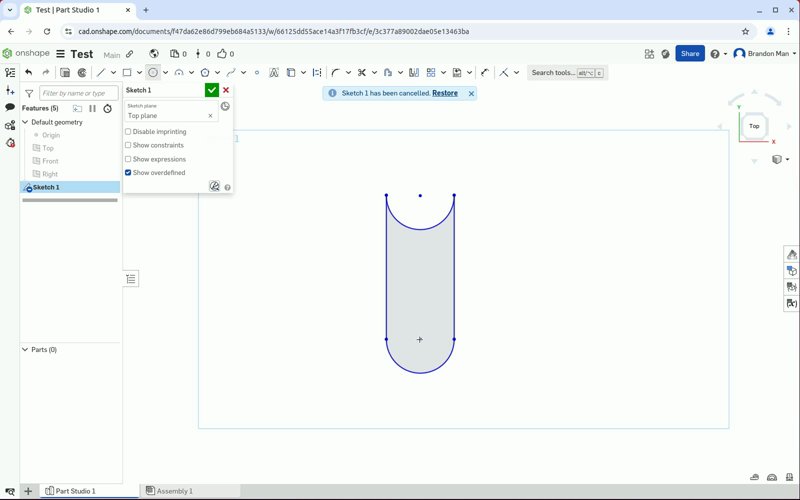
scroll(6)
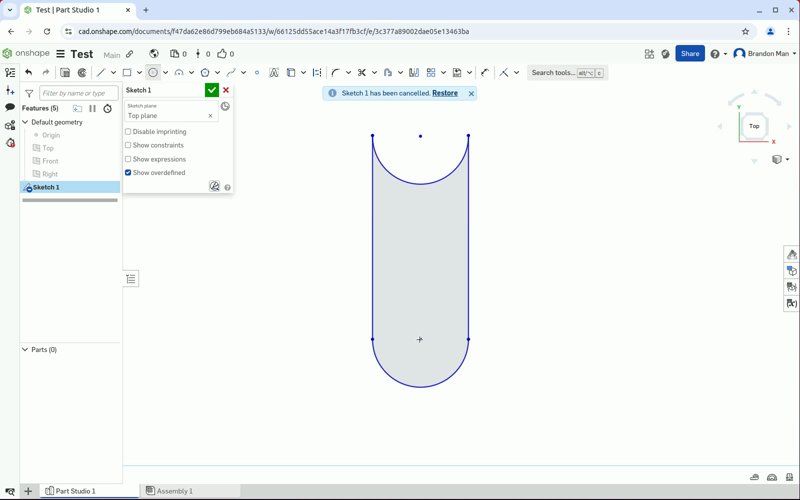
scroll(6)
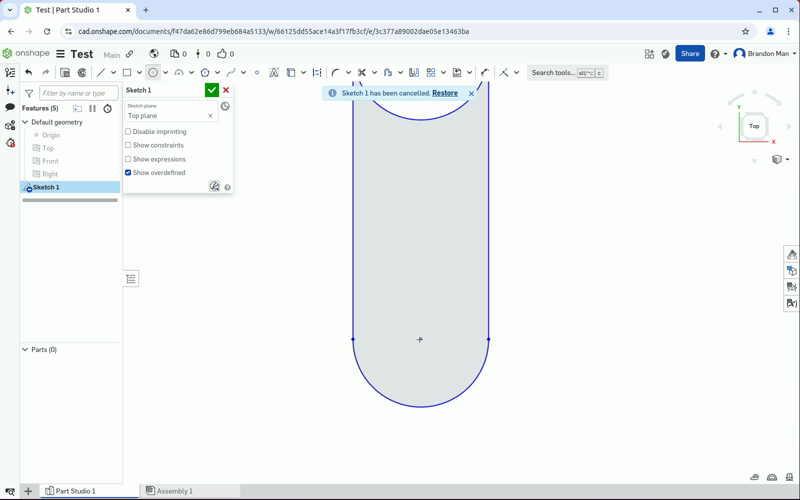
scroll(6)
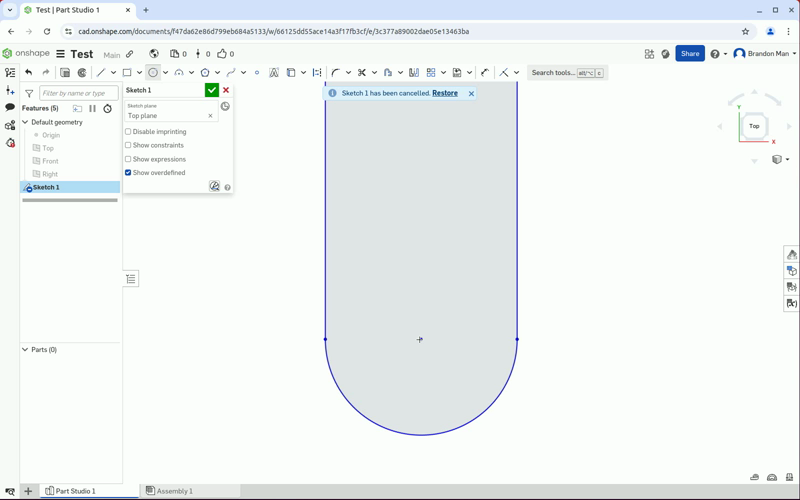
scroll(6)
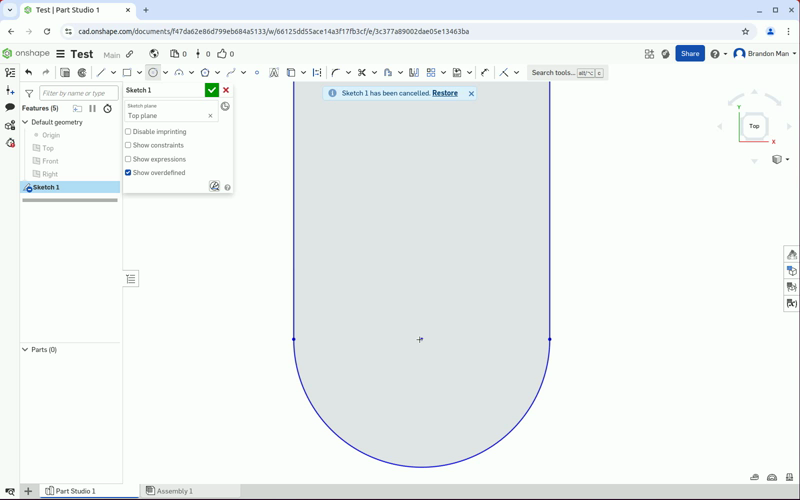
scroll(6)
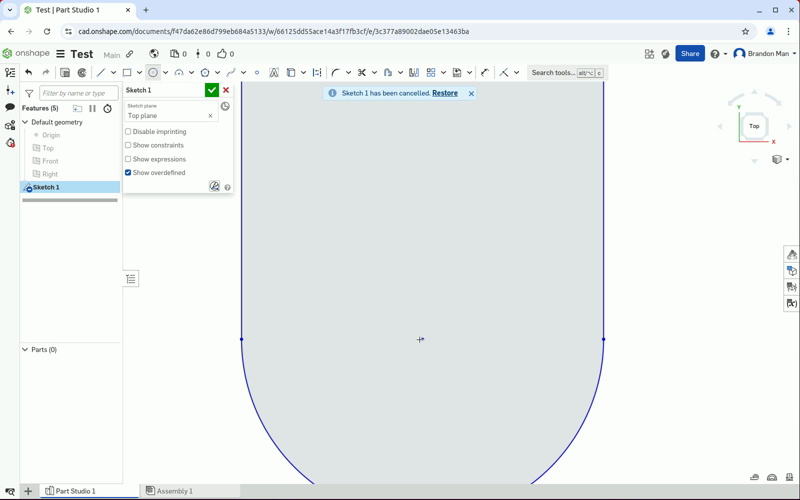
scroll(6)
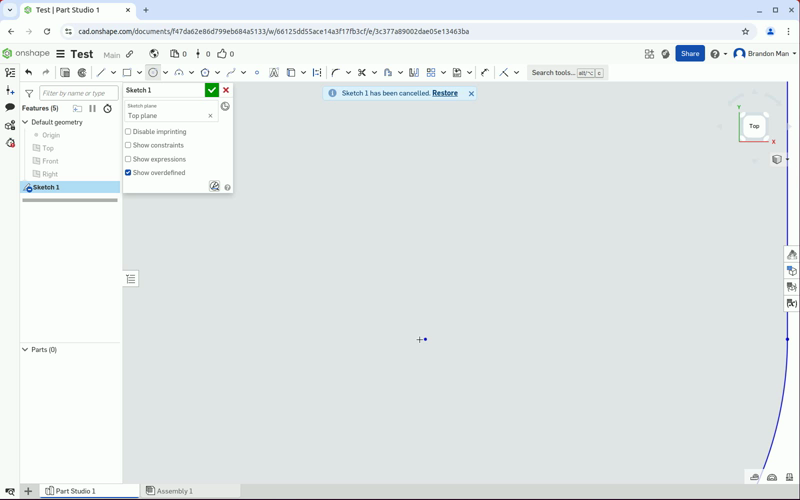
click(419, 339)
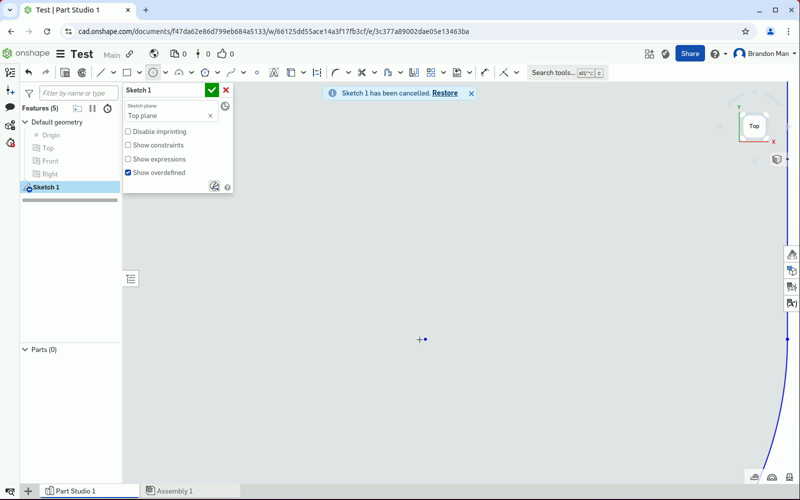
scroll(-6)
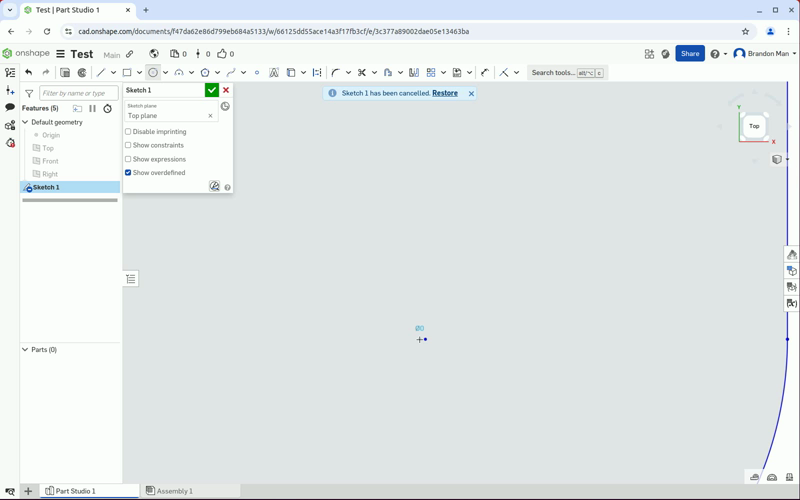
scroll(-6)
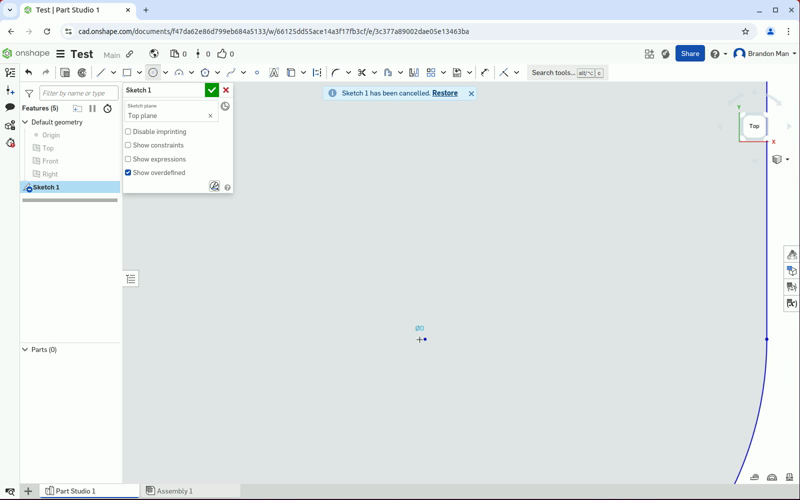
scroll(-6)
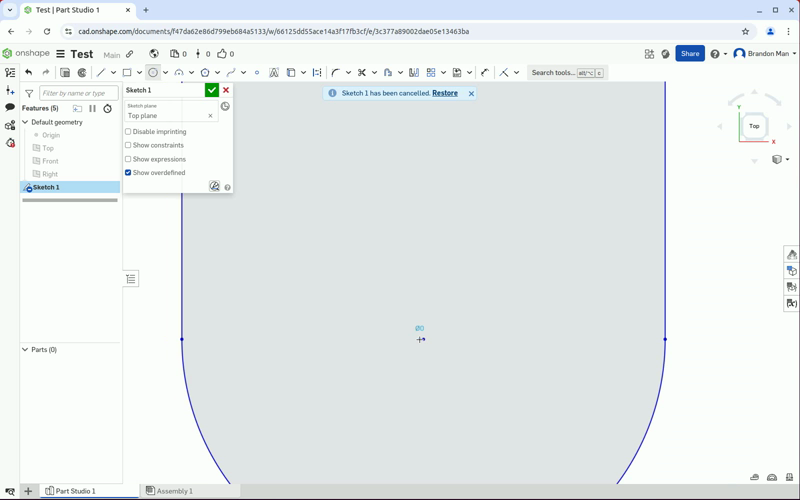
scroll(-6)
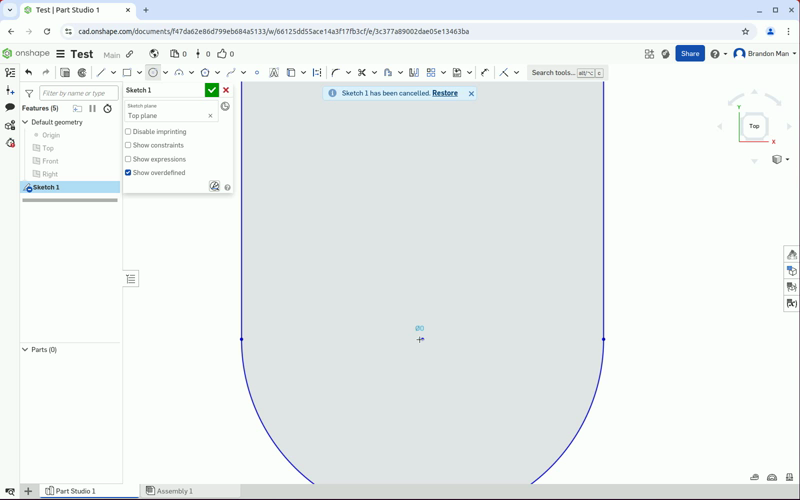
scroll(-6)
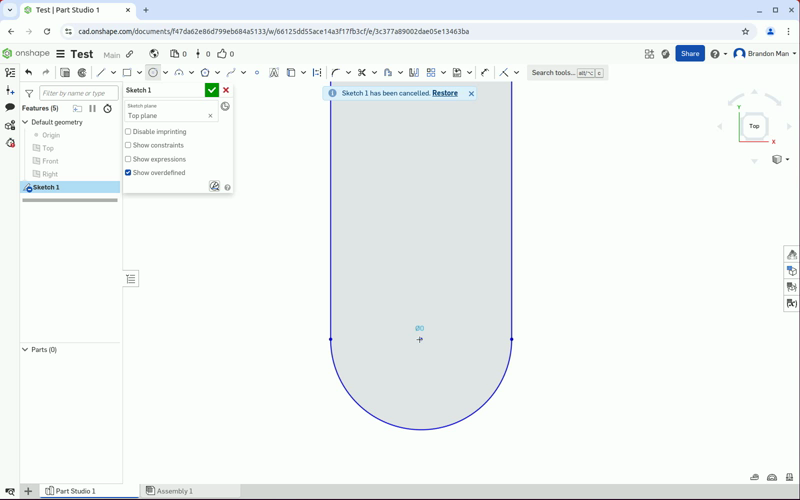
scroll(-6)
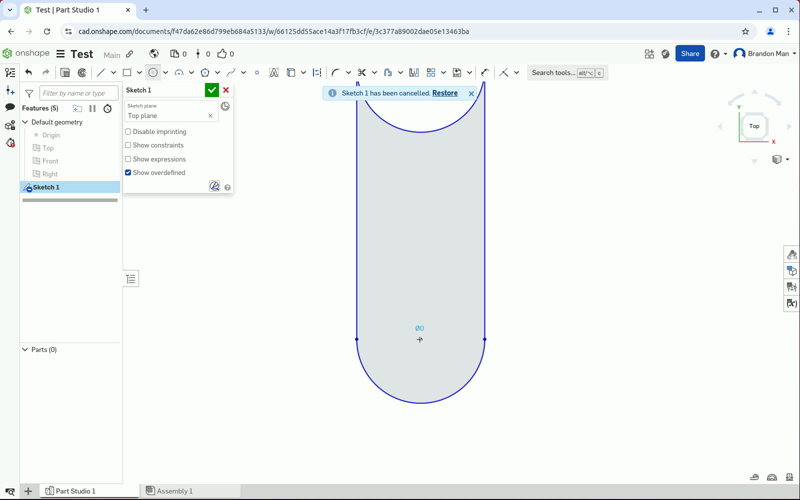
scroll(-6)
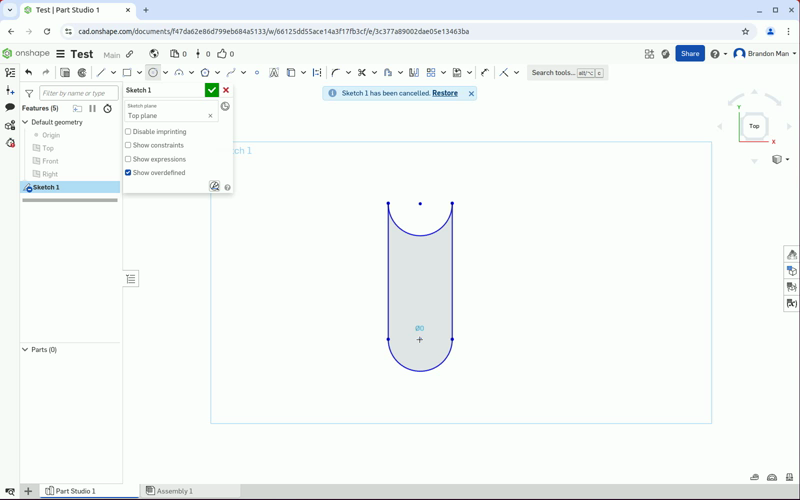
key_up(shift)
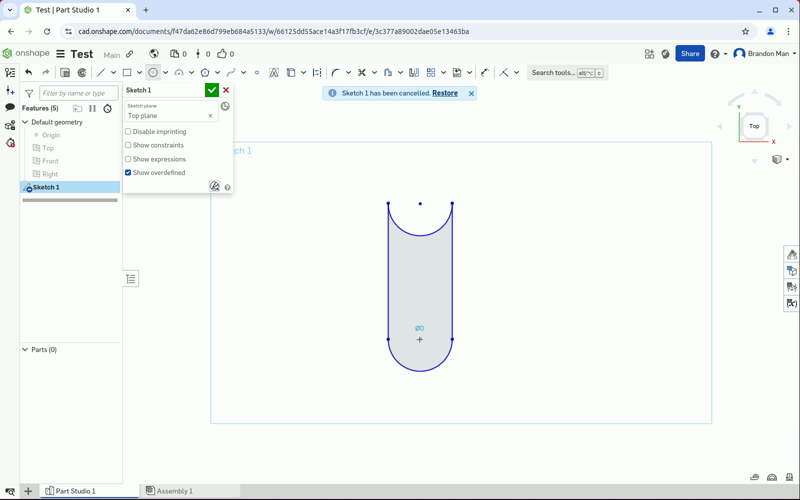
mouse_move(445, 339)
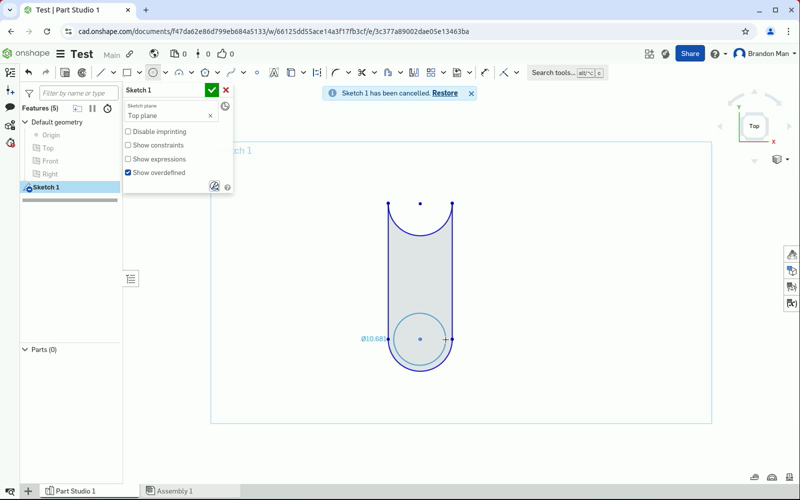
click(445, 339)
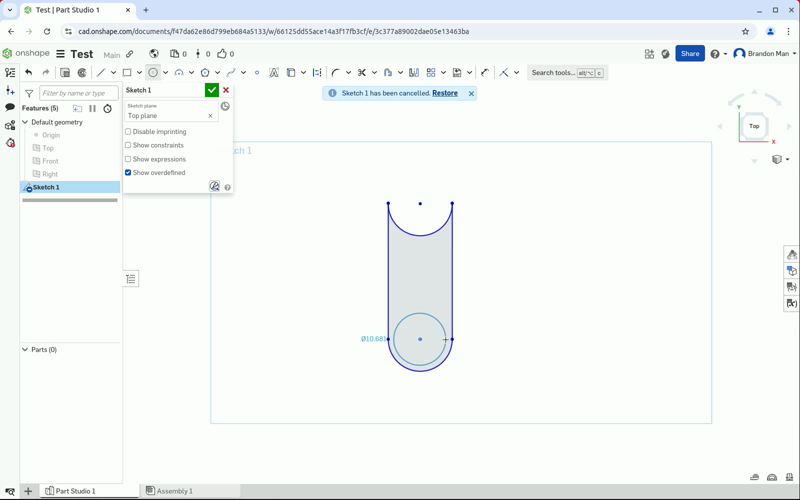
key(esc)
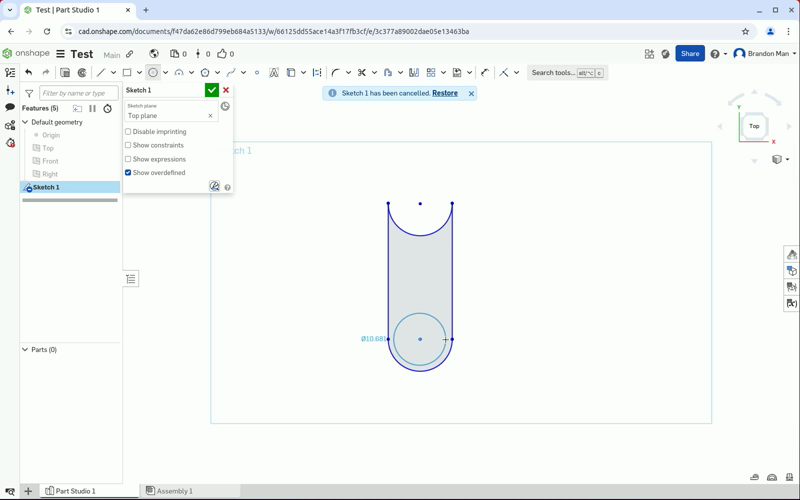
key(a)
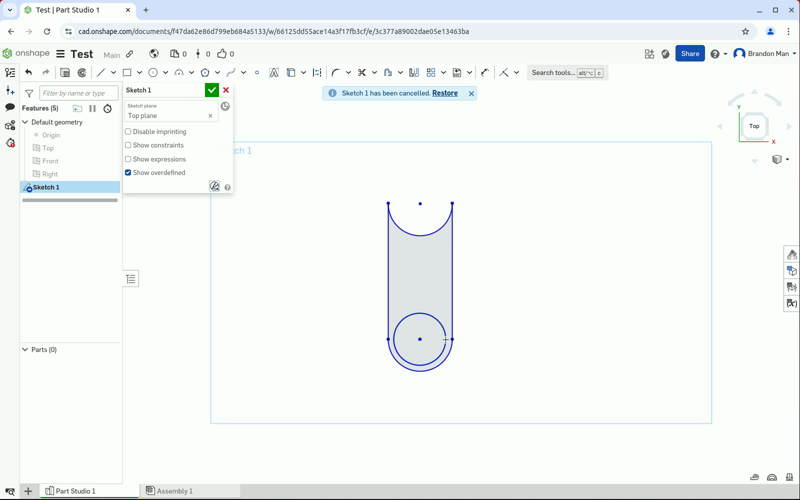
key_down(shift)
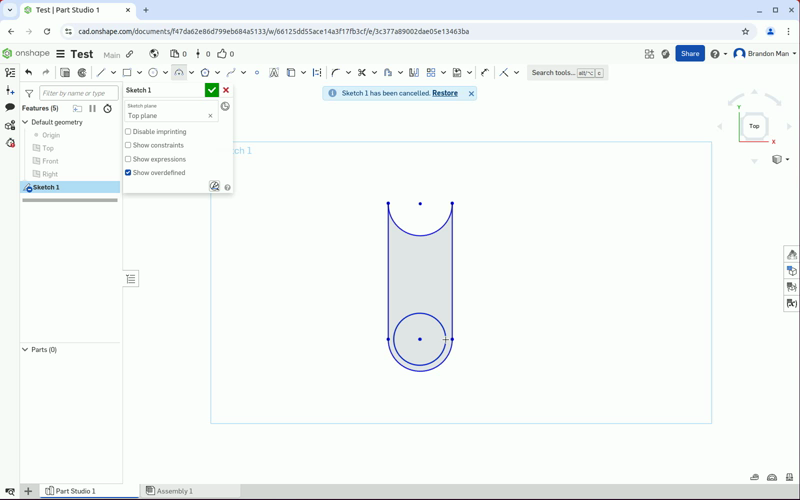
mouse_move(408, 289)
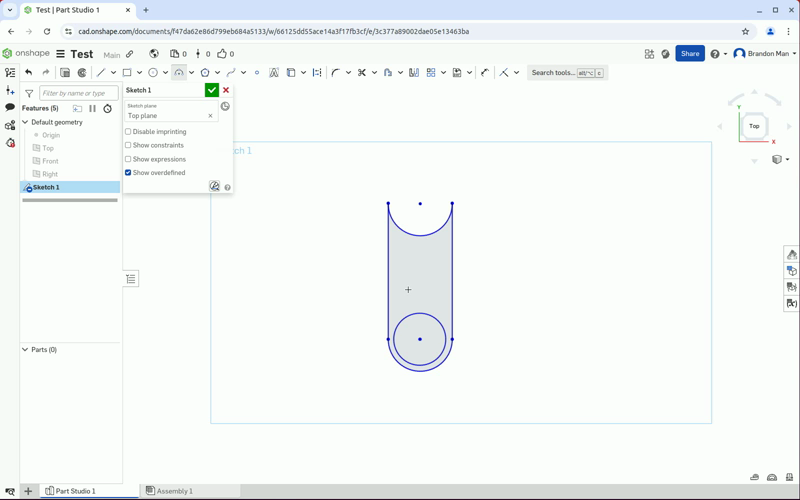
click(408, 289)
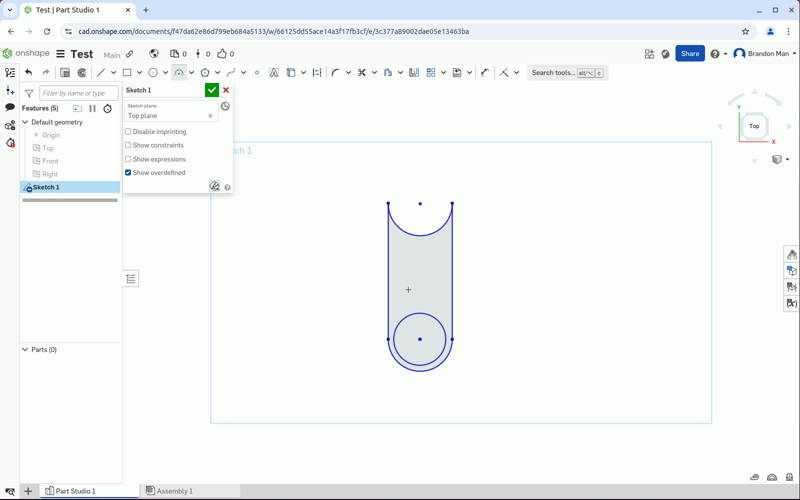
key_up(shift)
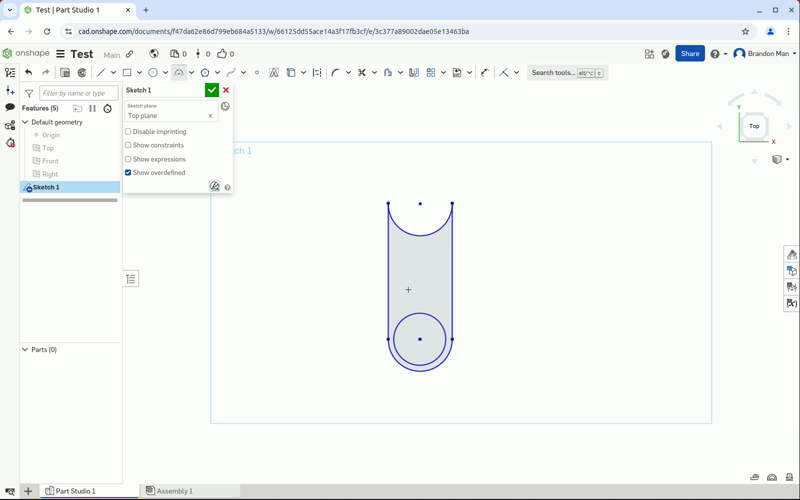
key_down(shift)
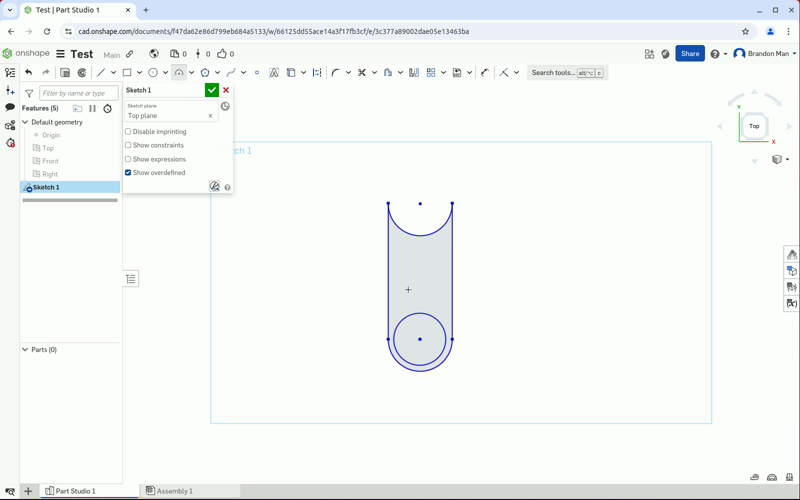
mouse_move(431, 289)
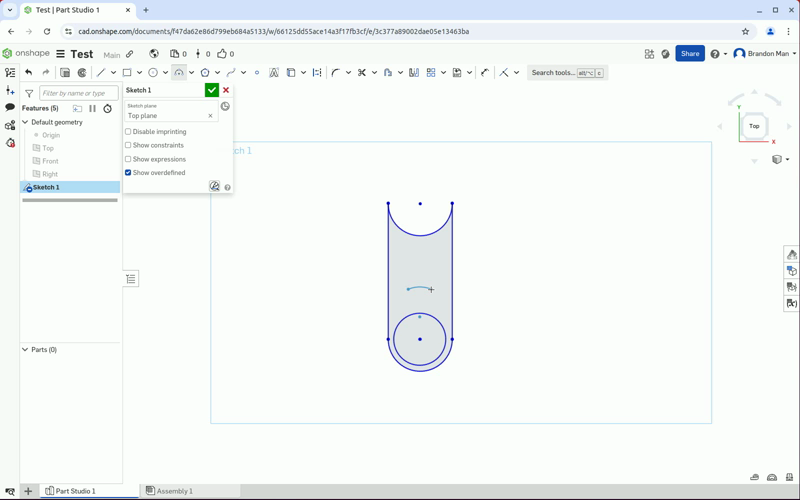
click(431, 289)
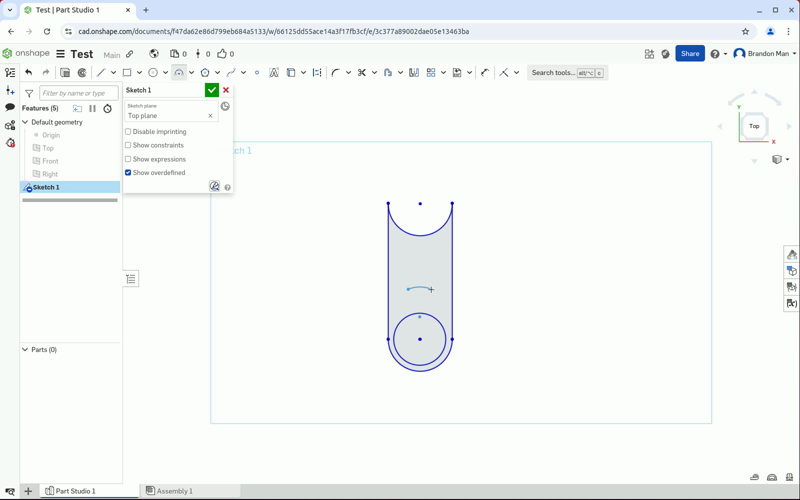
mouse_move(419, 300)
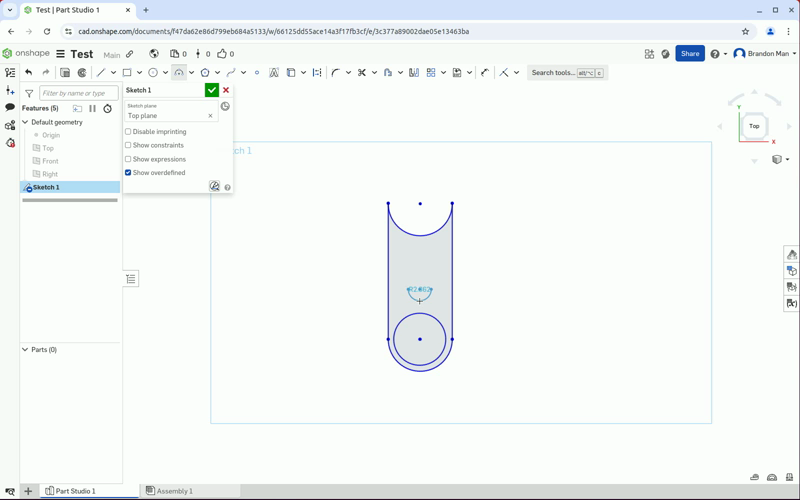
click(419, 300)
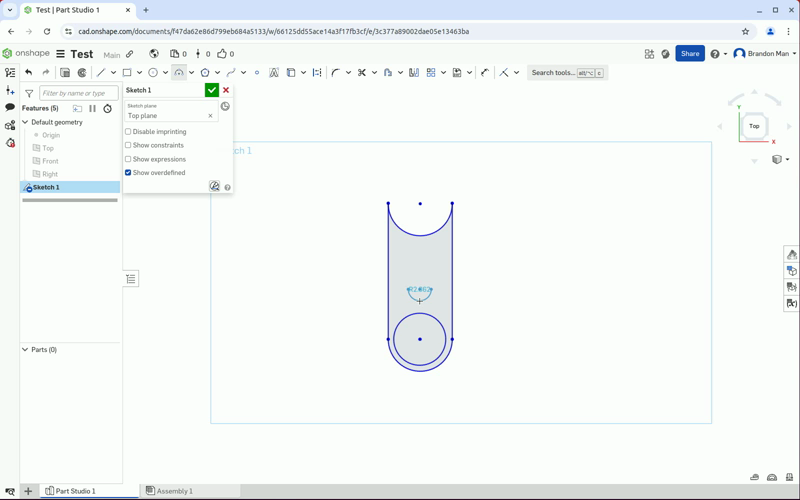
key_up(shift)
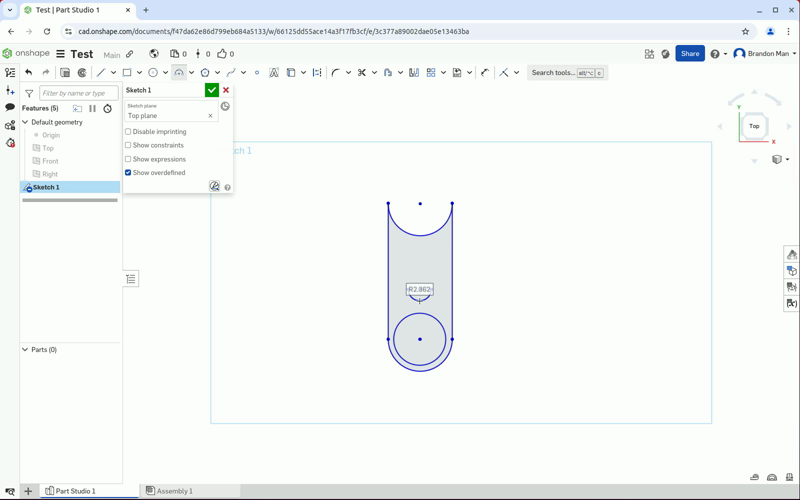
key(esc)
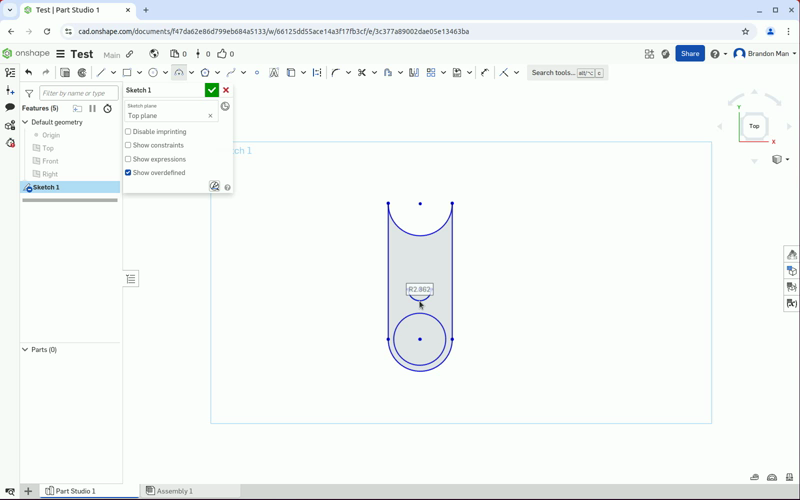
key(l)
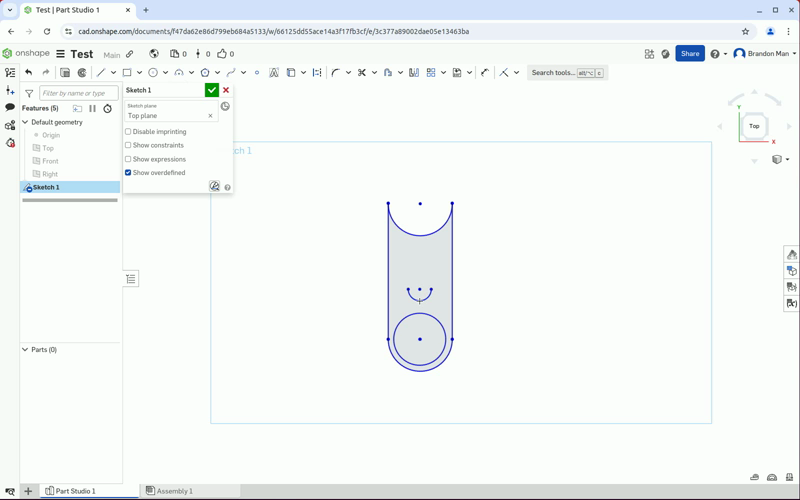
mouse_move(431, 289)
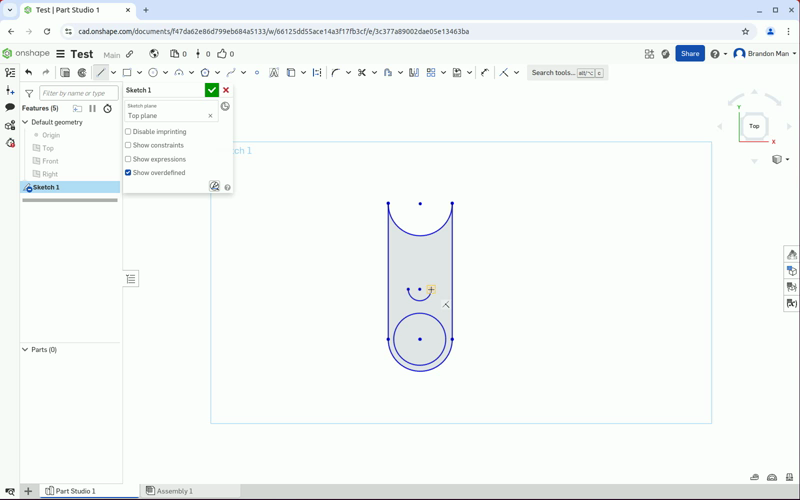
click(431, 289)
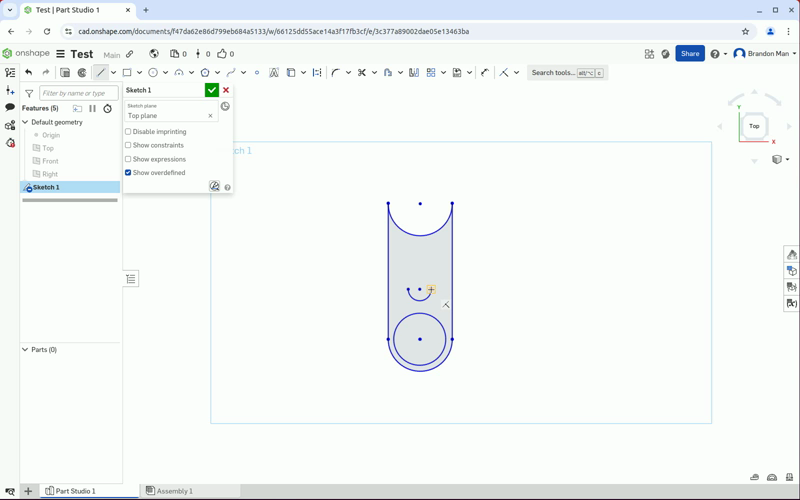
key_down(shift)
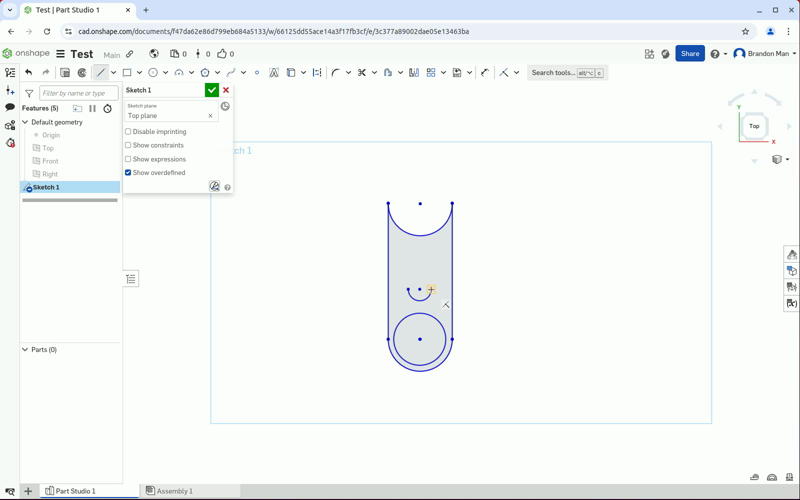
mouse_move(431, 203)
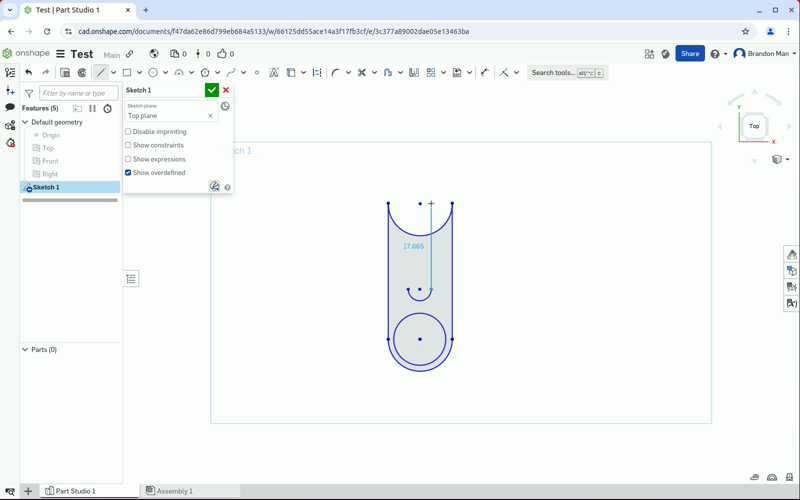
click(431, 203)
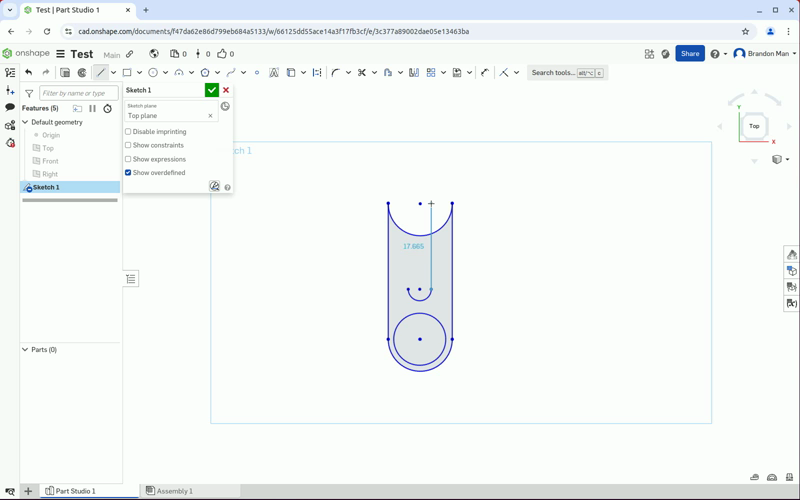
key_up(shift)
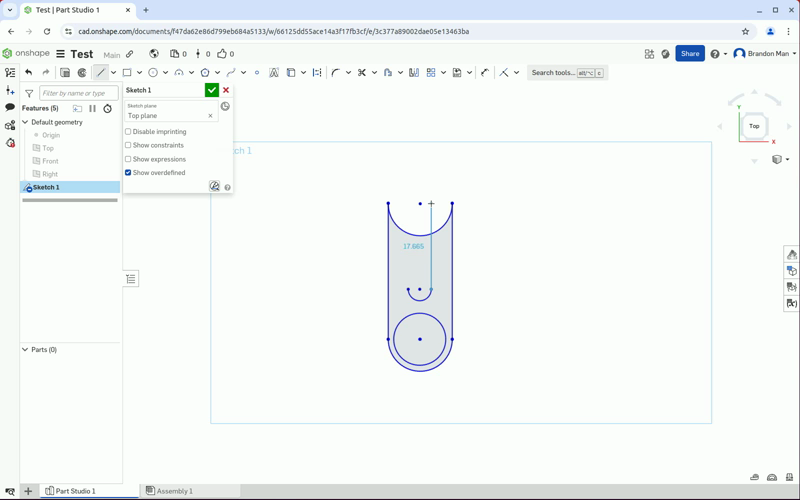
key(esc)
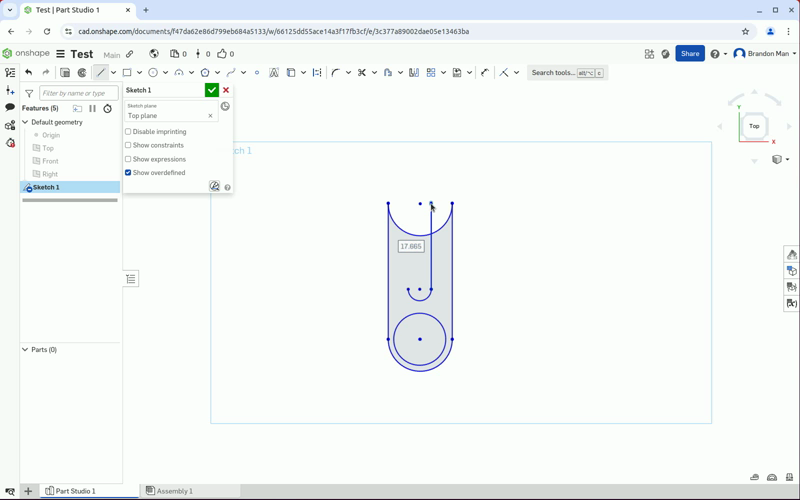
key(a)
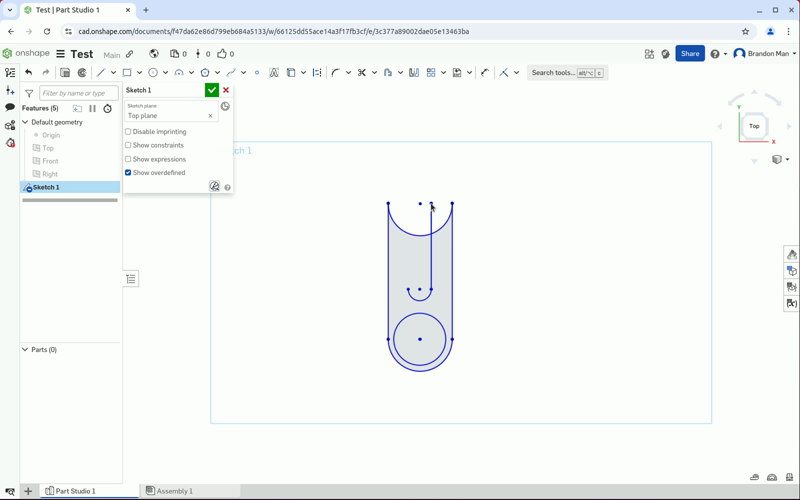
mouse_move(431, 203)
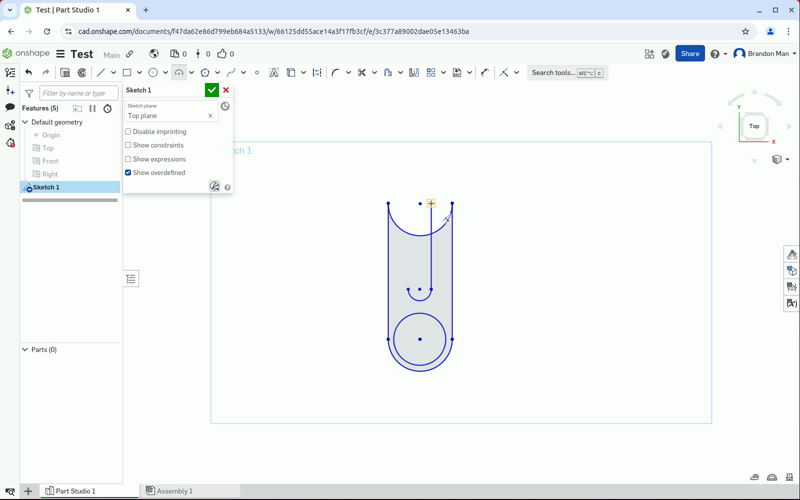
click(431, 203)
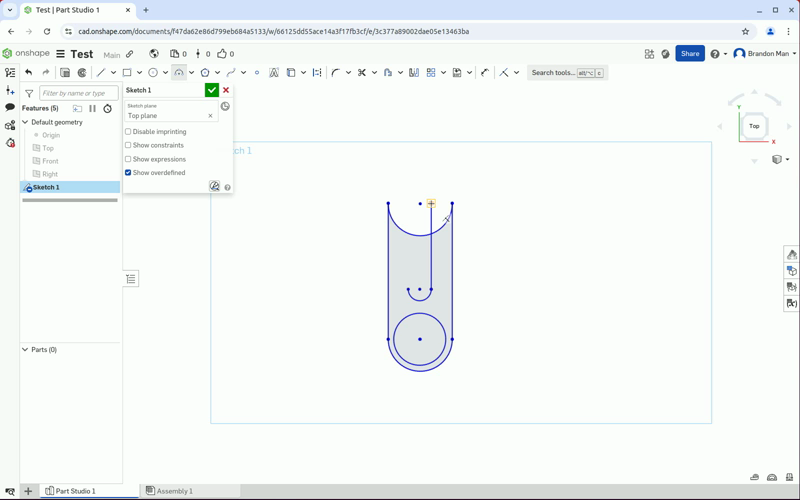
key_down(shift)
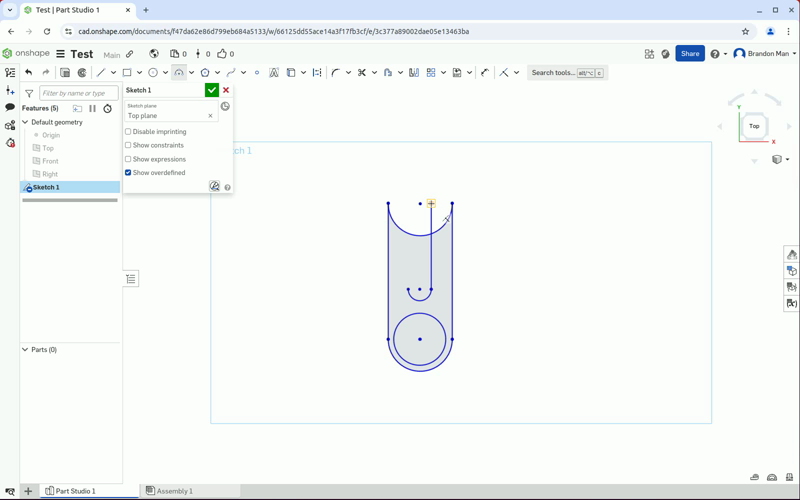
mouse_move(408, 203)
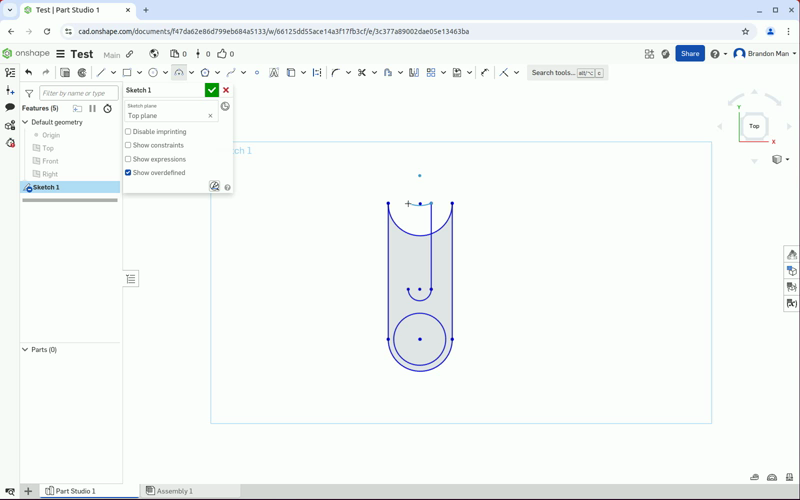
click(408, 203)
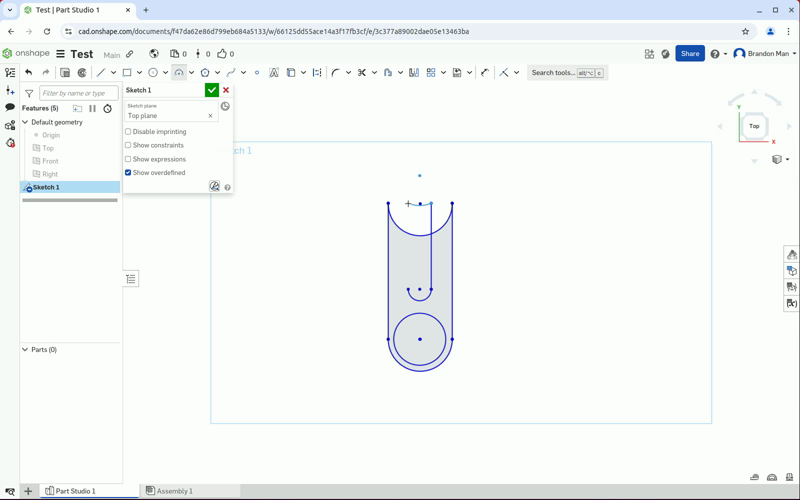
mouse_move(419, 214)
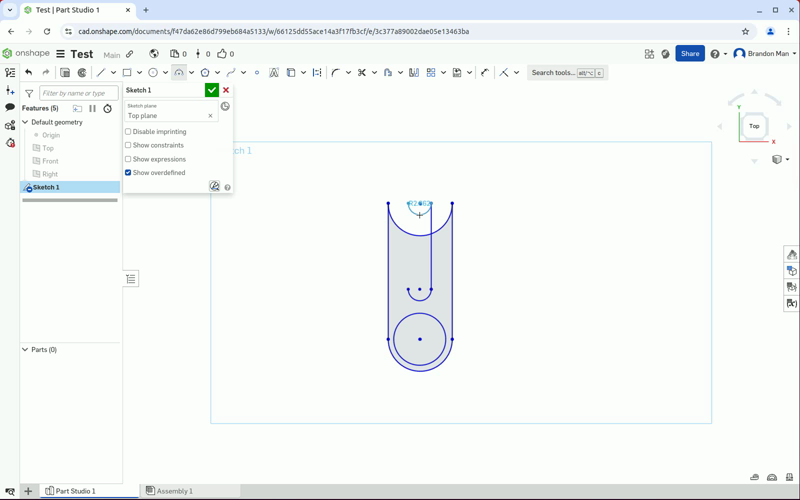
click(419, 214)
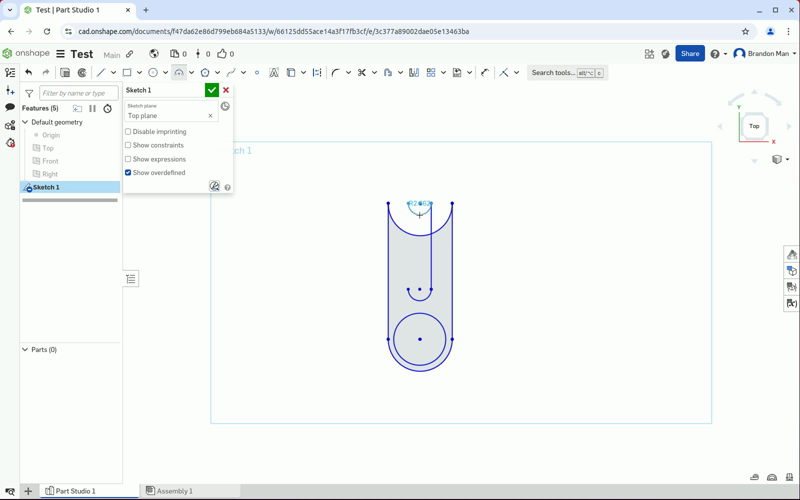
key_up(shift)
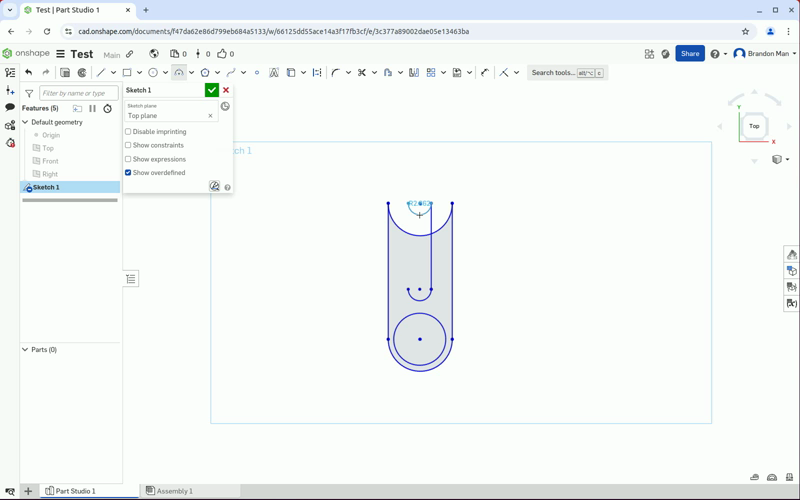
key(esc)
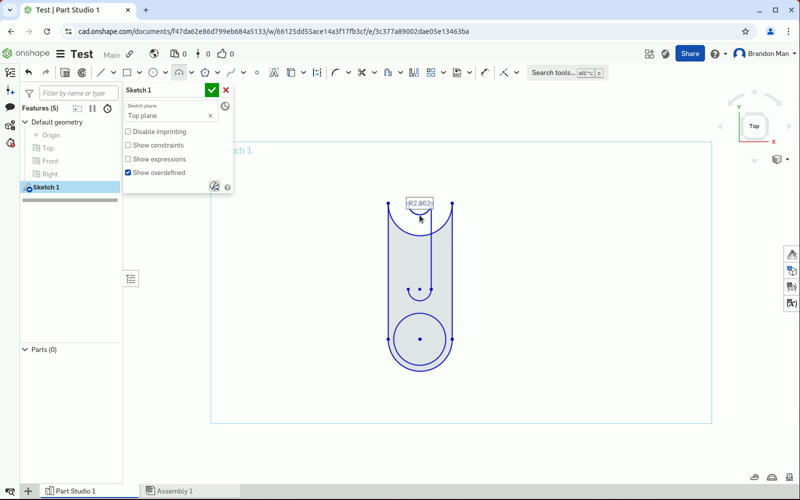
key(l)
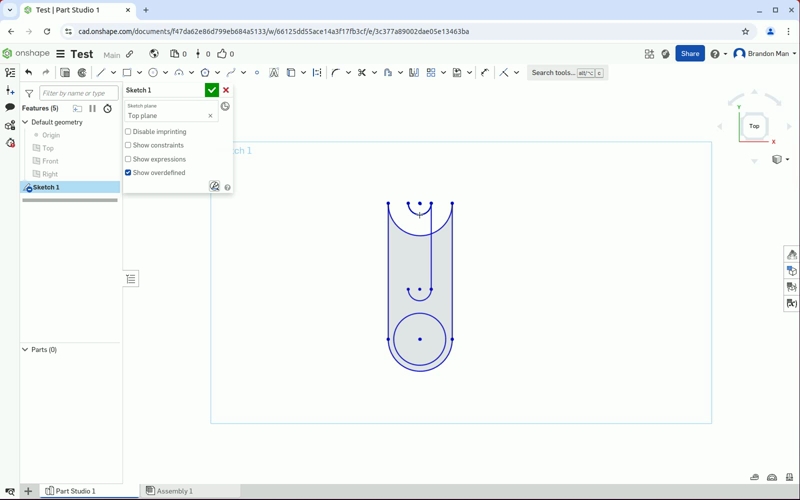
mouse_move(408, 203)
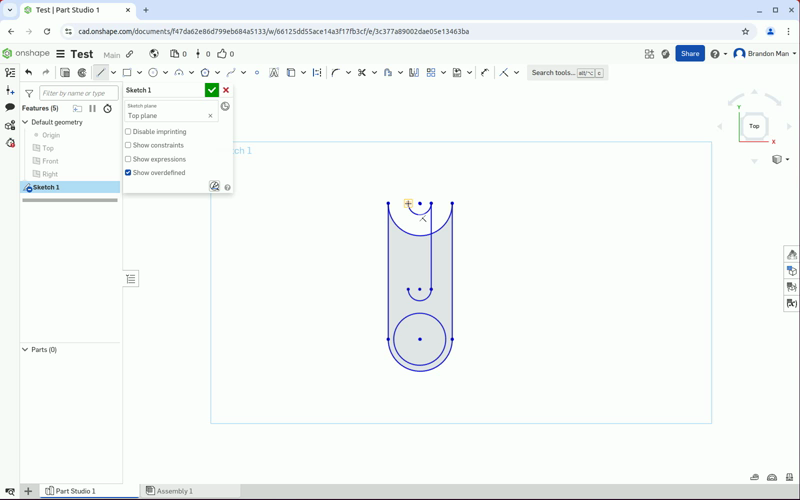
click(408, 203)
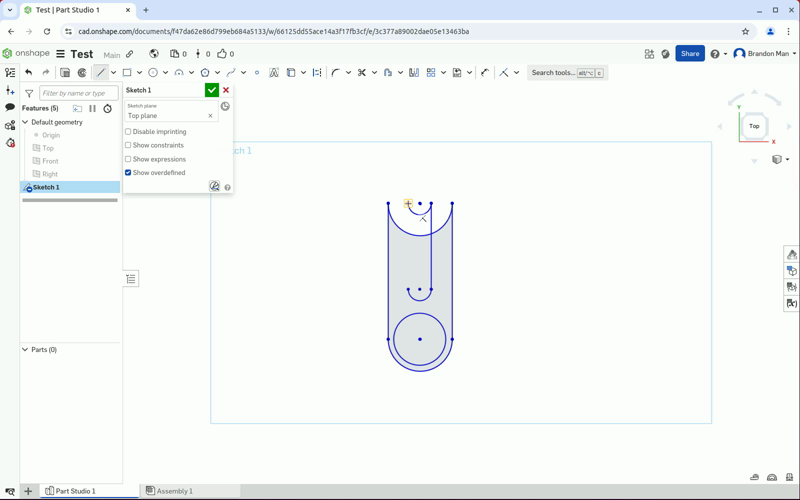
key_down(shift)
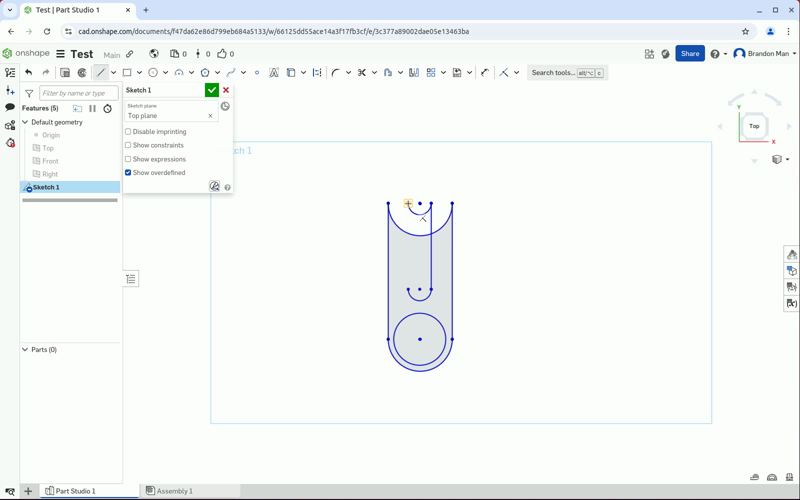
mouse_move(408, 289)
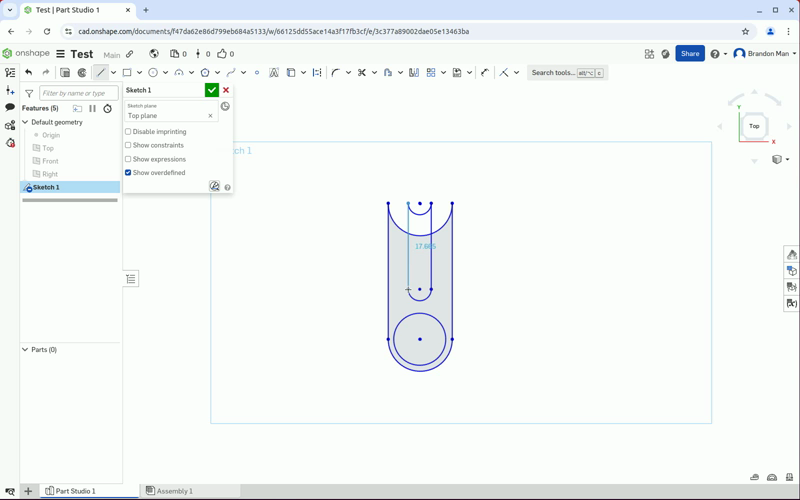
key_up(shift)
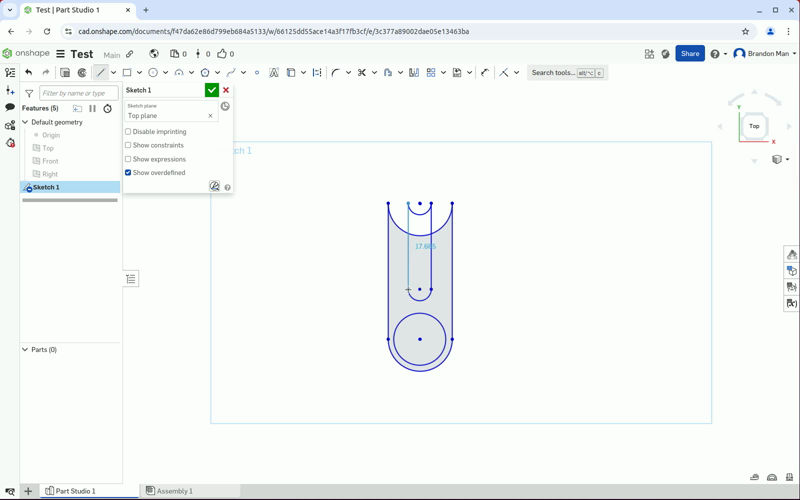
click(408, 289)
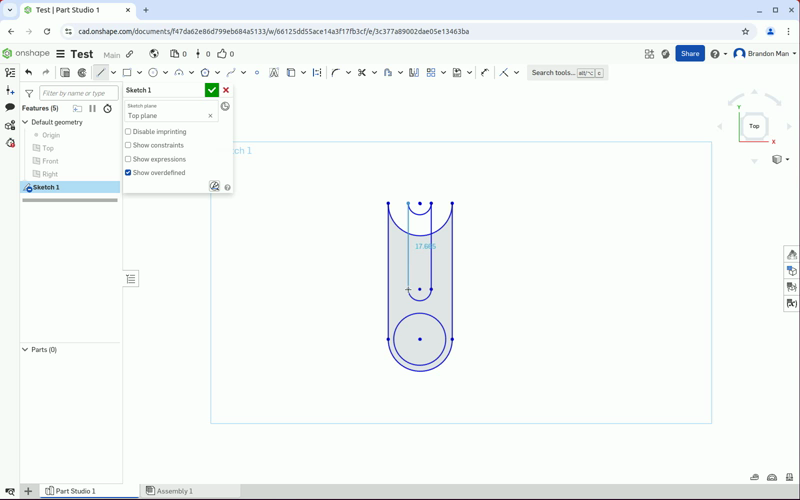
key(esc)
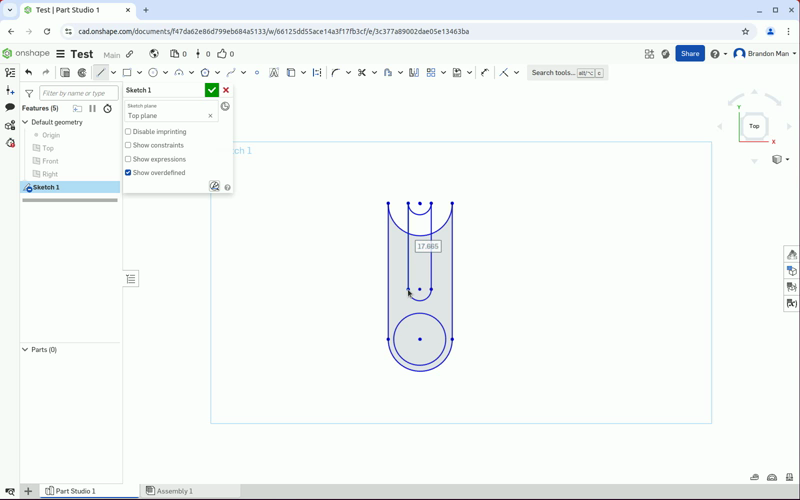
mouse_move(392, 207)
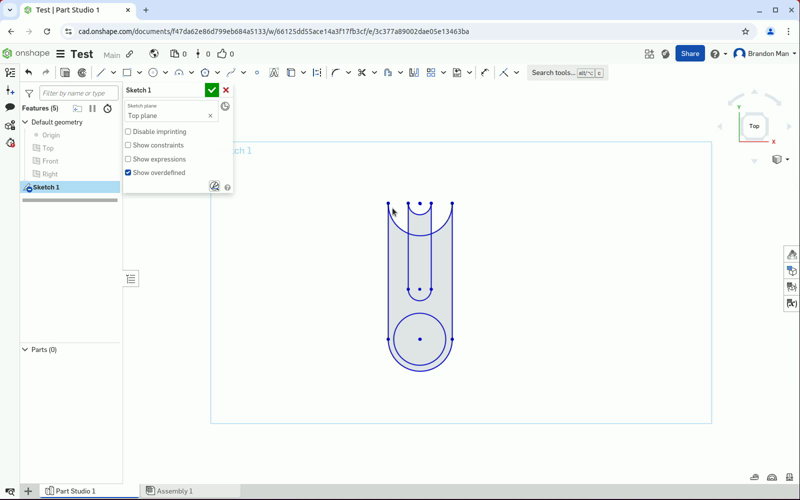
click(392, 207)
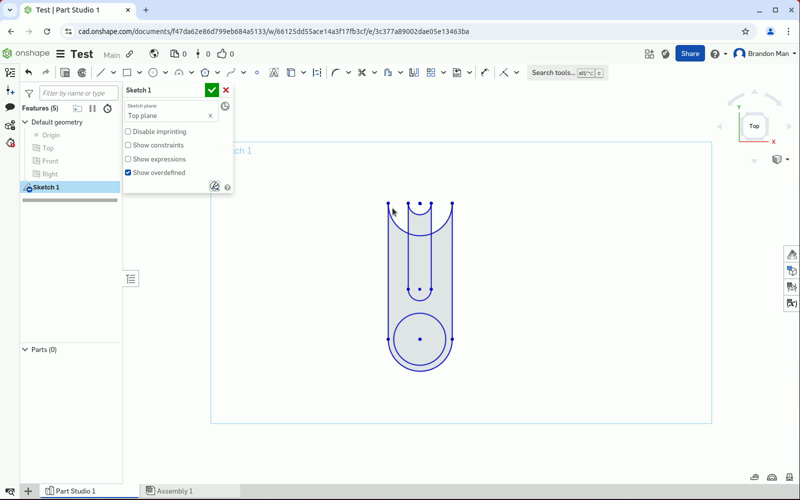
mouse_move(73, 352)
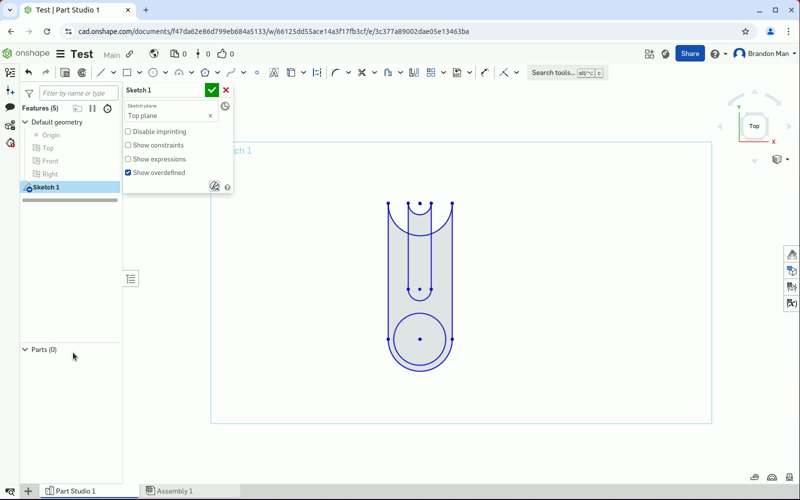
key(shift+y)
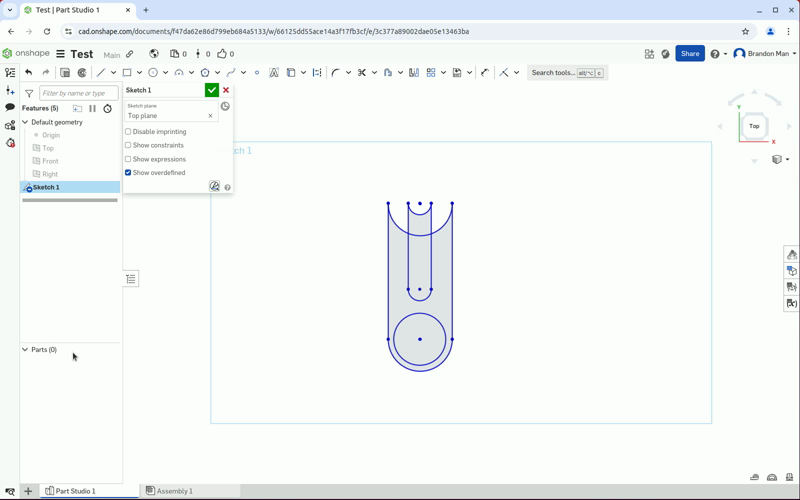
key(shift+e)
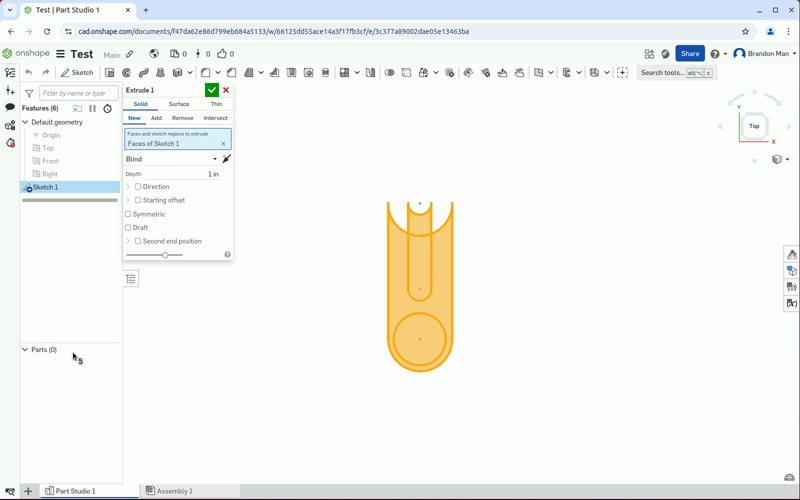
mouse_move(143, 106)
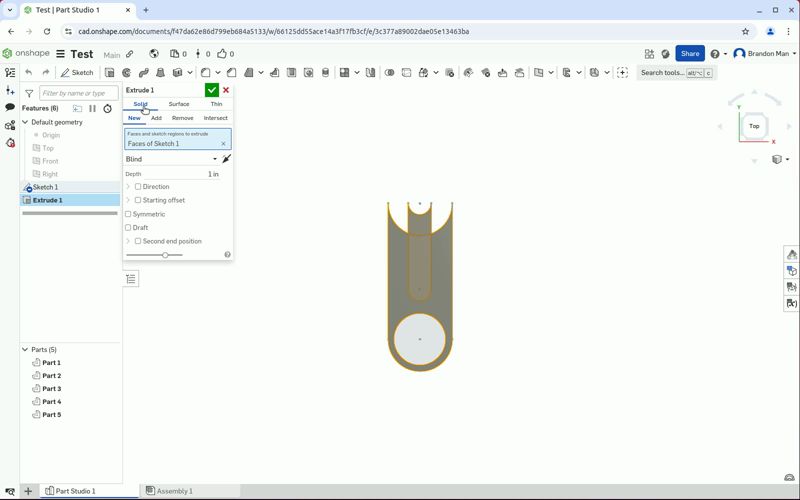
click(143, 106)
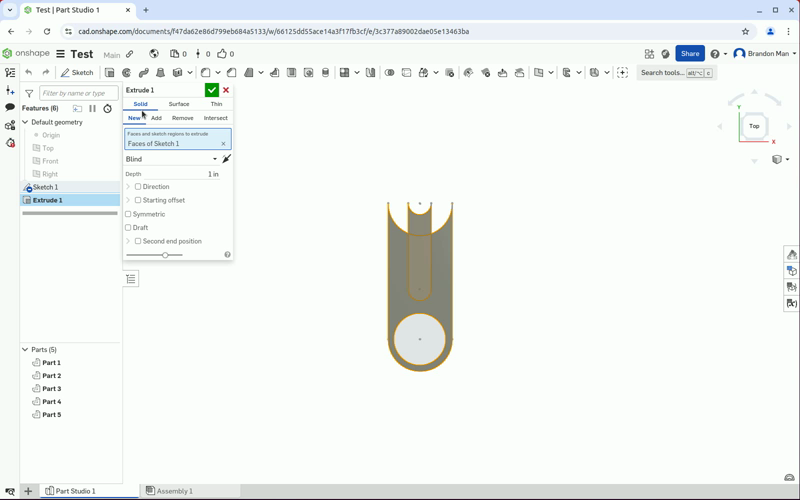
mouse_move(137, 120)
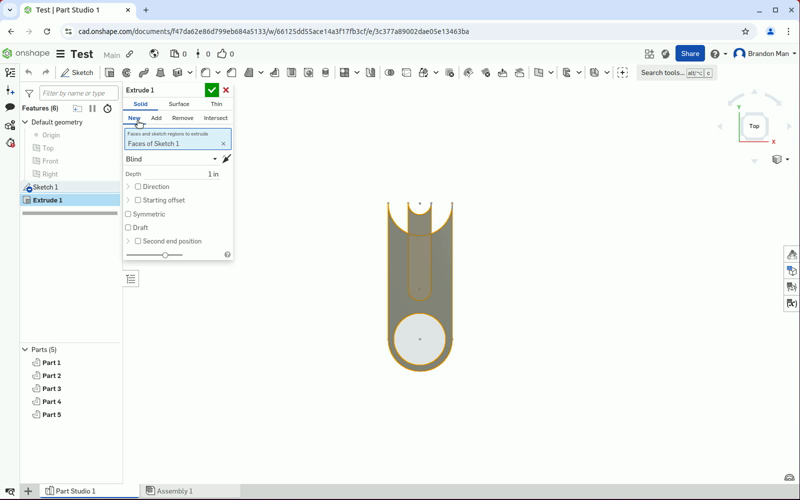
click(137, 120)
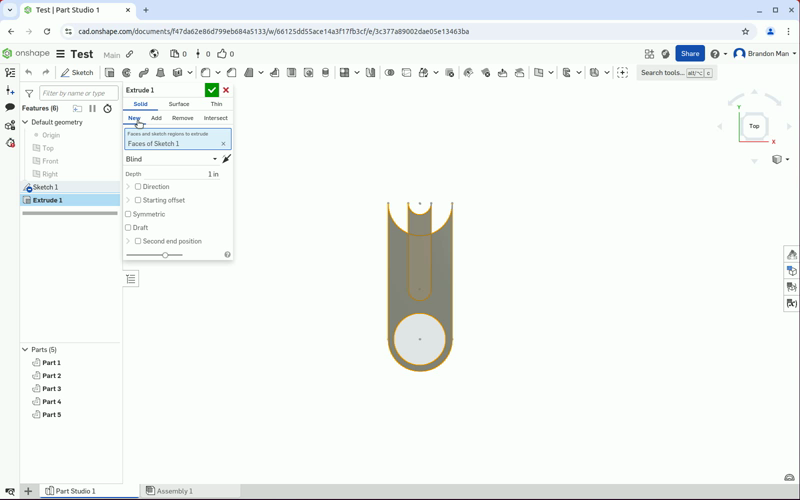
key(tab, 4)
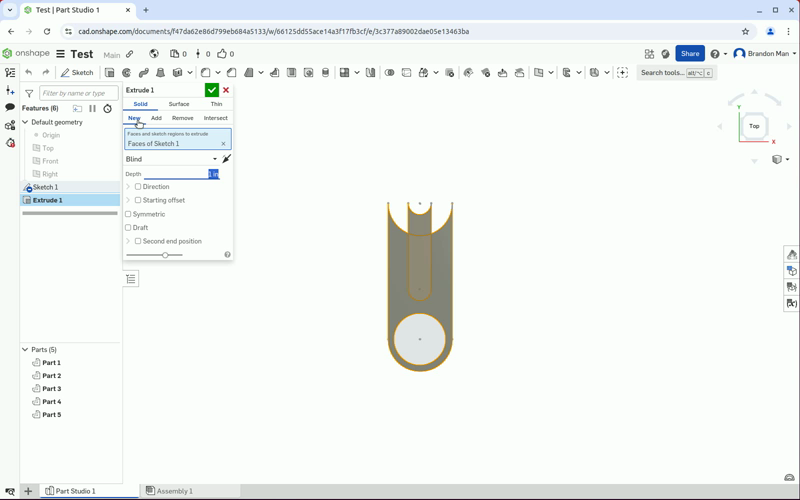
text(4.092)
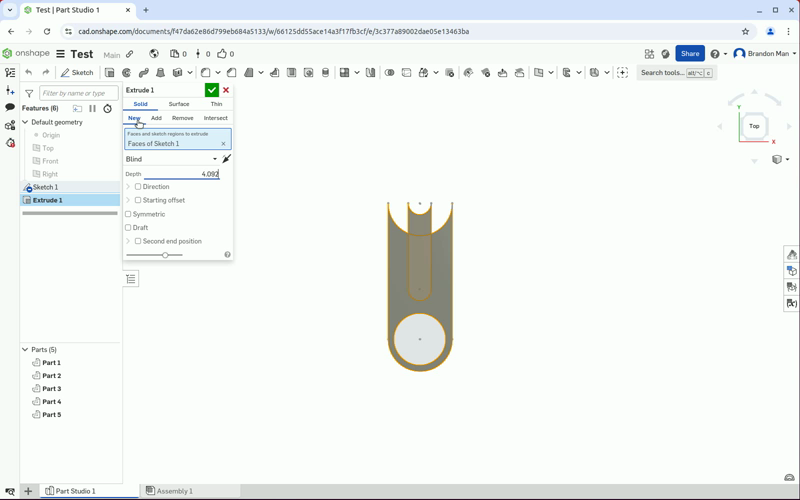
key(enter)
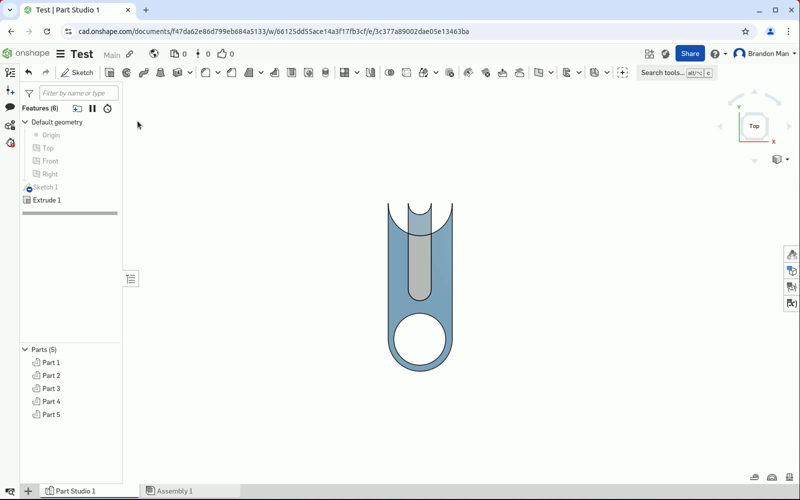
key(shift+h)
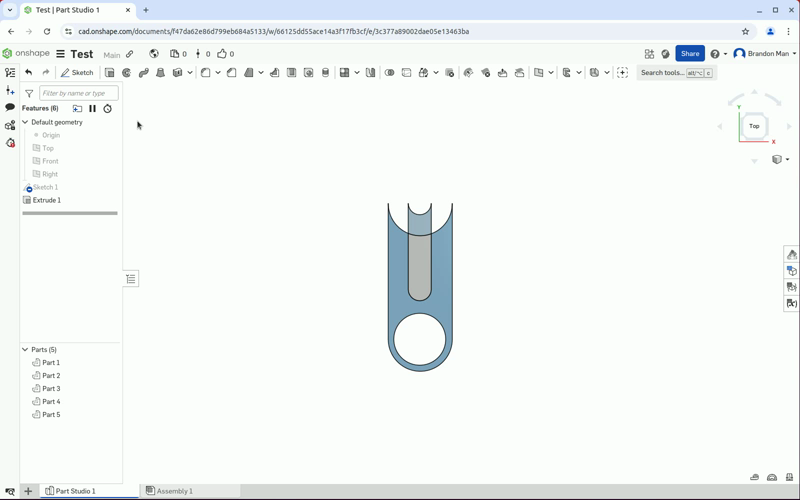
key(shift+h)
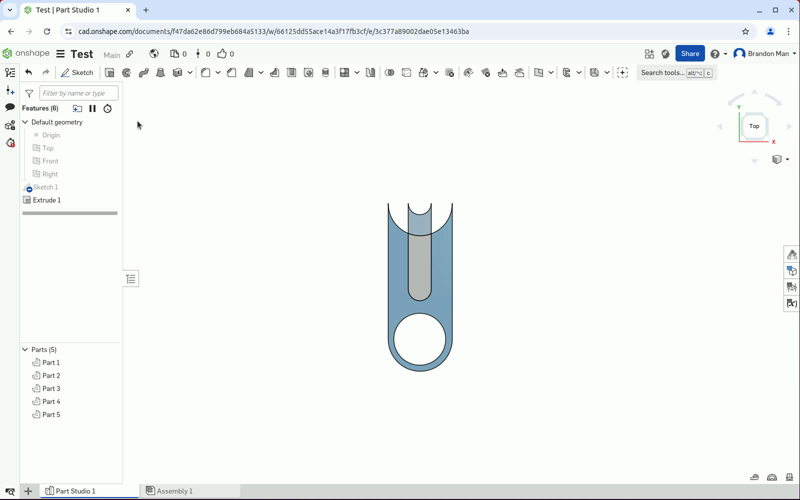
mouse_move(73, 189)
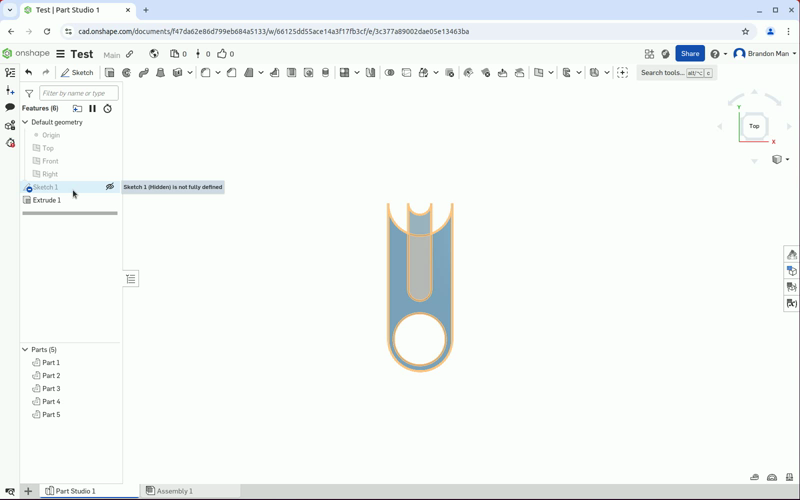
click(73, 189)
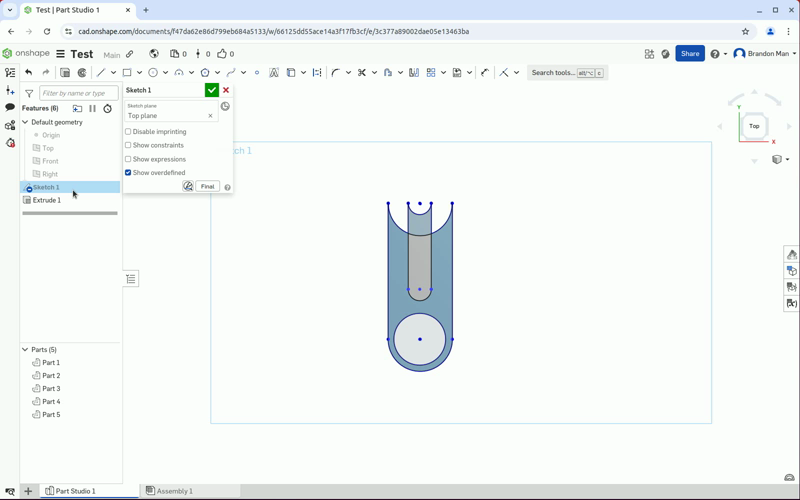
mouse_move(229, 92)
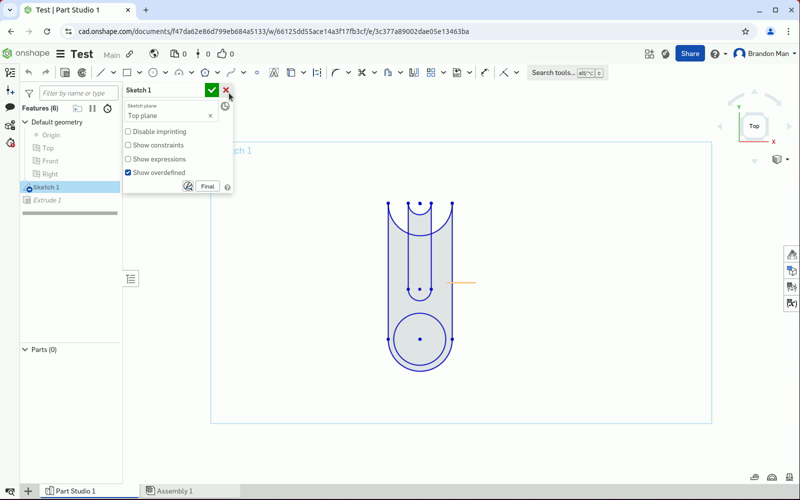
click(229, 92)
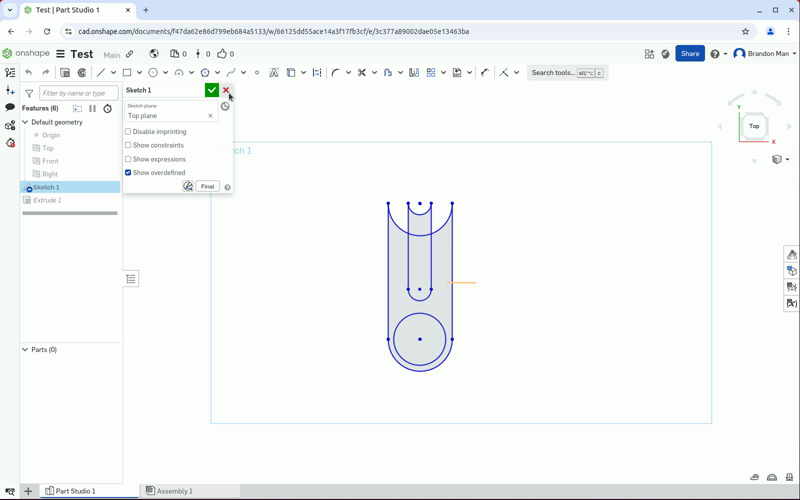
key(shift+s)
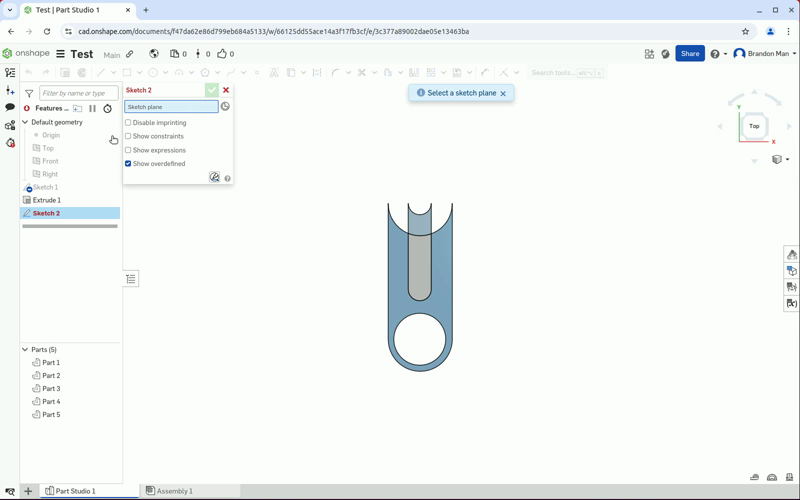
mouse_move(73, 150)
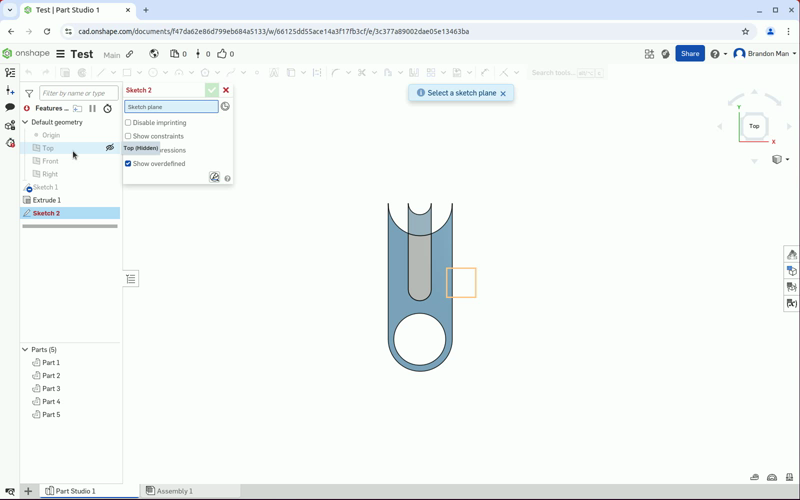
click(73, 150)
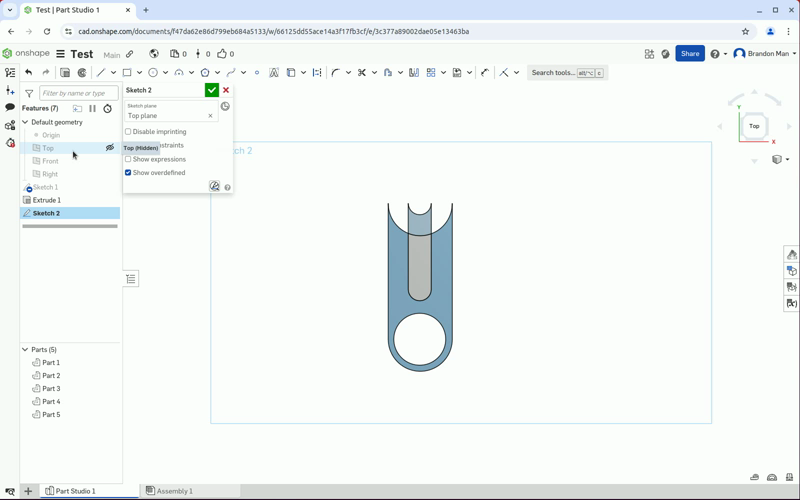
mouse_move(73, 352)
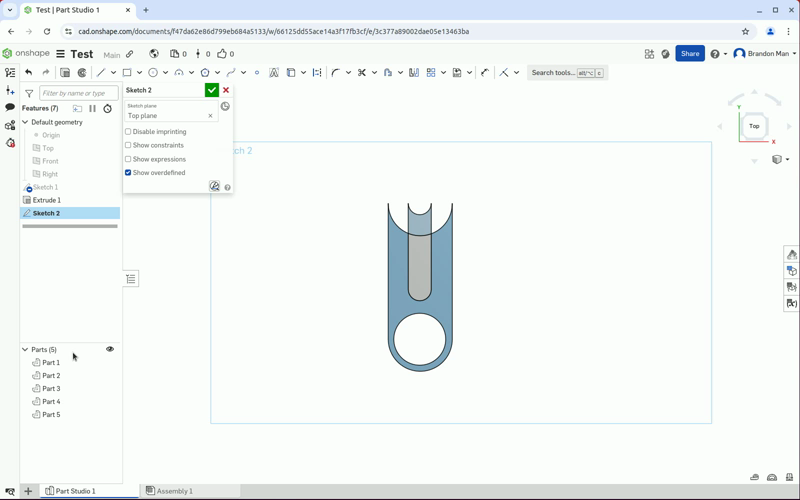
key(y)
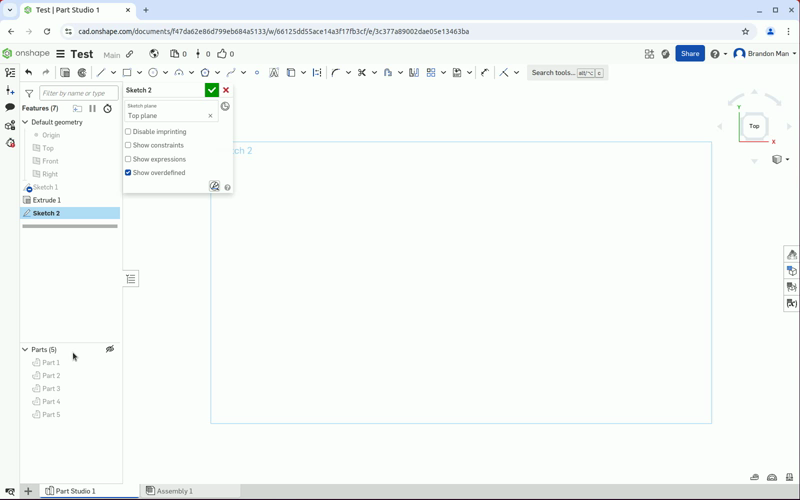
key(c)
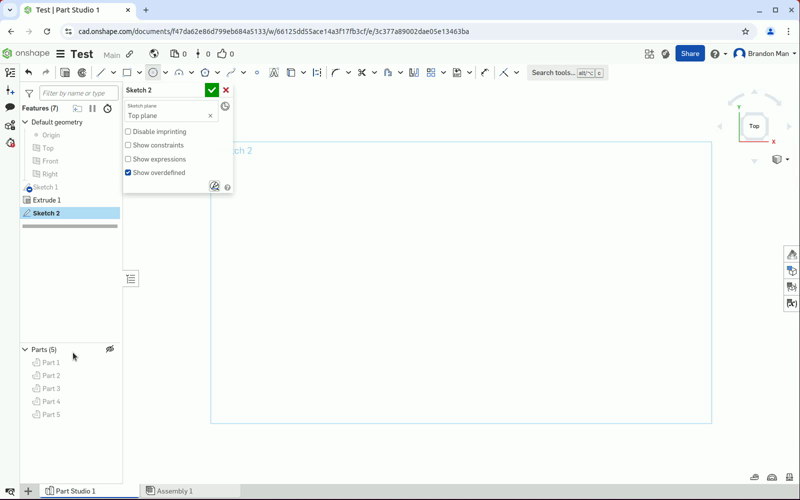
key_down(shift)
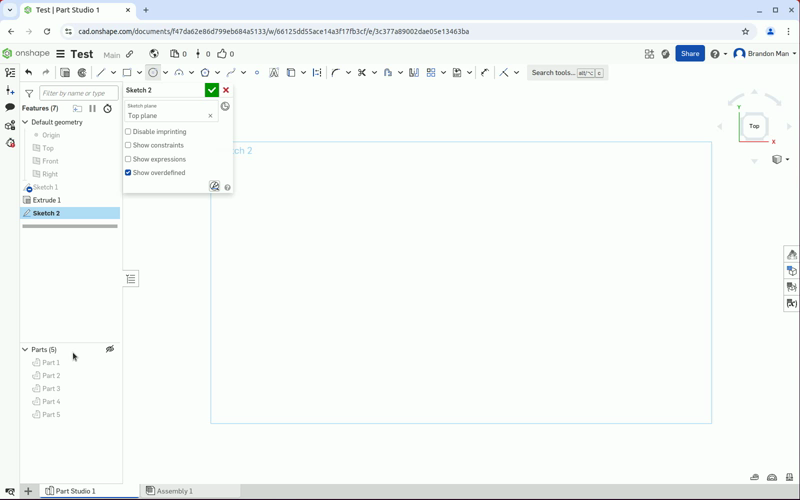
mouse_move(420, 339)
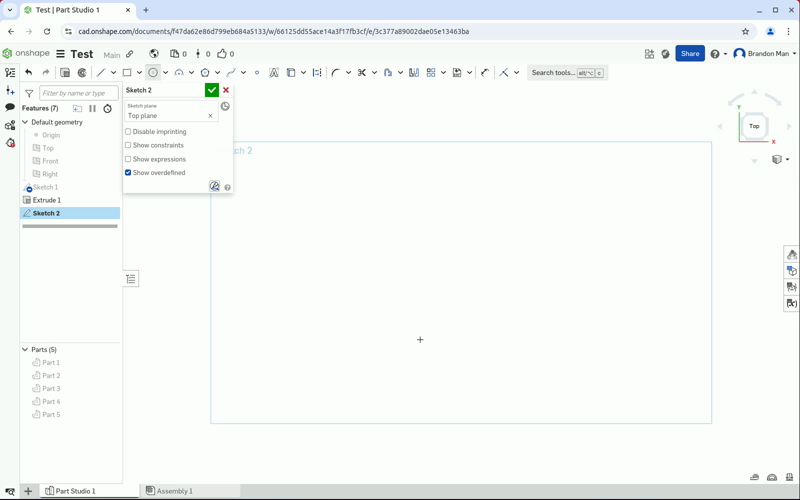
click(420, 339)
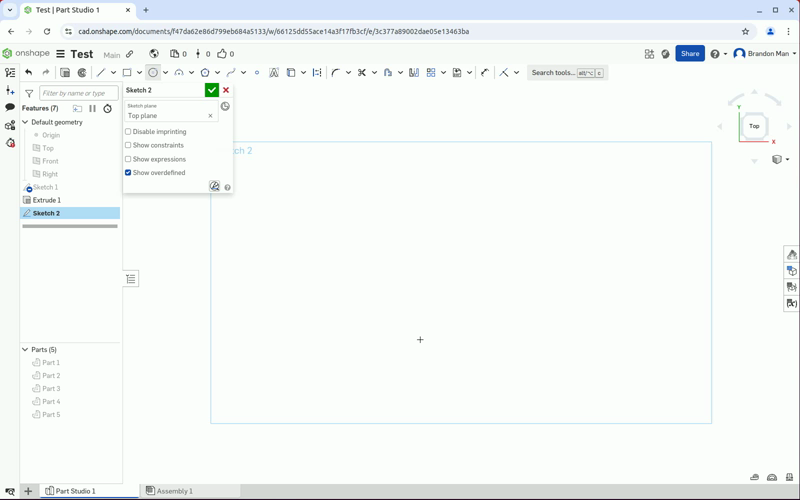
key_up(shift)
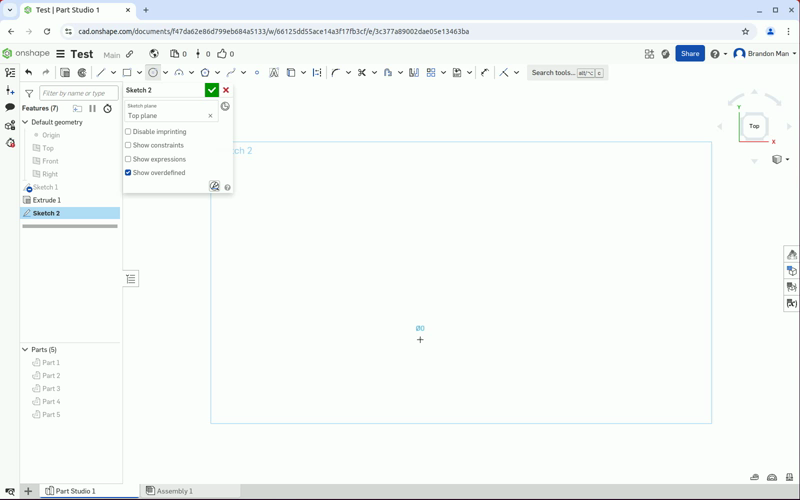
mouse_move(446, 339)
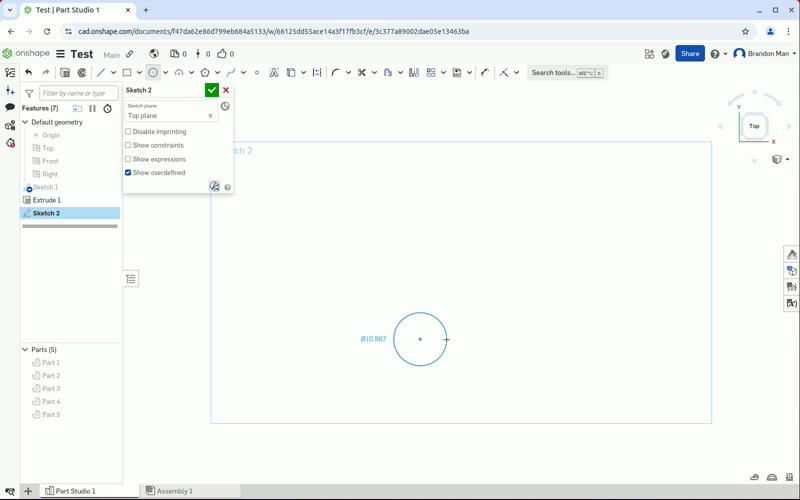
click(446, 339)
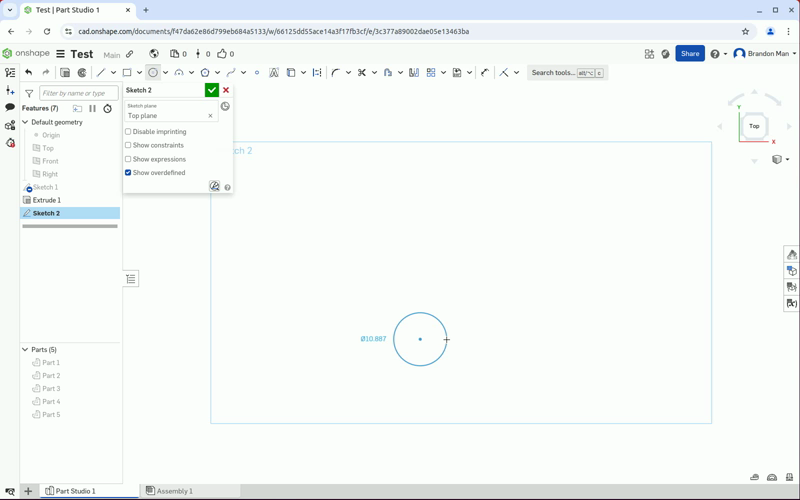
key(esc)
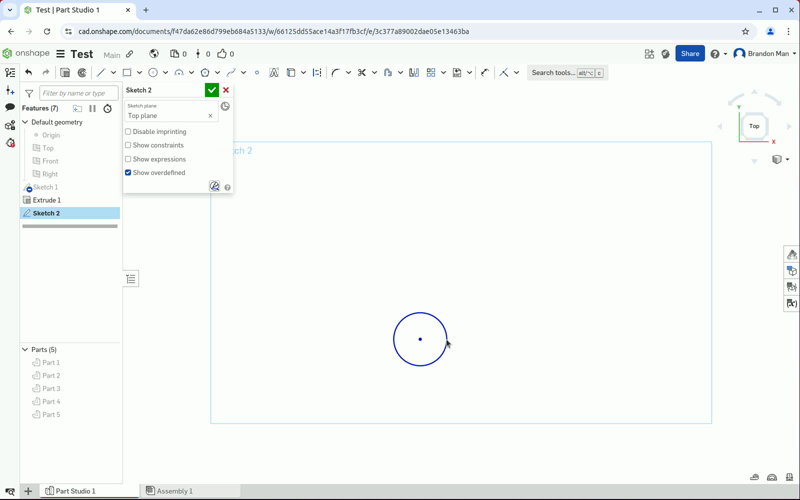
key(c)
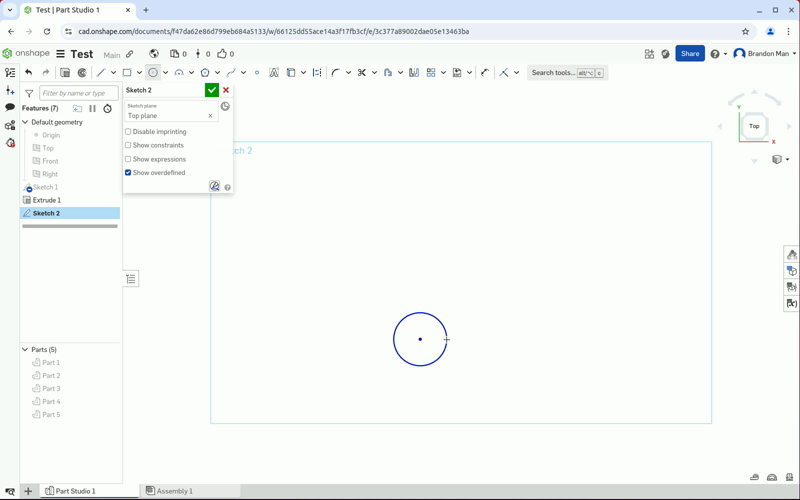
key_down(shift)
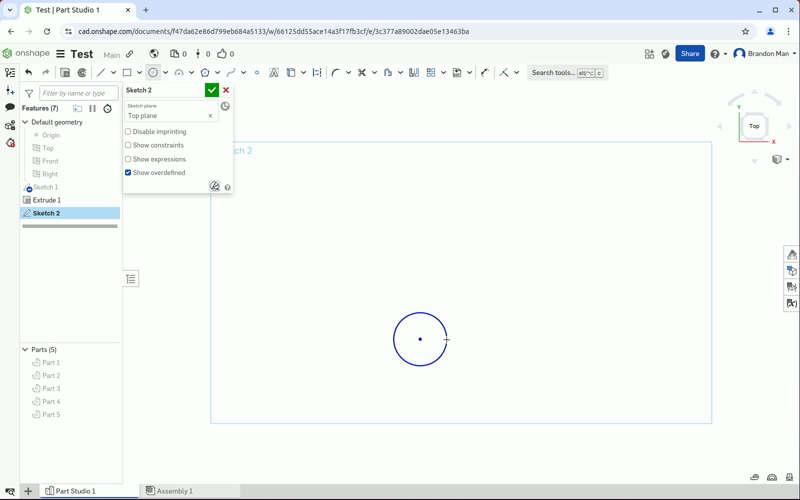
mouse_move(420, 339)
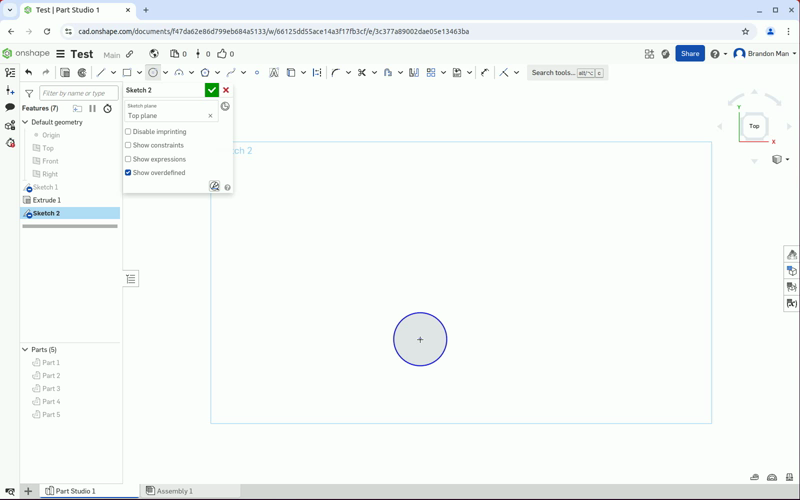
click(420, 339)
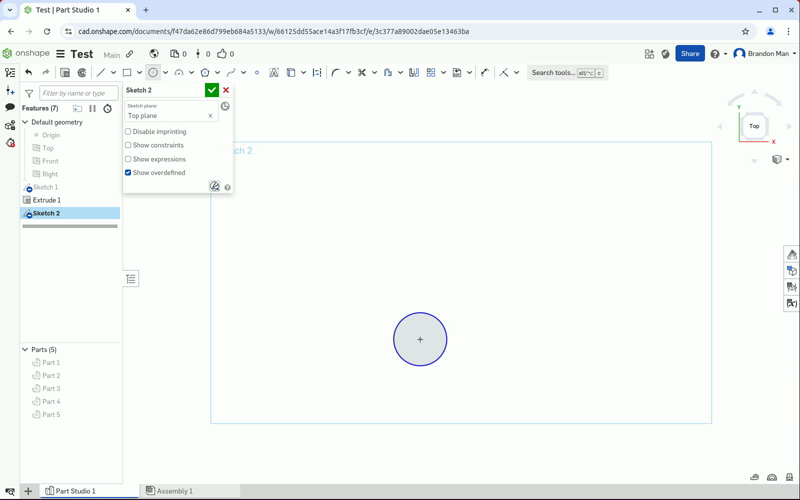
key_up(shift)
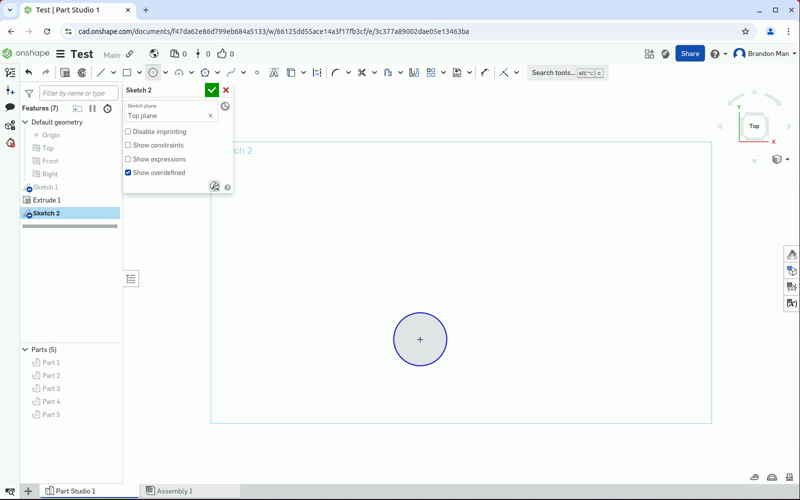
mouse_move(433, 339)
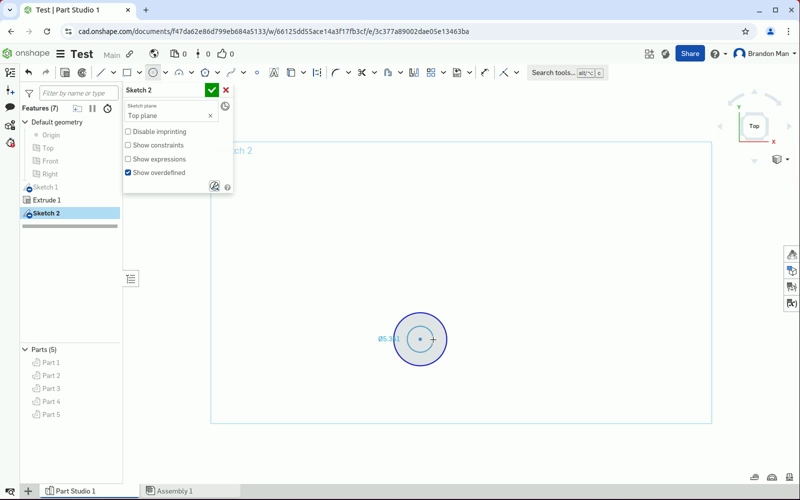
click(433, 339)
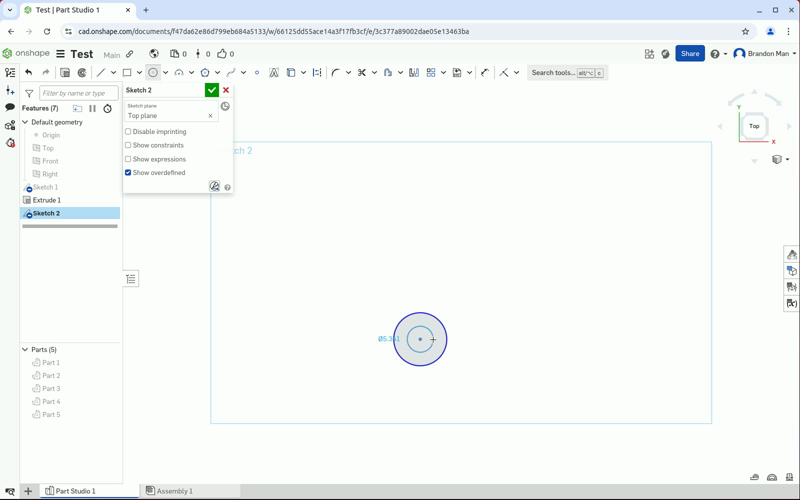
key(esc)
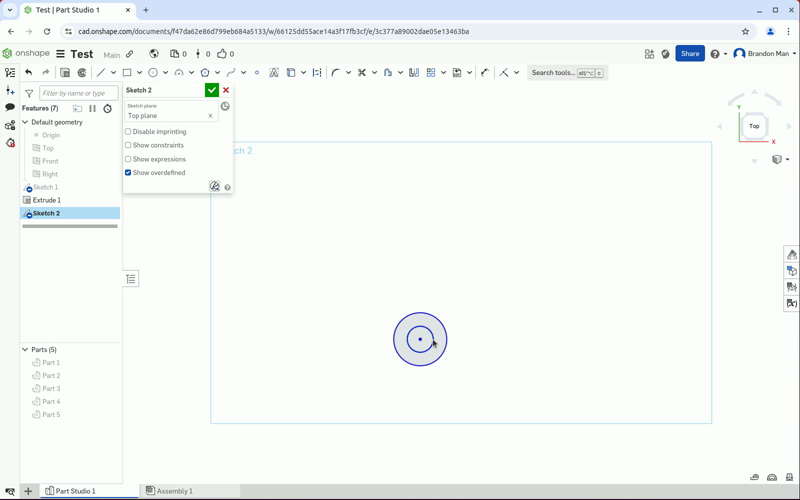
mouse_move(410, 322)
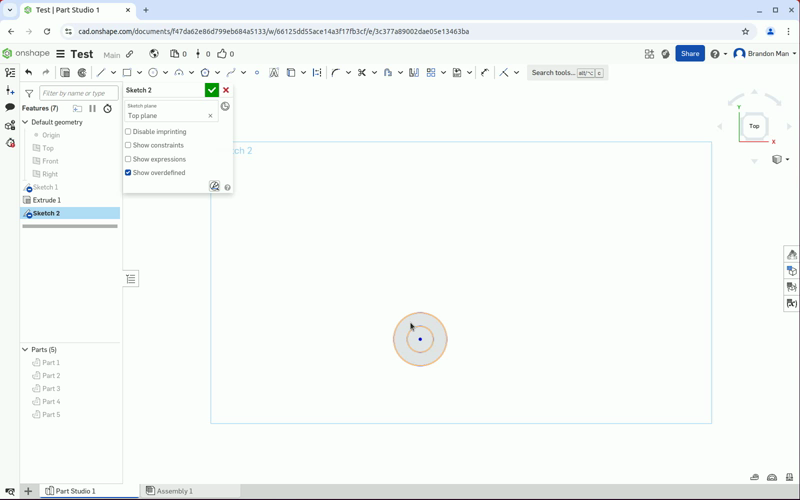
scroll(6)
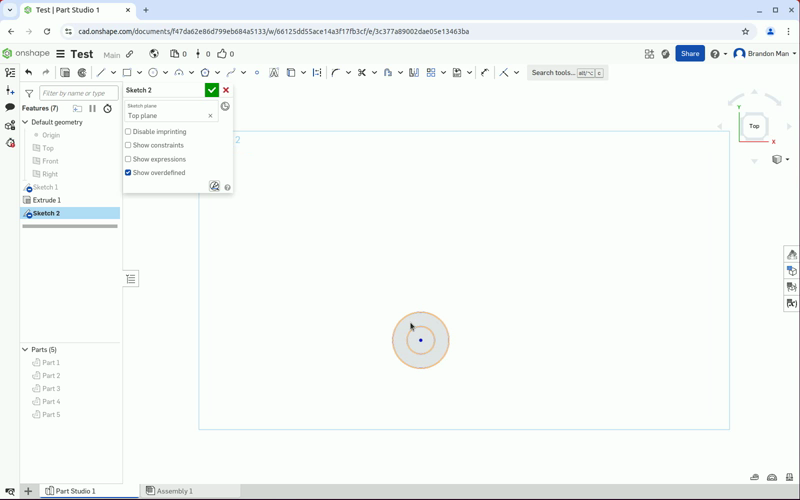
scroll(6)
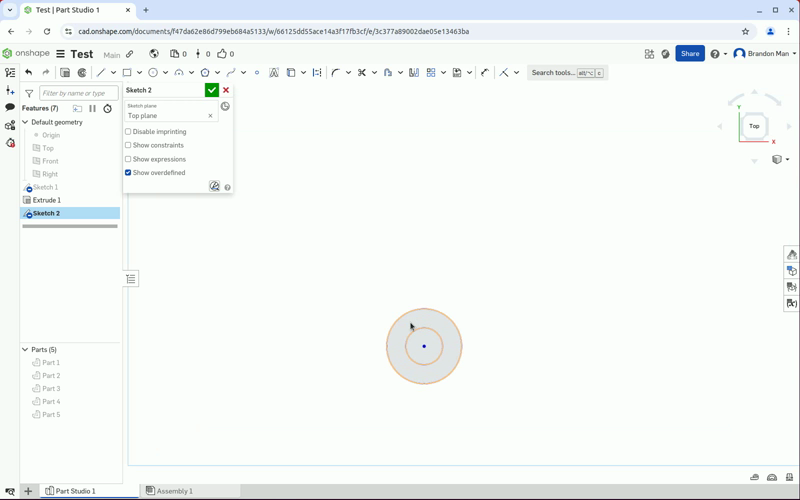
scroll(6)
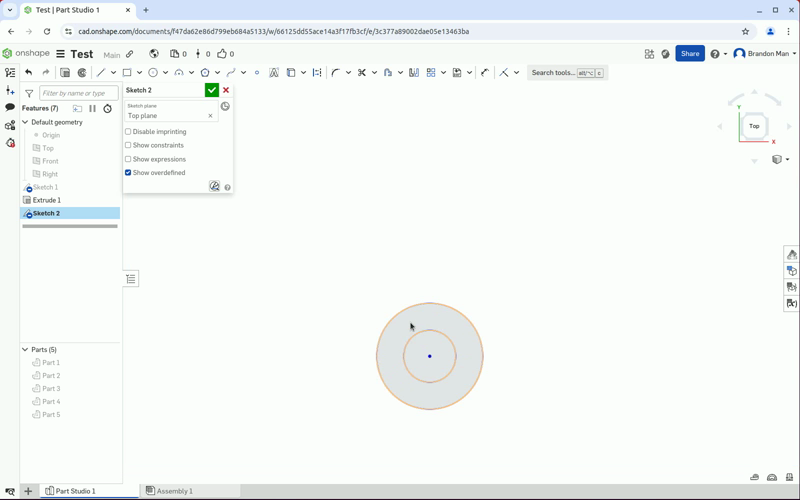
scroll(6)
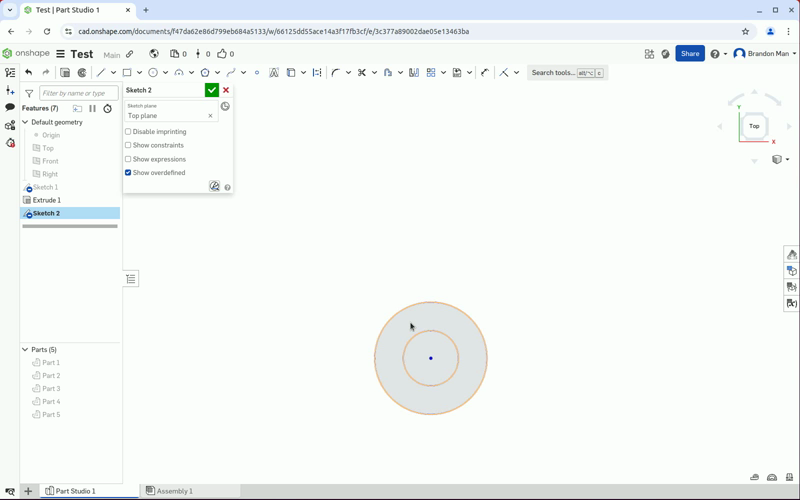
scroll(6)
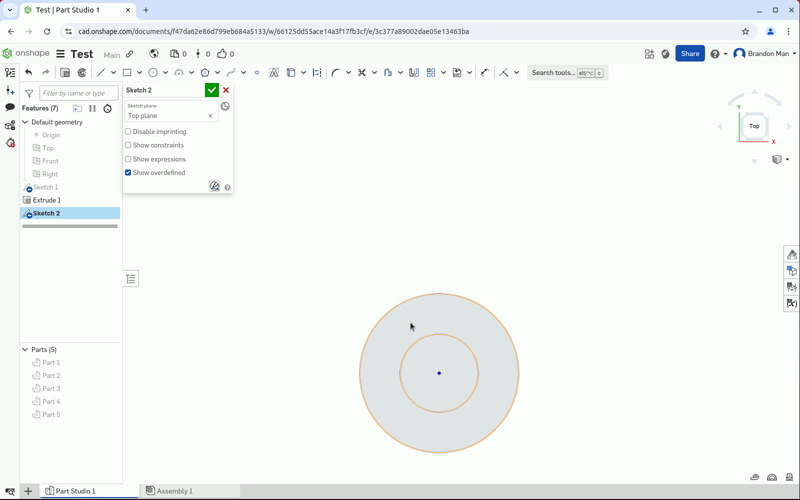
scroll(6)
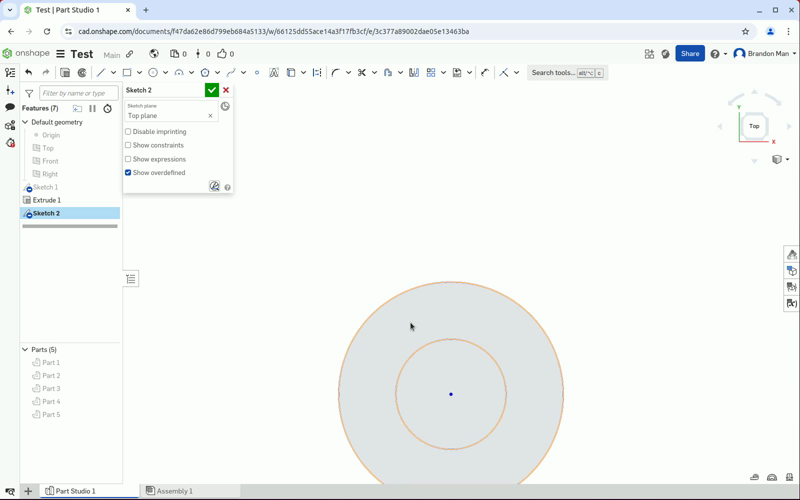
scroll(6)
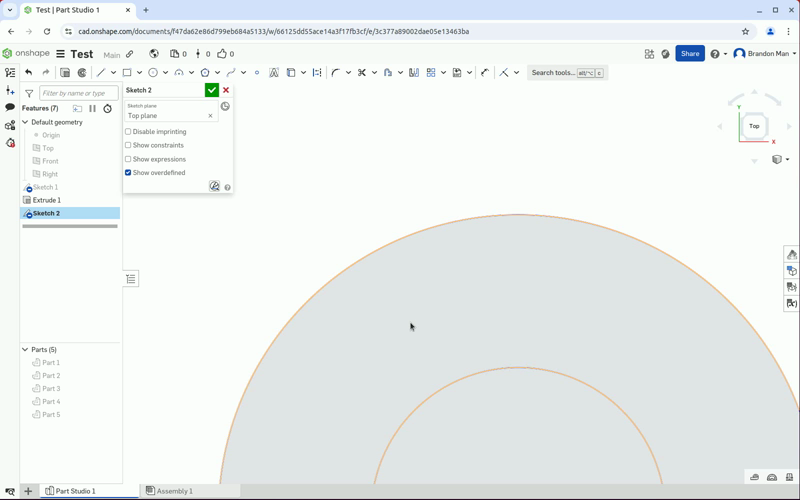
click(410, 322)
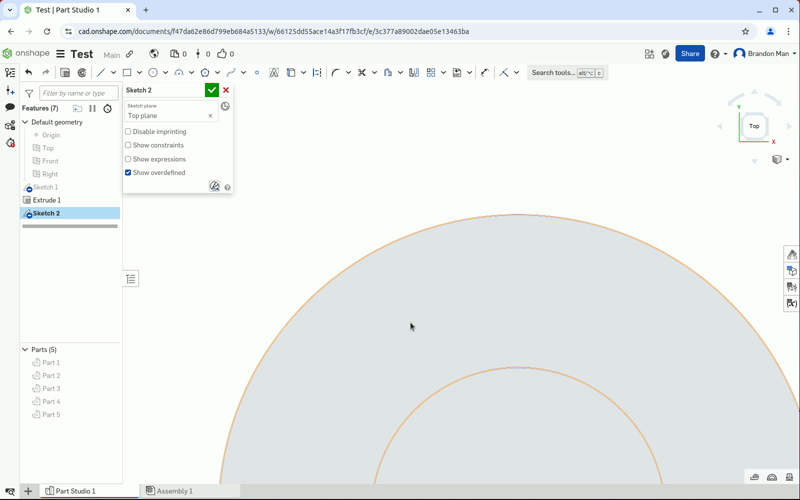
scroll(-6)
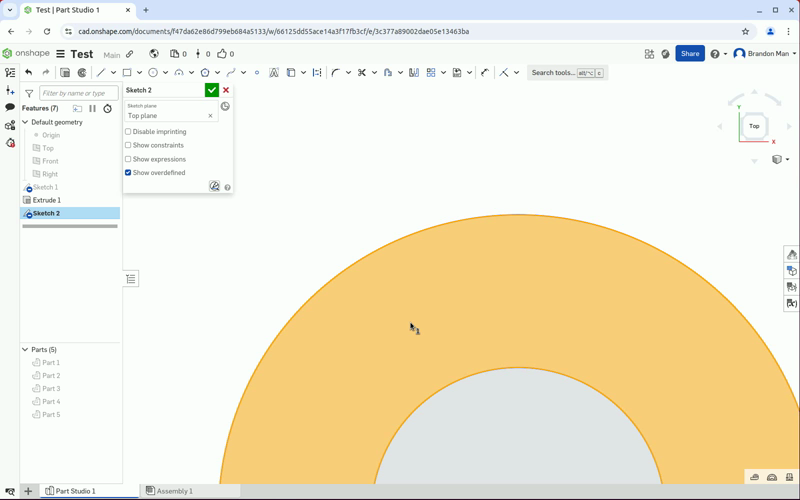
scroll(-6)
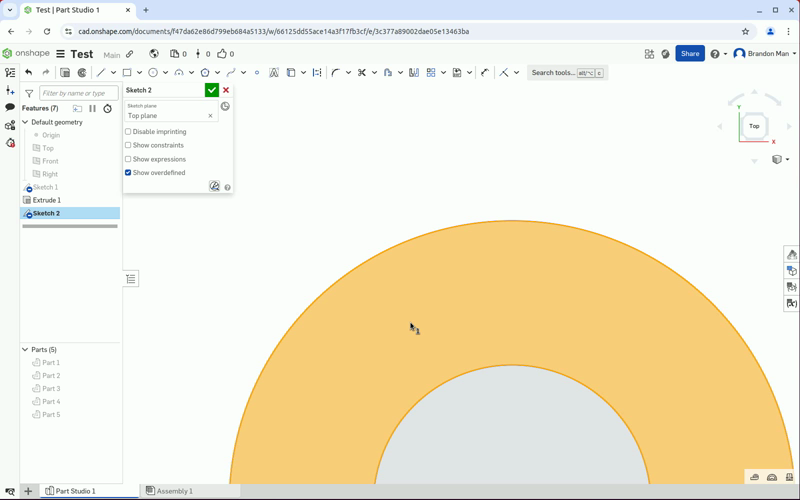
scroll(-6)
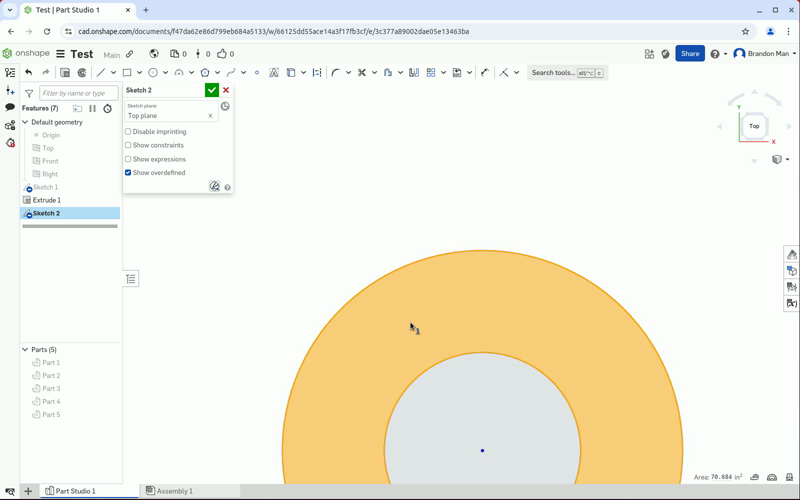
scroll(-6)
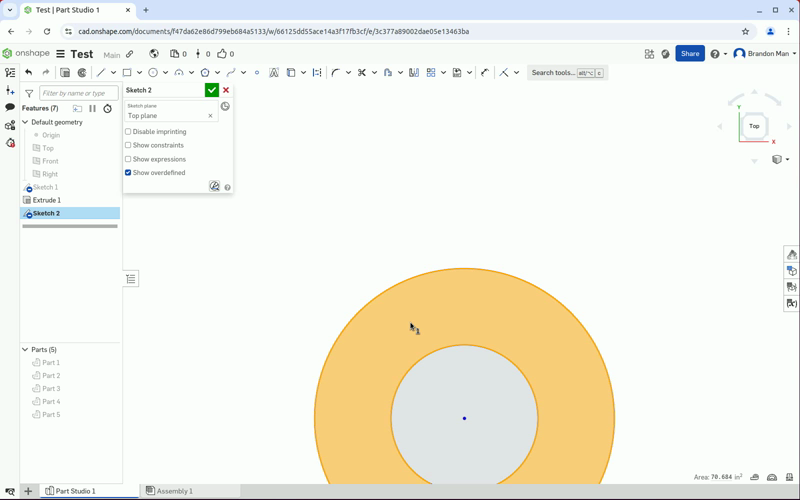
scroll(-6)
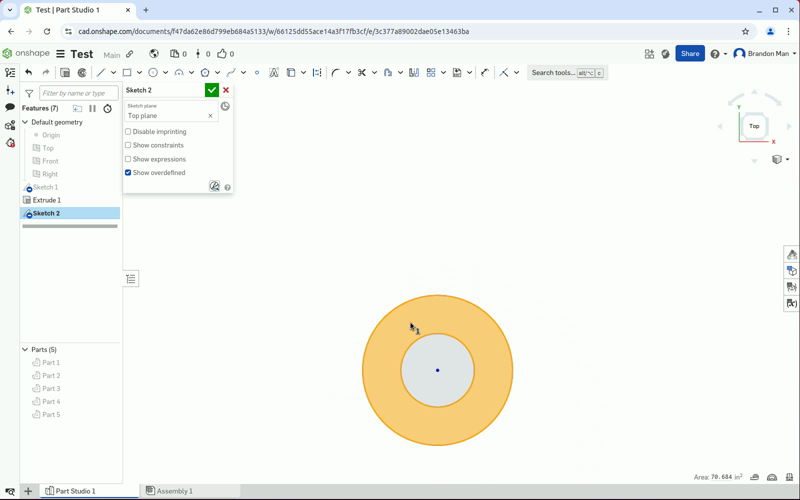
scroll(-6)
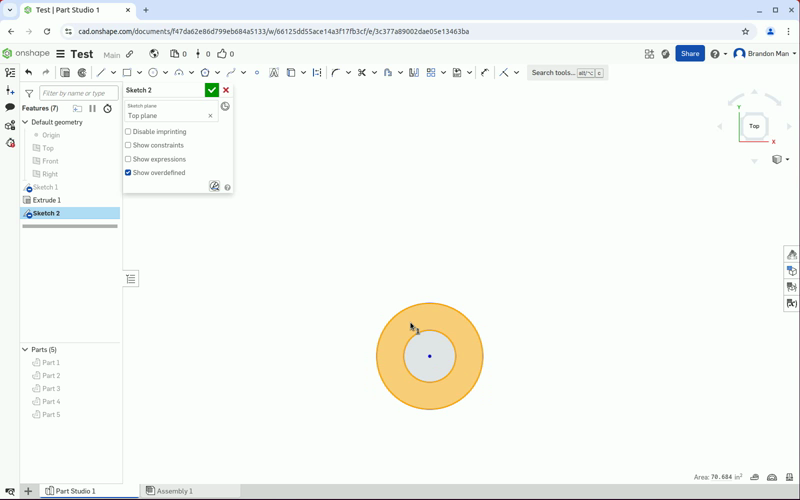
scroll(-6)
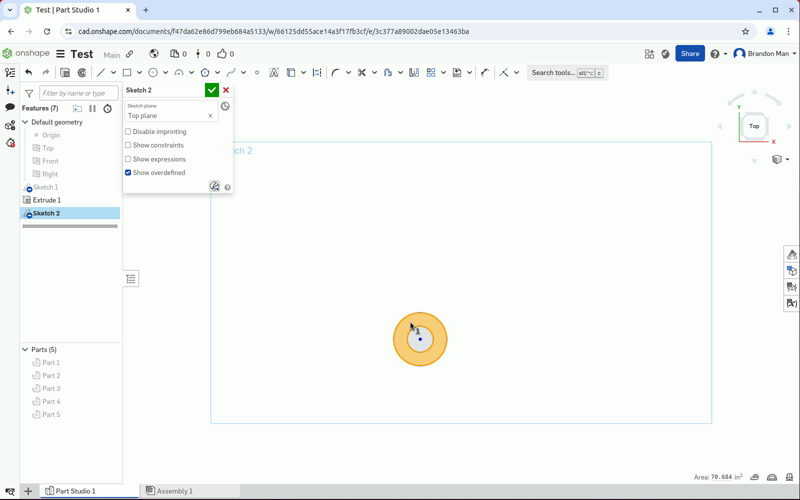
mouse_move(73, 352)
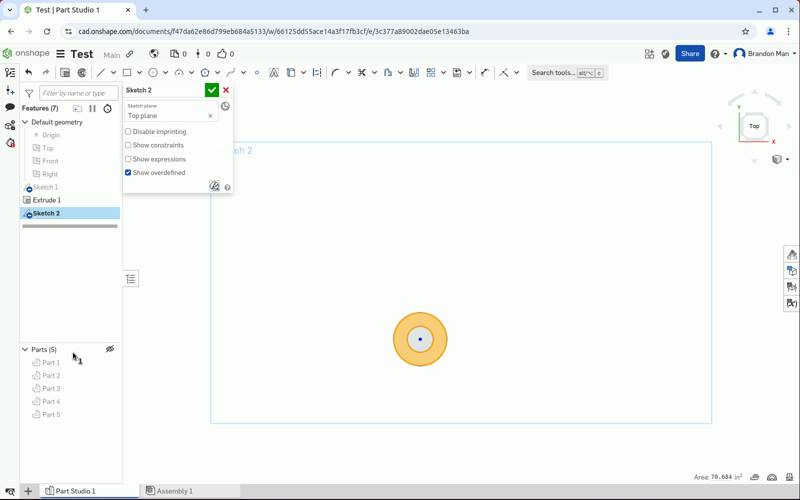
key(shift+y)
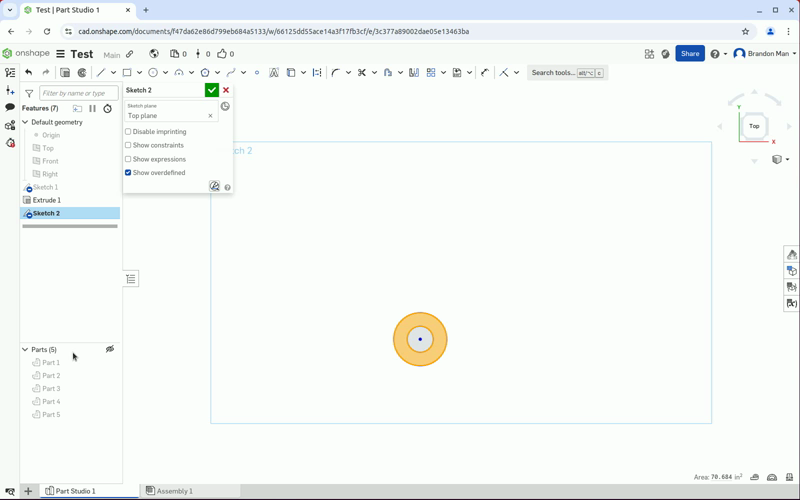
key(shift+e)
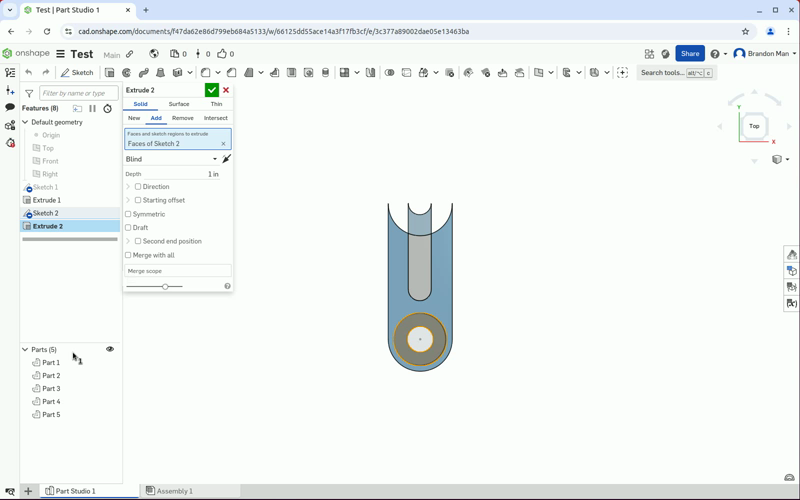
mouse_move(143, 106)
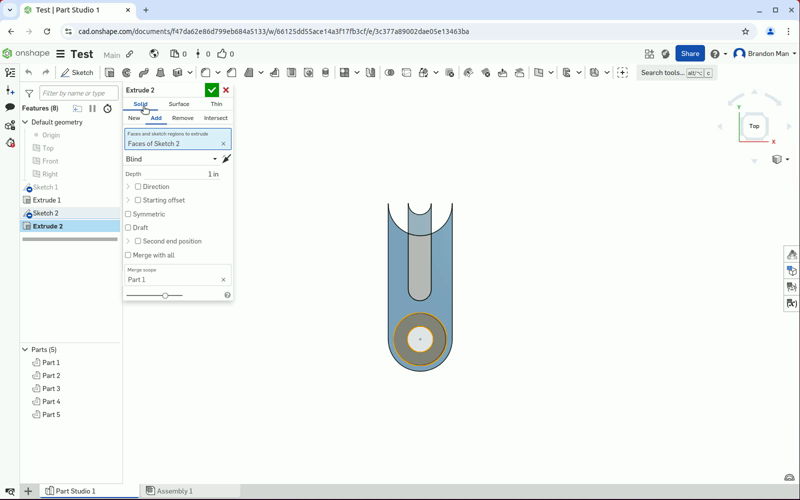
click(143, 106)
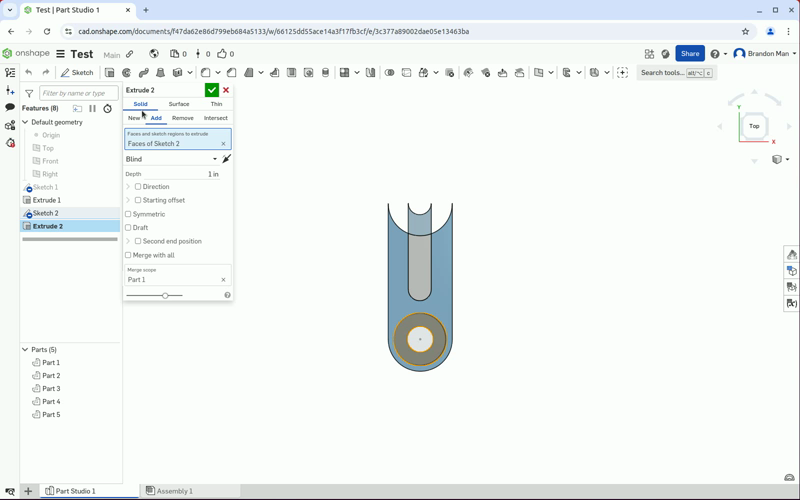
mouse_move(137, 120)
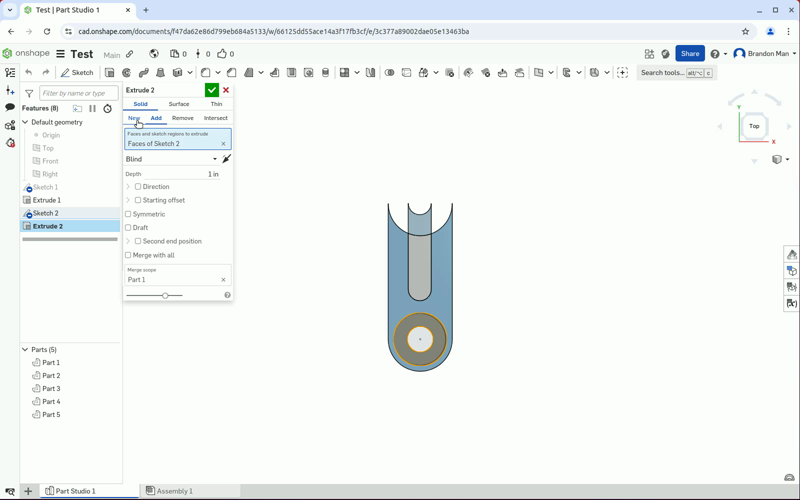
click(137, 120)
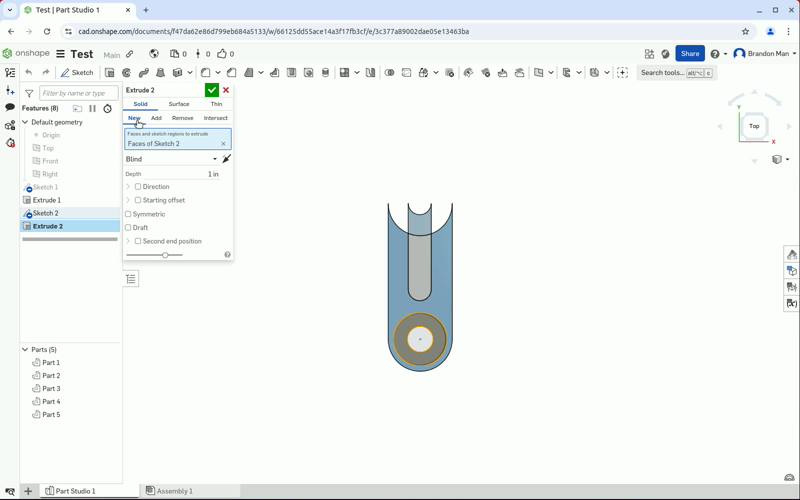
key(tab, 4)
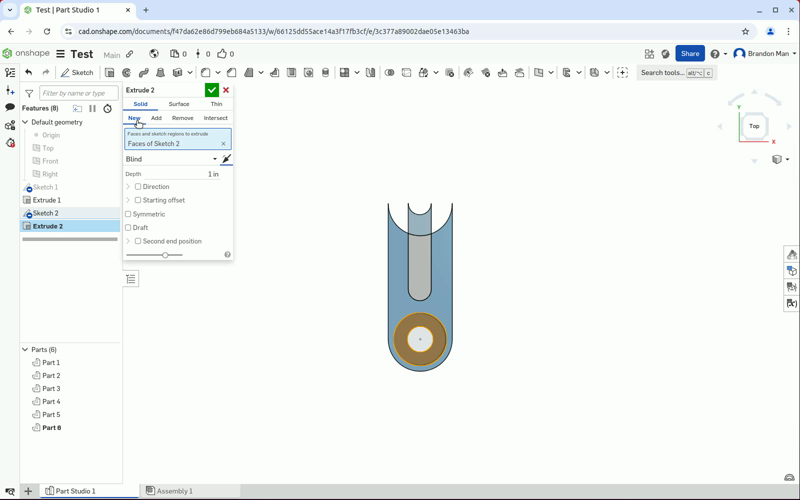
text(4.092)
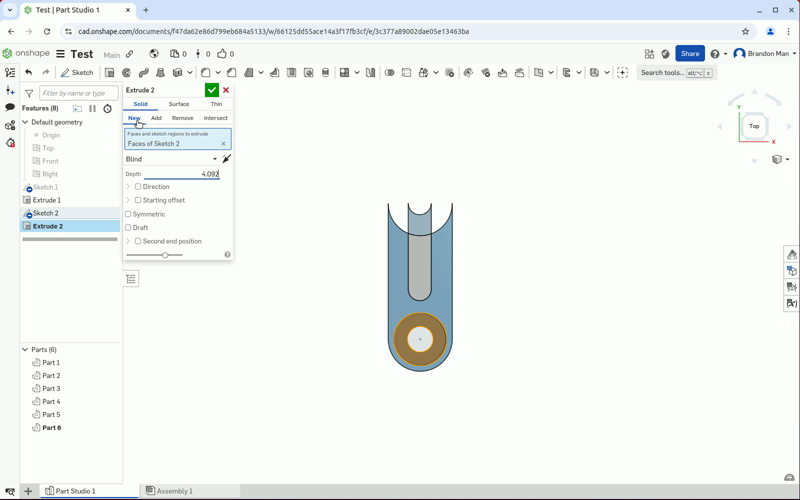
key(enter)
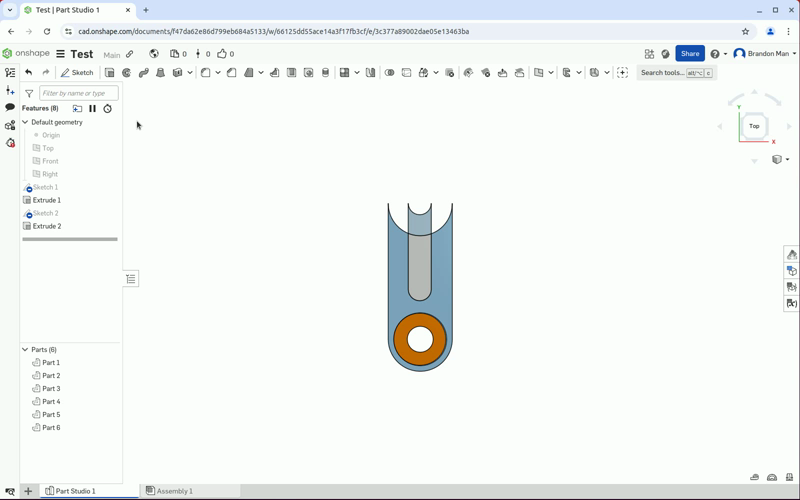
key(shift+h)
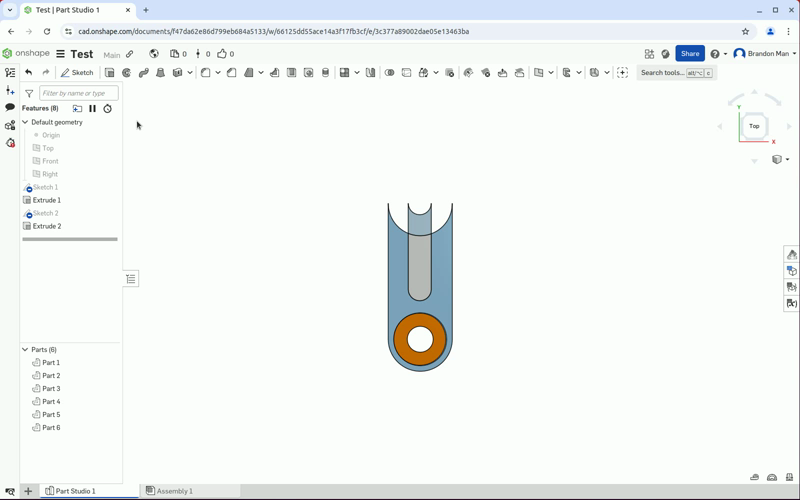
key(shift+h)
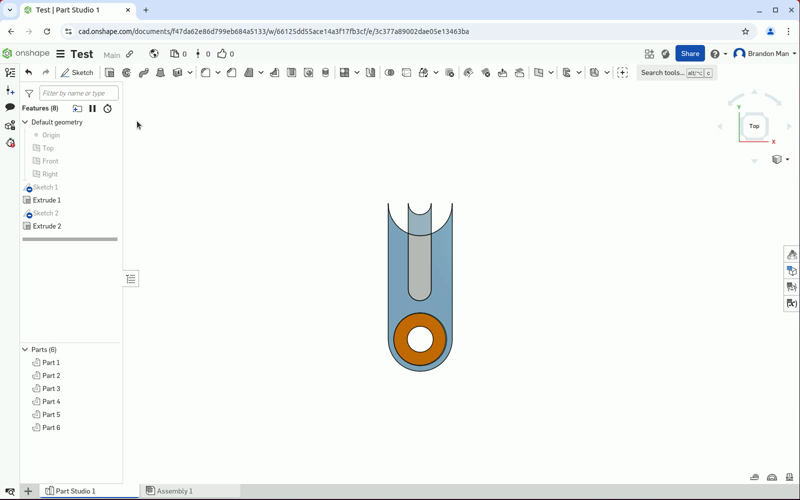
mouse_move(73, 189)
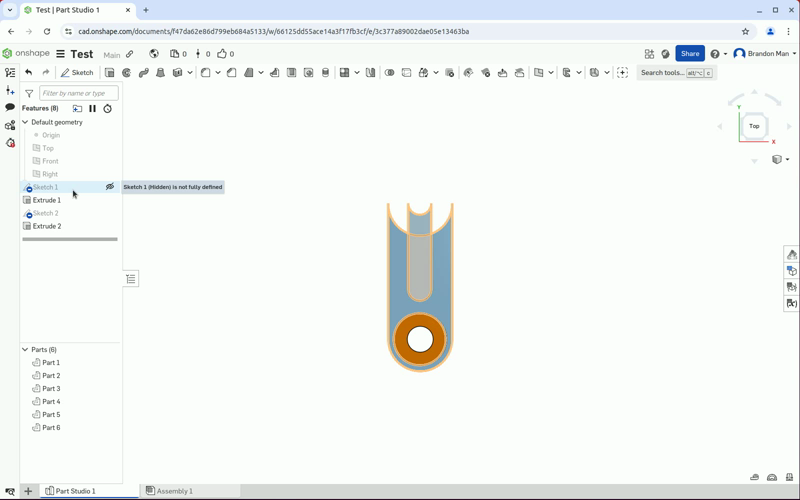
click(73, 189)
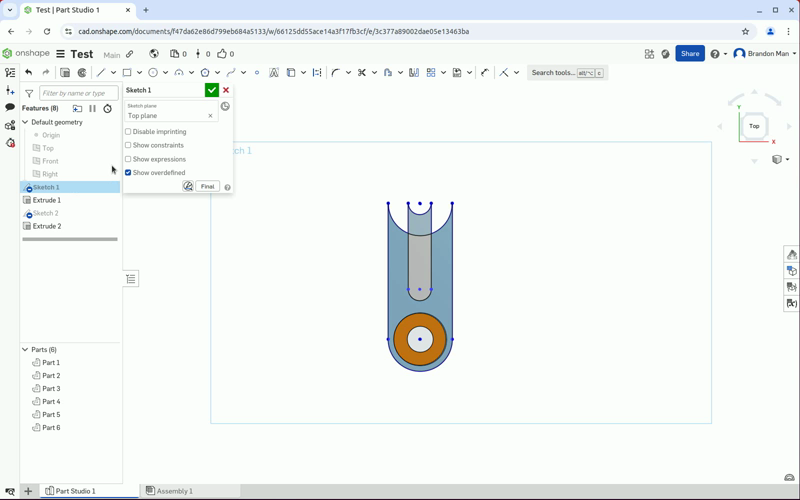
mouse_move(229, 92)
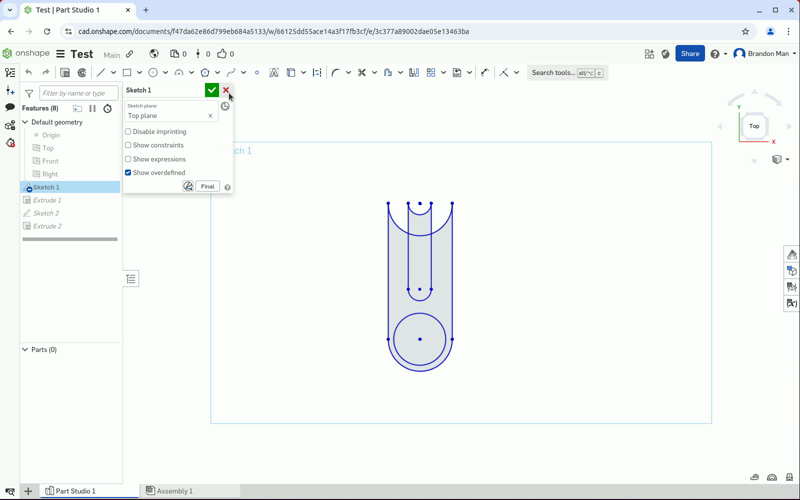
click(229, 92)
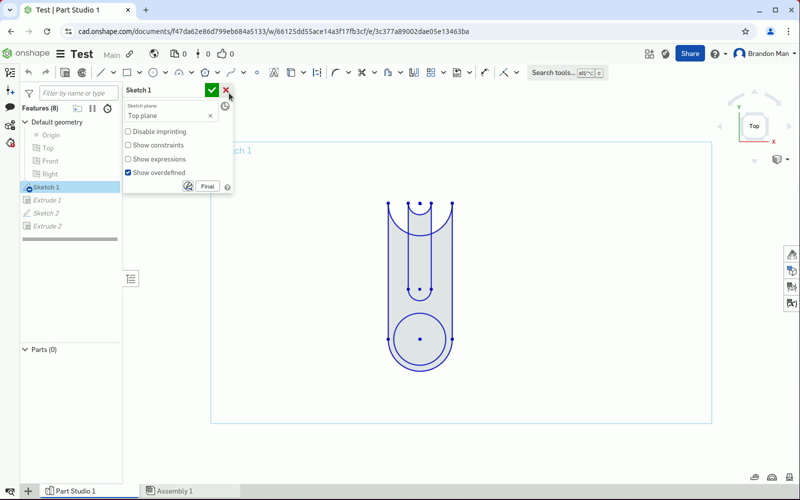
key(shift+s)
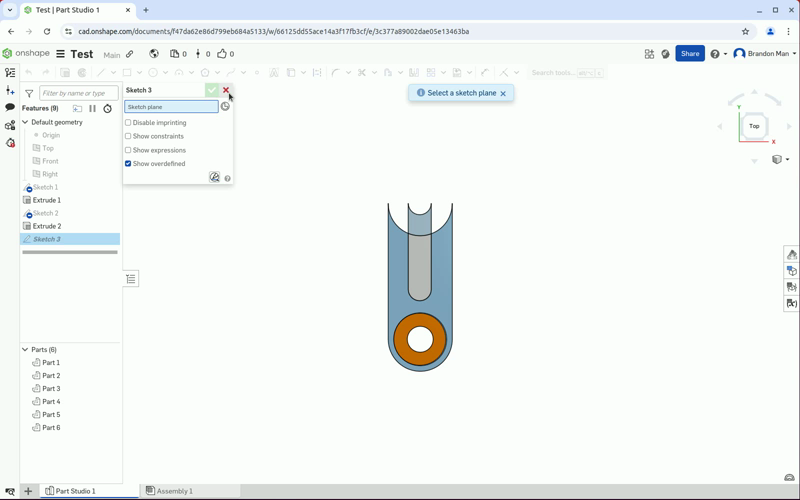
mouse_move(73, 150)
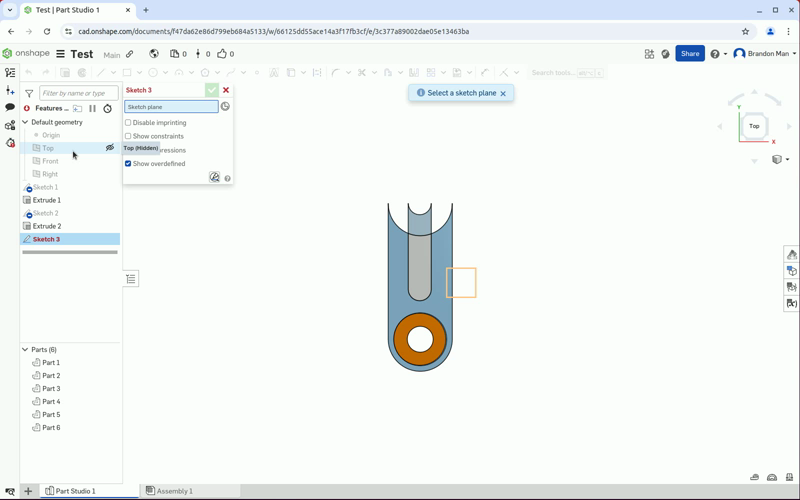
click(73, 150)
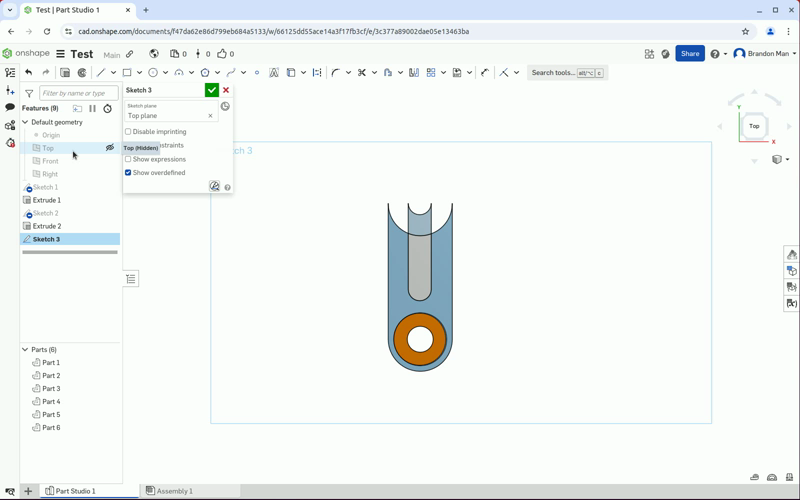
mouse_move(73, 352)
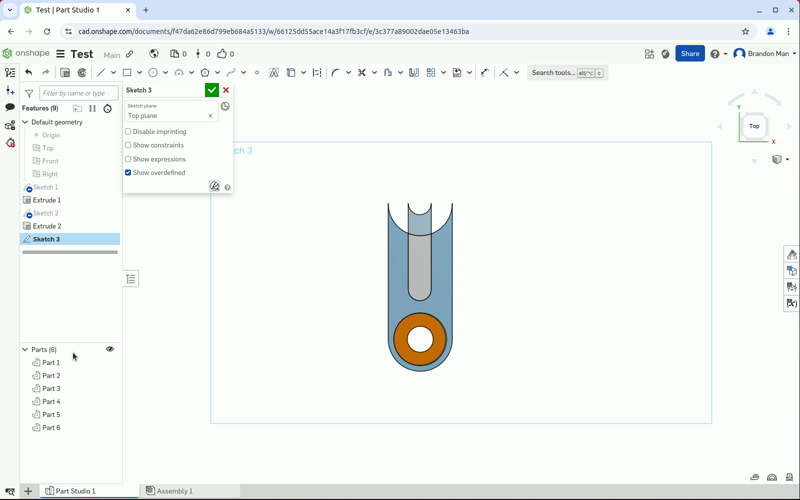
key(y)
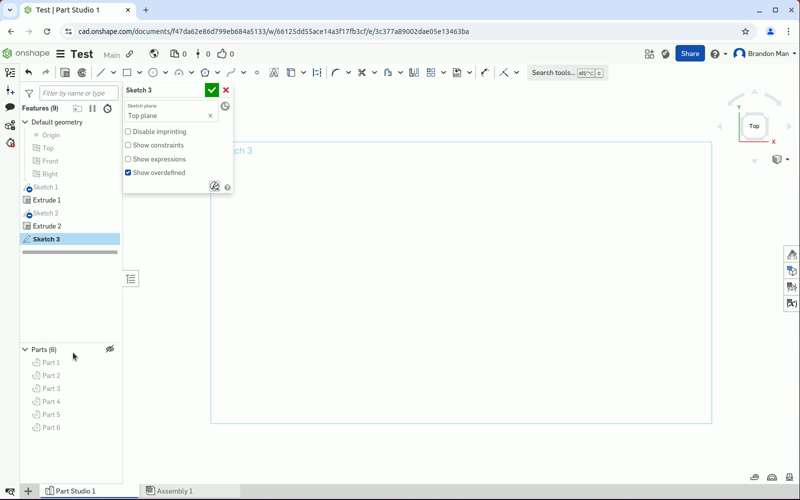
key(c)
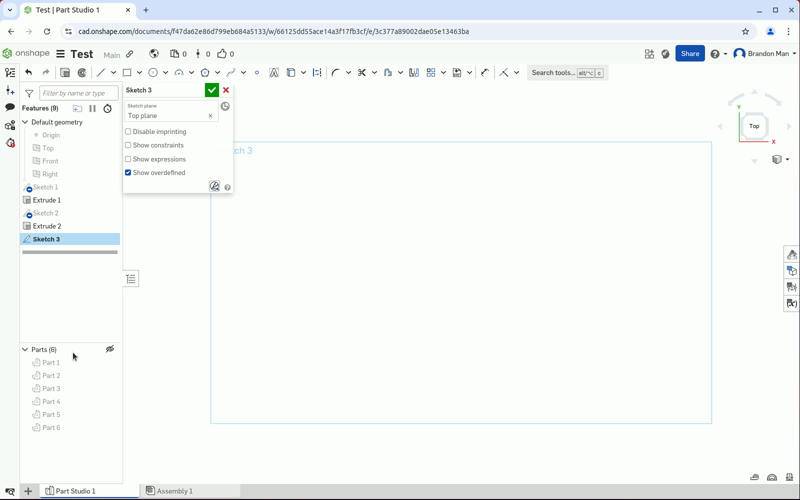
key_down(shift)
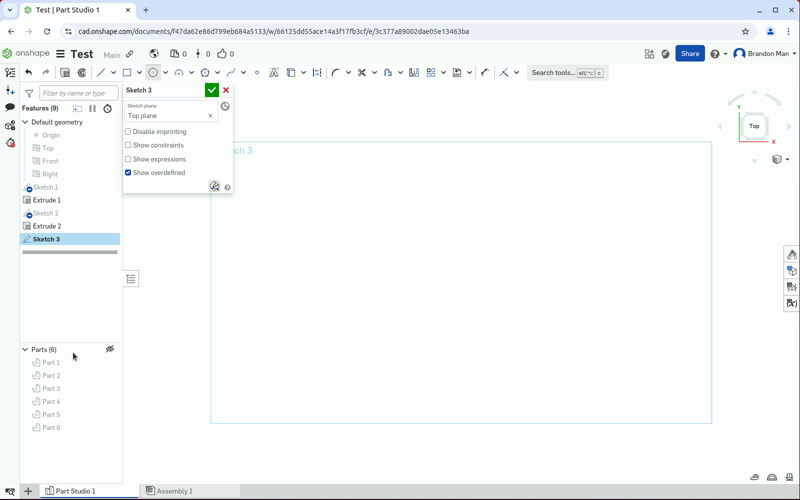
mouse_move(420, 339)
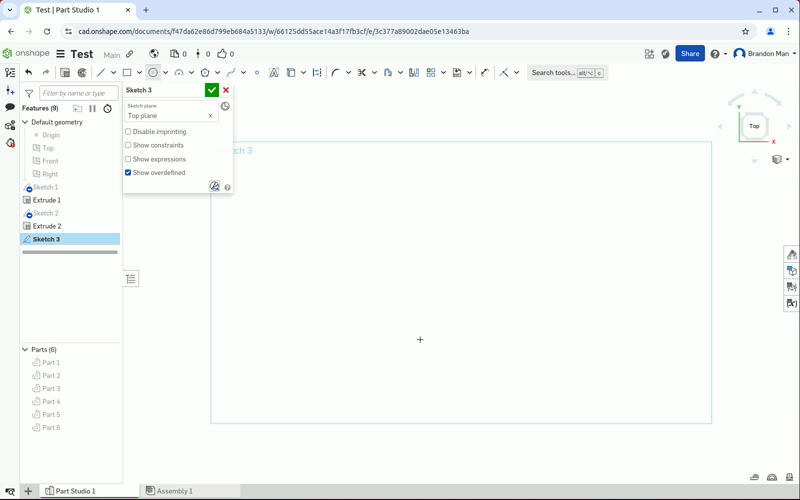
click(420, 339)
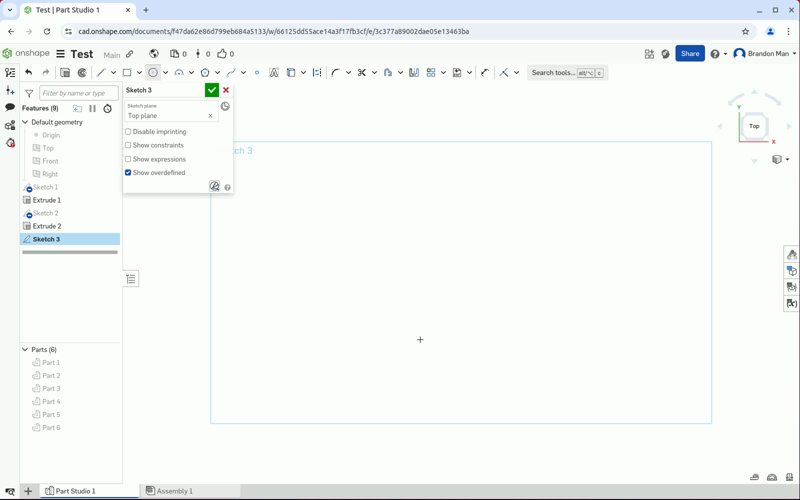
key_up(shift)
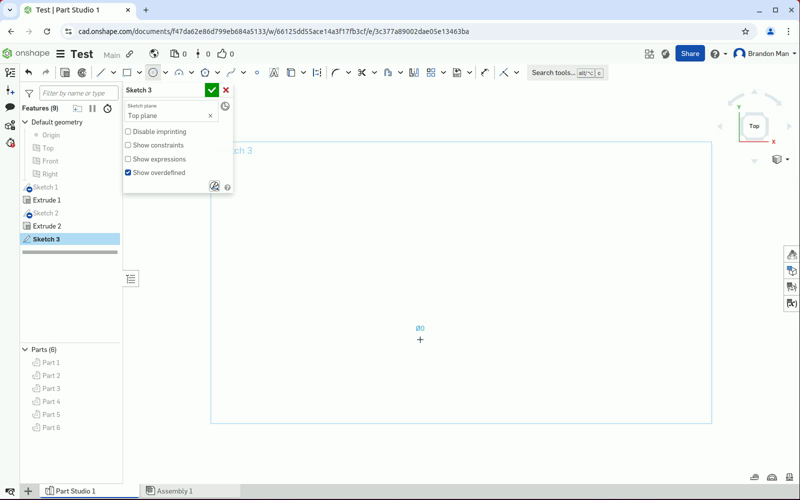
mouse_move(446, 339)
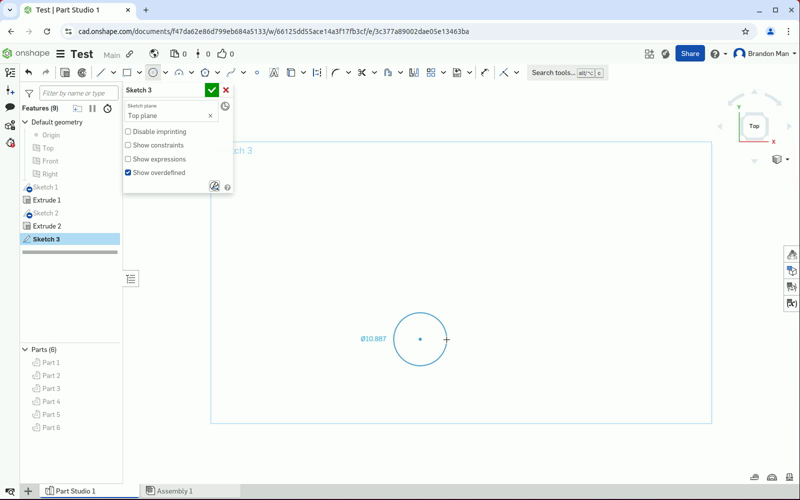
click(446, 339)
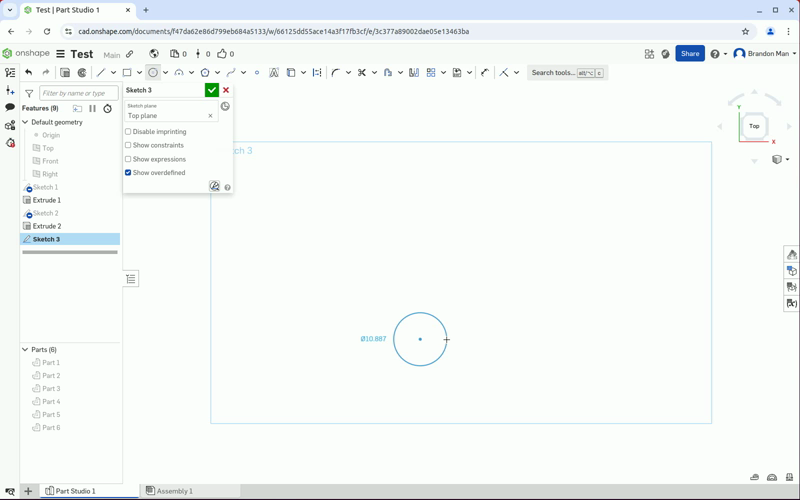
key(esc)
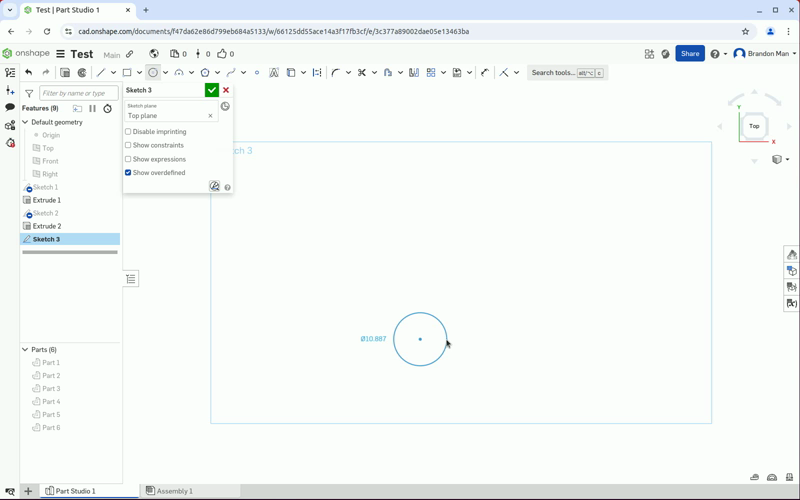
key(c)
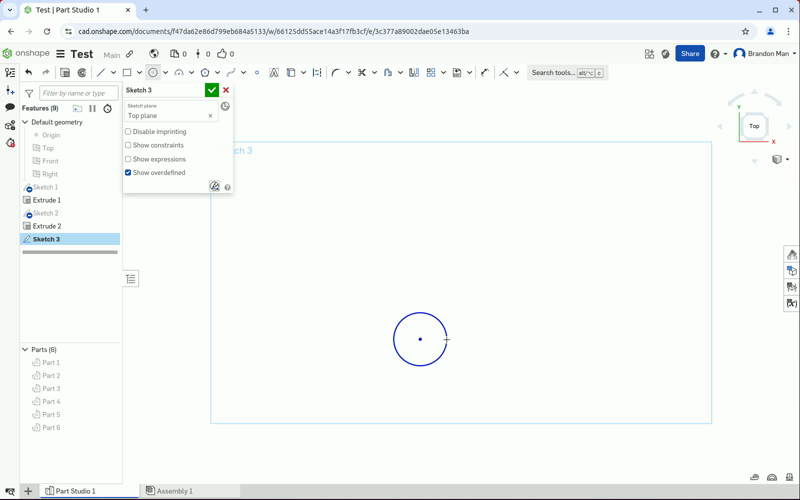
key_down(shift)
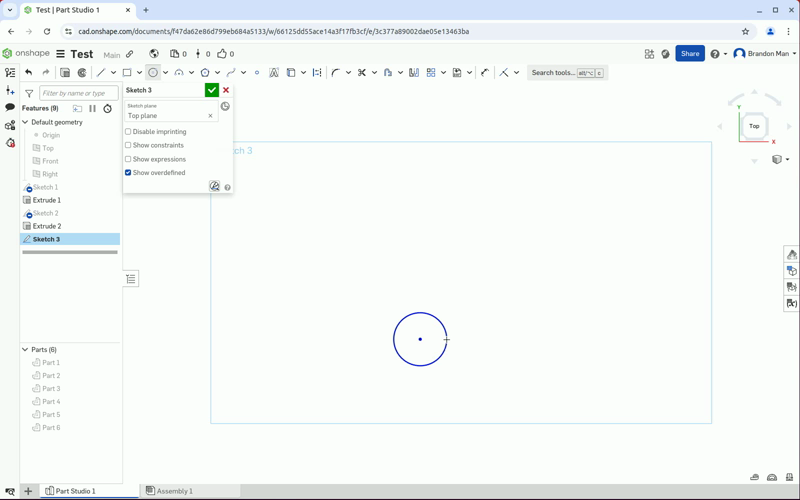
mouse_move(420, 339)
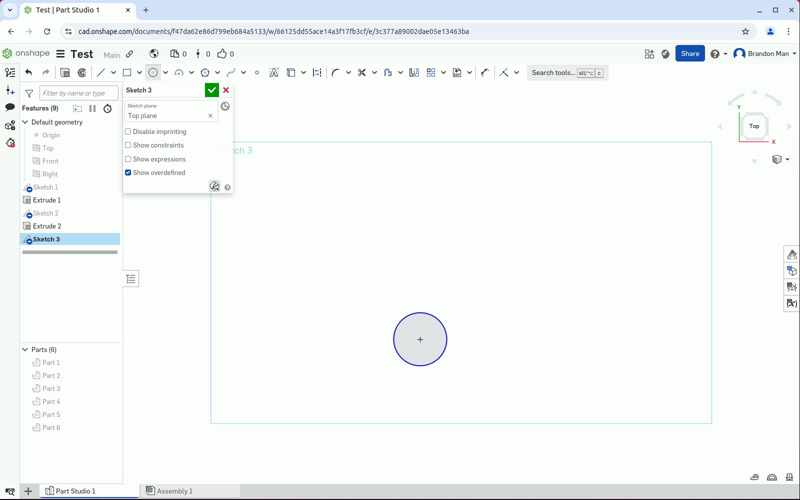
click(420, 339)
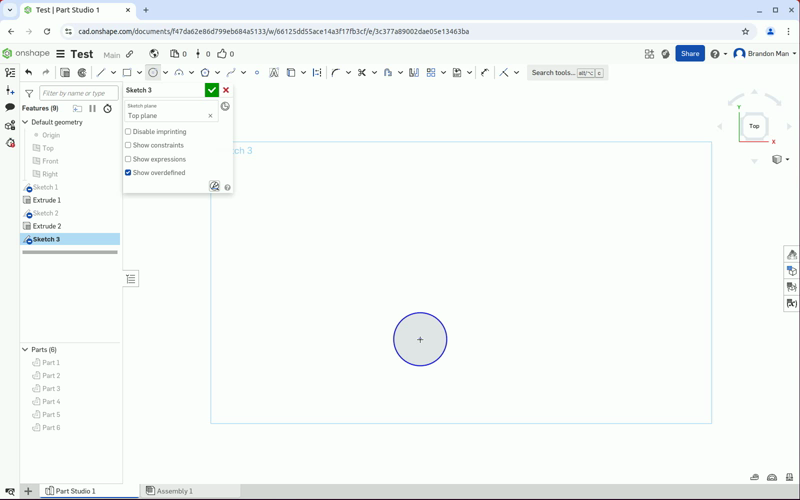
key_up(shift)
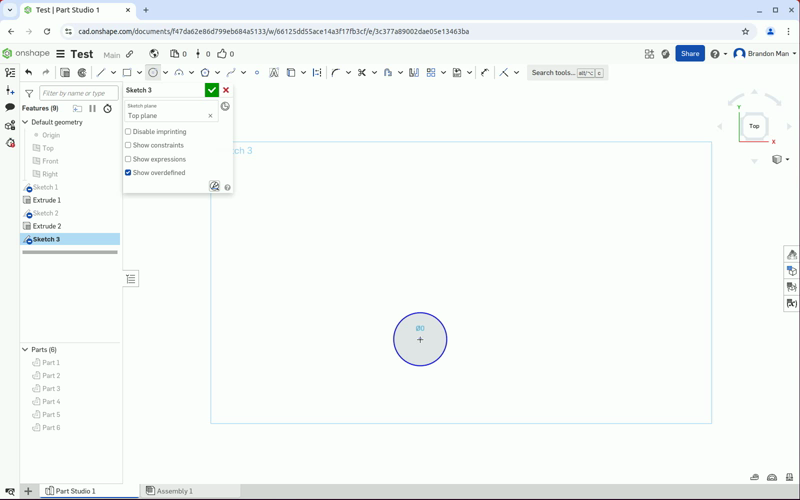
mouse_move(433, 339)
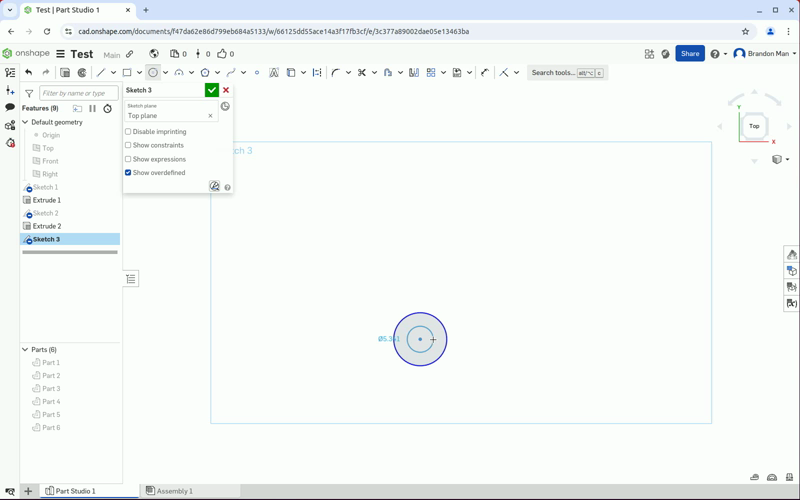
click(433, 339)
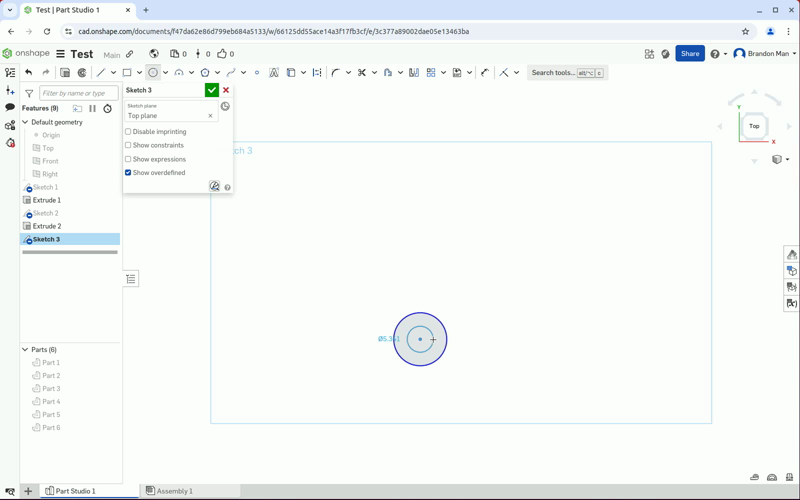
key(esc)
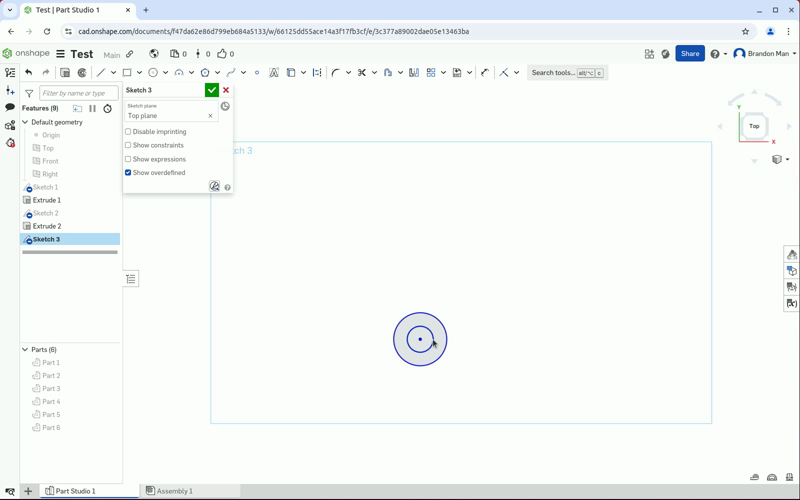
mouse_move(424, 362)
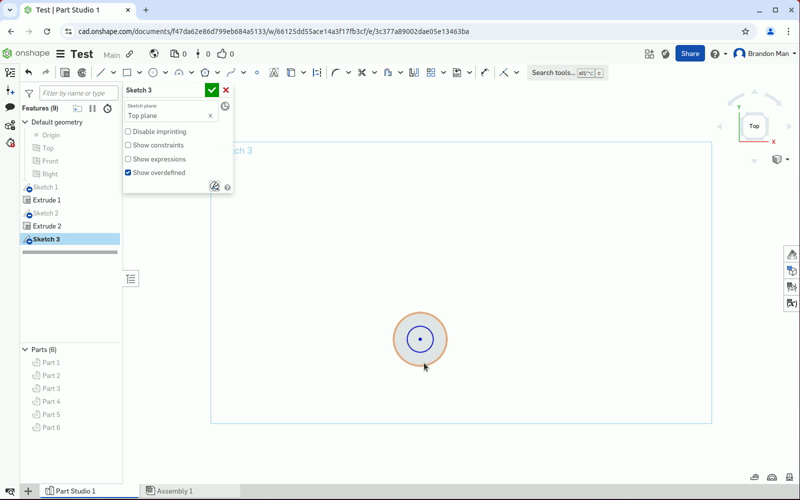
scroll(6)
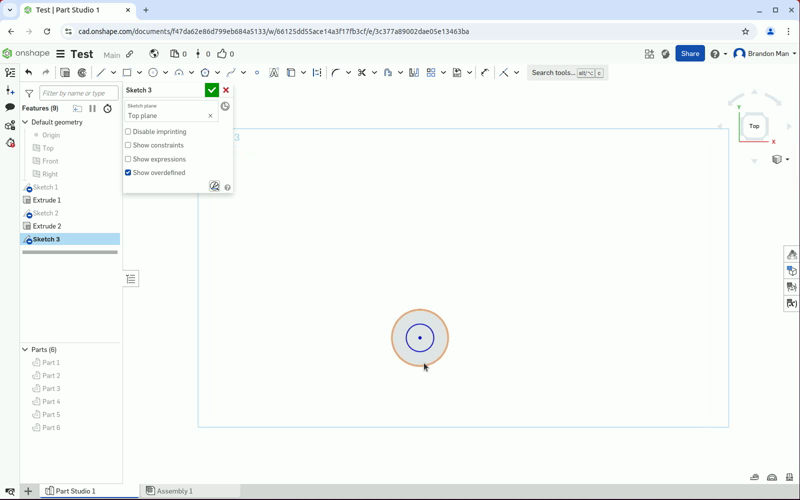
scroll(6)
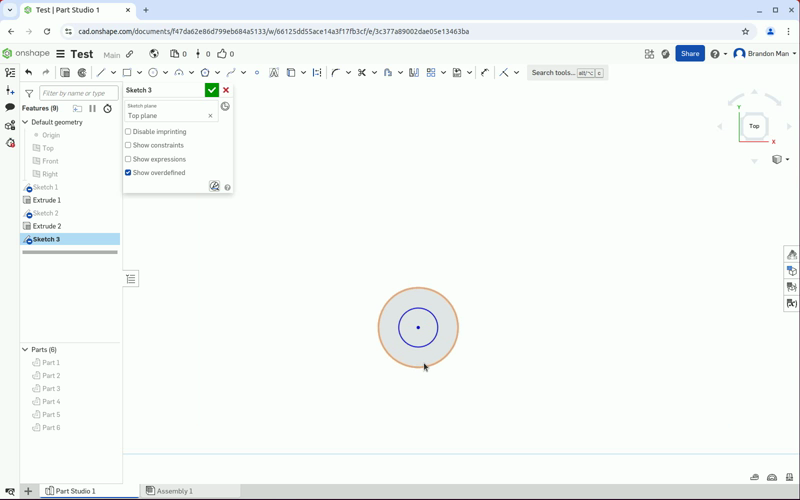
scroll(6)
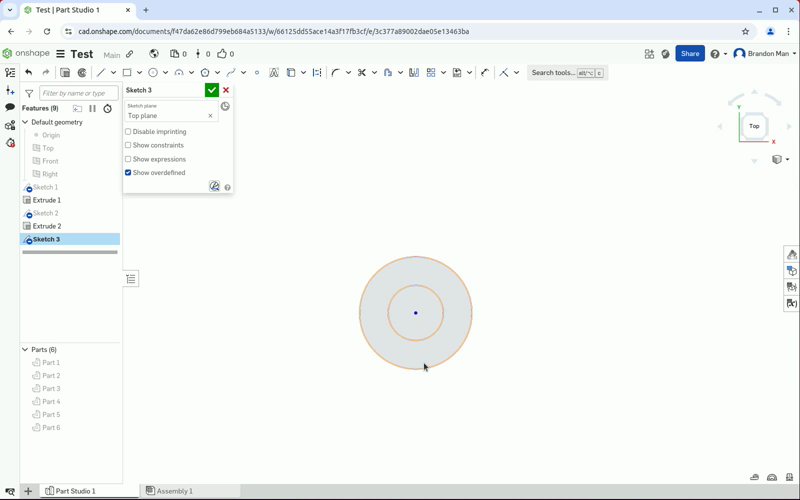
scroll(6)
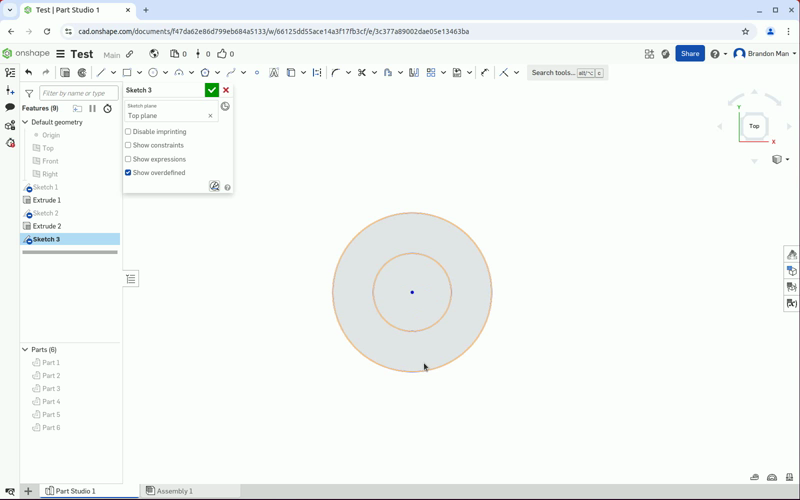
scroll(6)
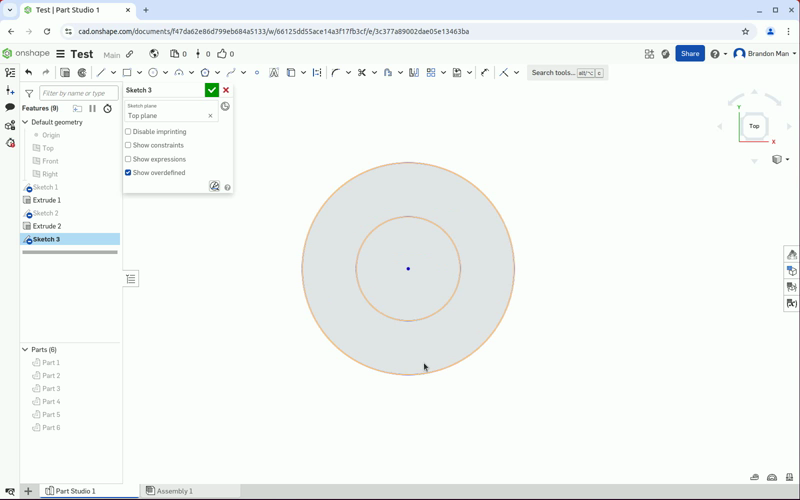
scroll(6)
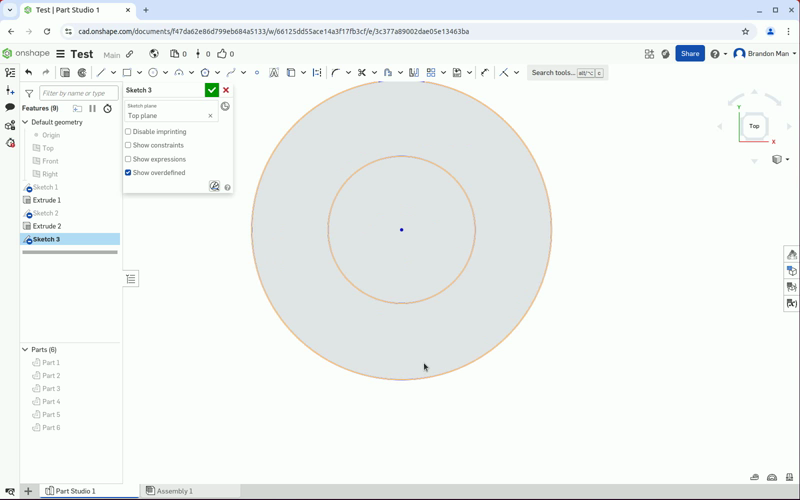
scroll(6)
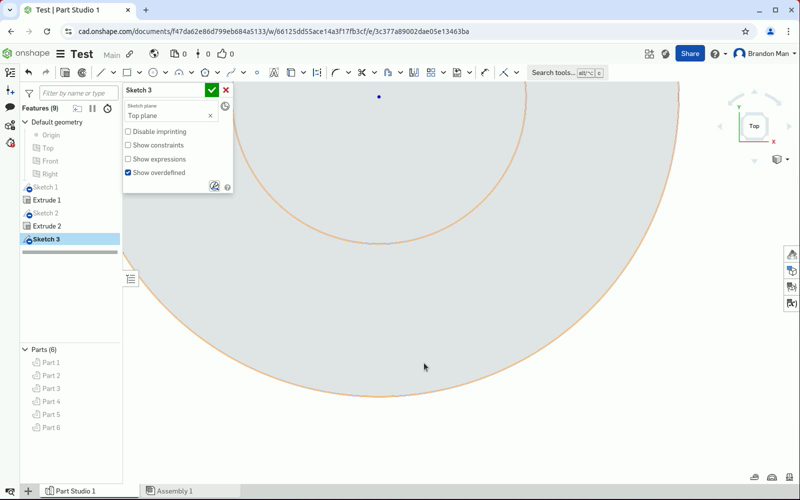
click(424, 362)
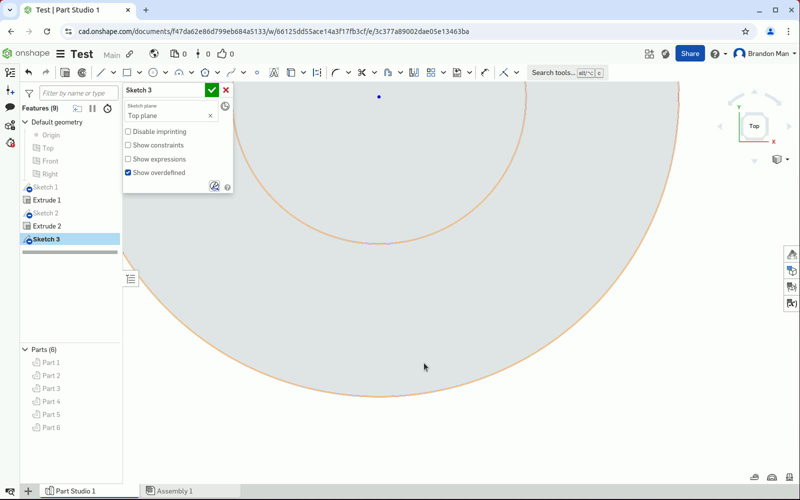
scroll(-6)
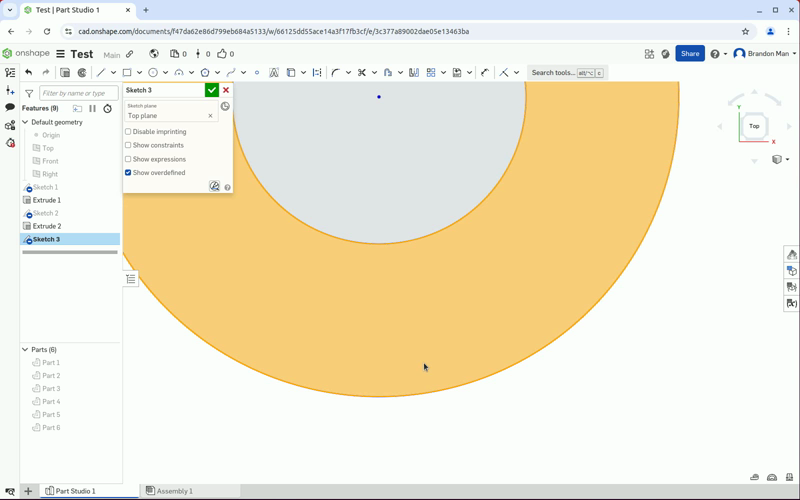
scroll(-6)
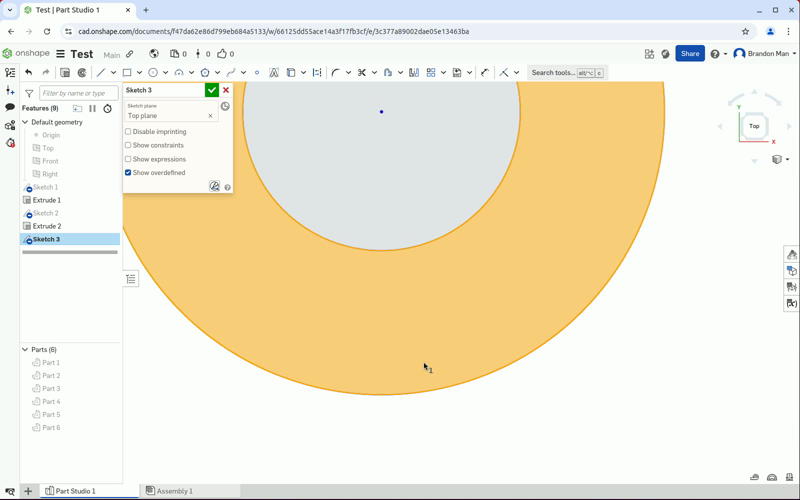
scroll(-6)
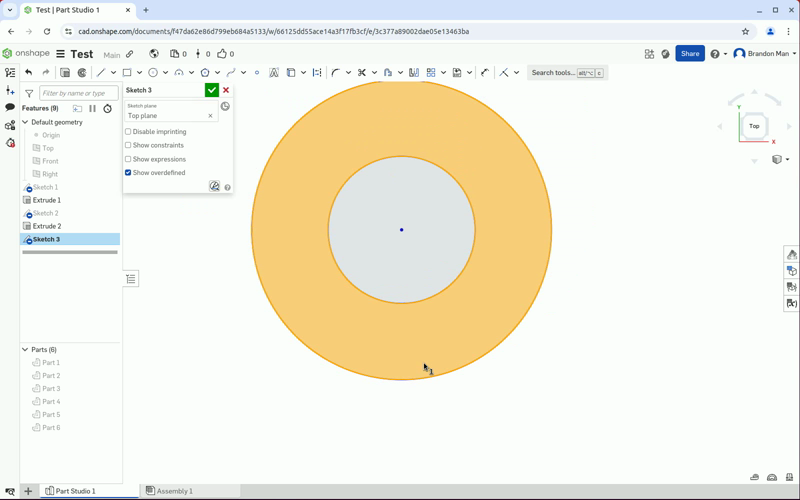
scroll(-6)
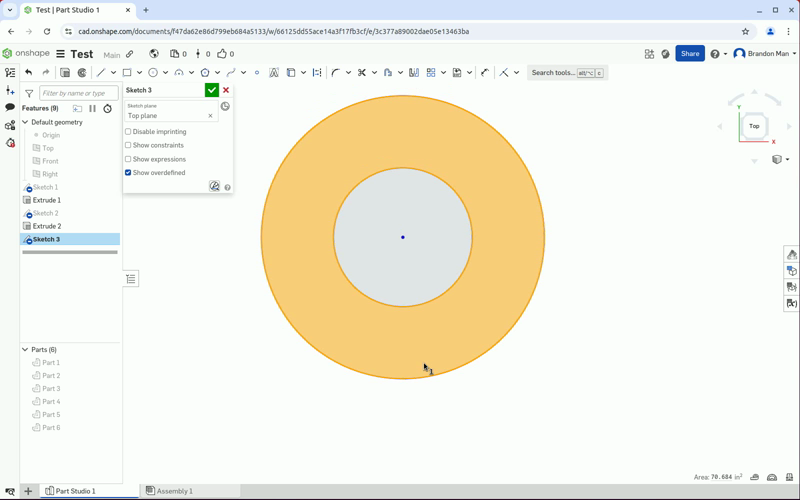
scroll(-6)
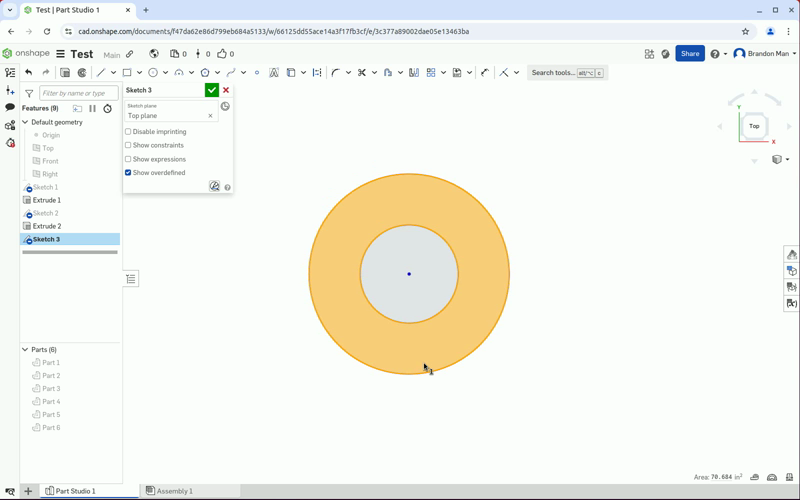
scroll(-6)
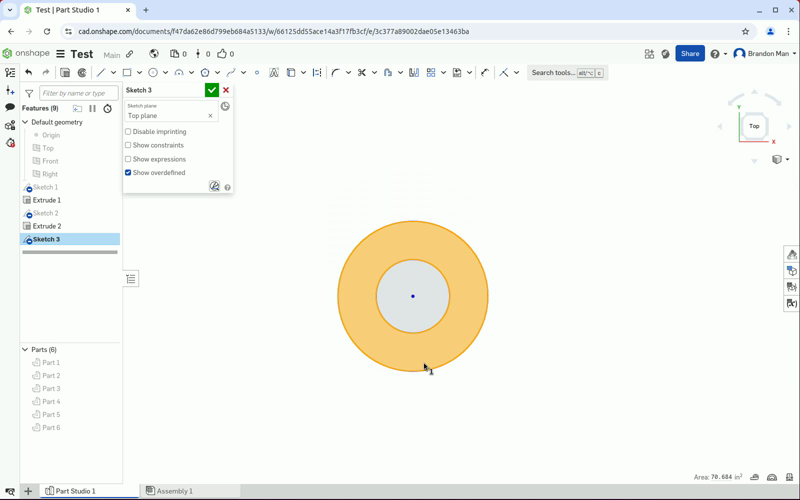
scroll(-6)
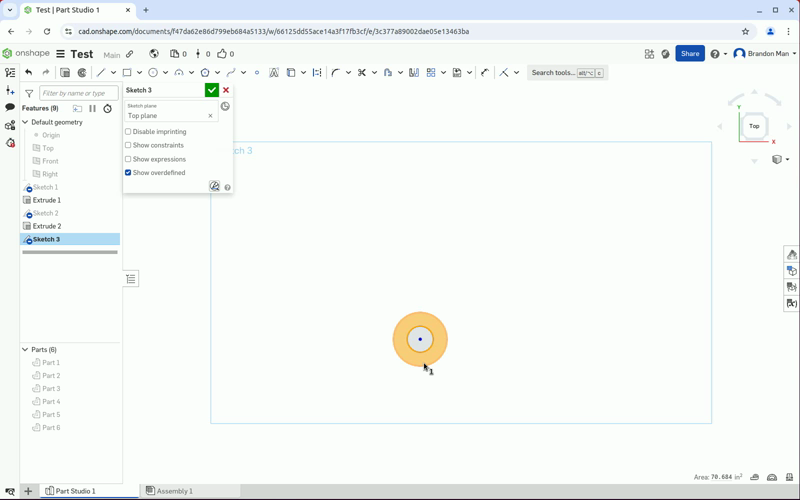
mouse_move(73, 352)
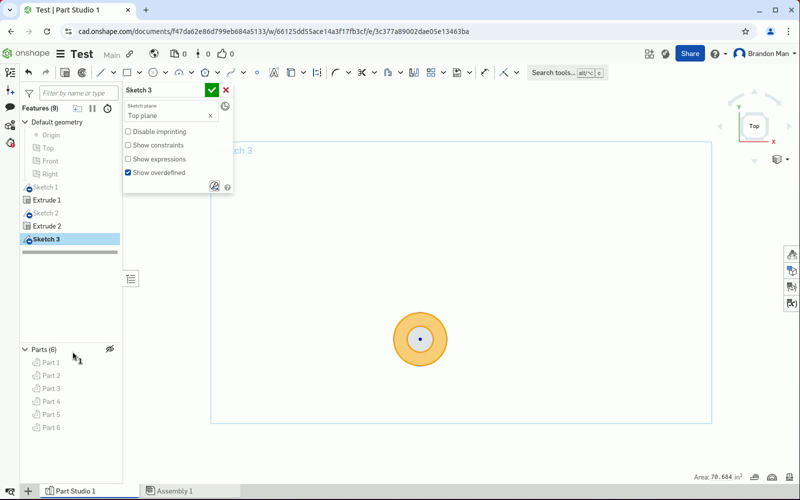
key(shift+y)
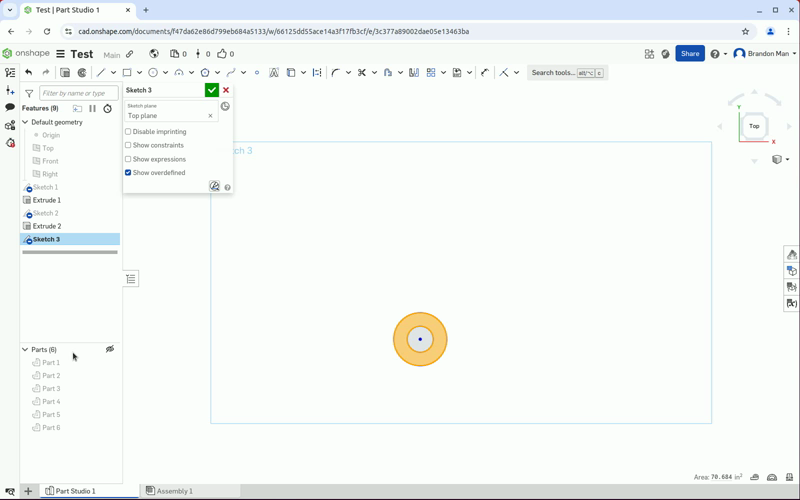
key(shift+e)
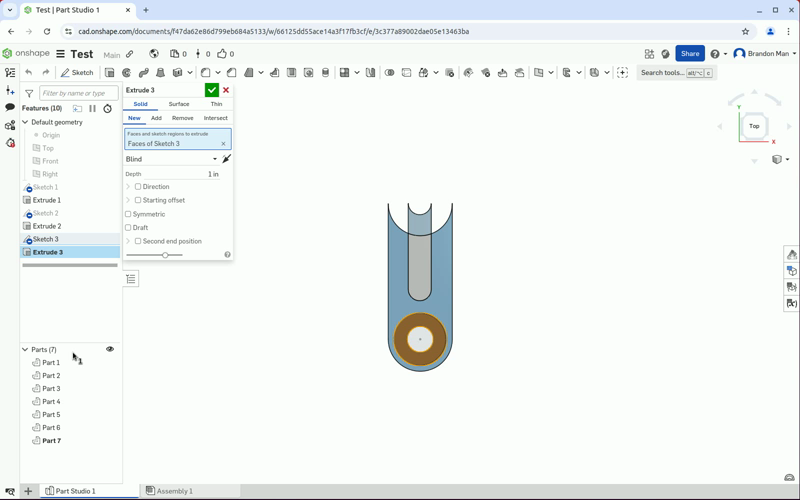
mouse_move(143, 106)
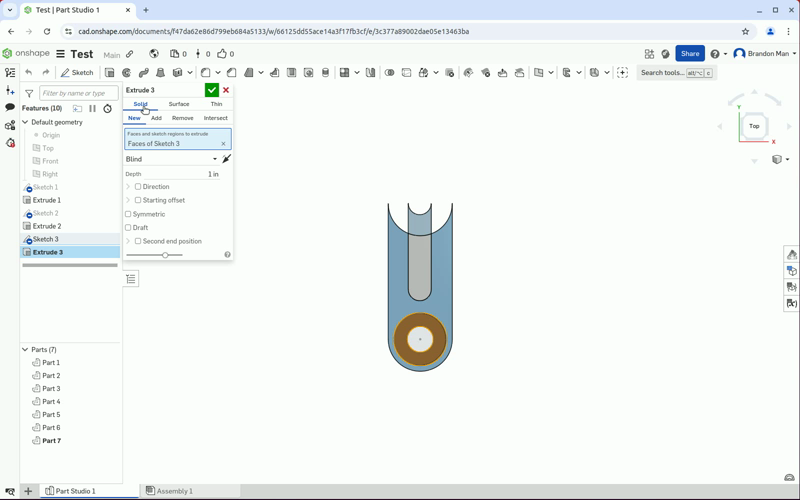
click(143, 106)
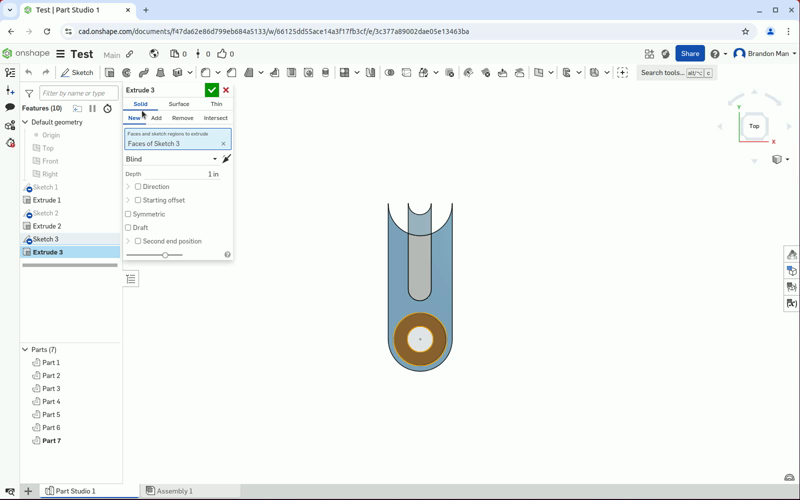
mouse_move(137, 120)
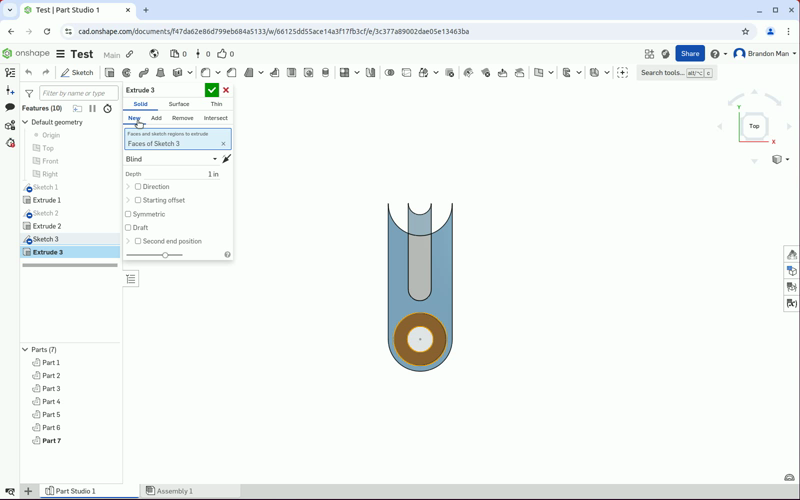
click(137, 120)
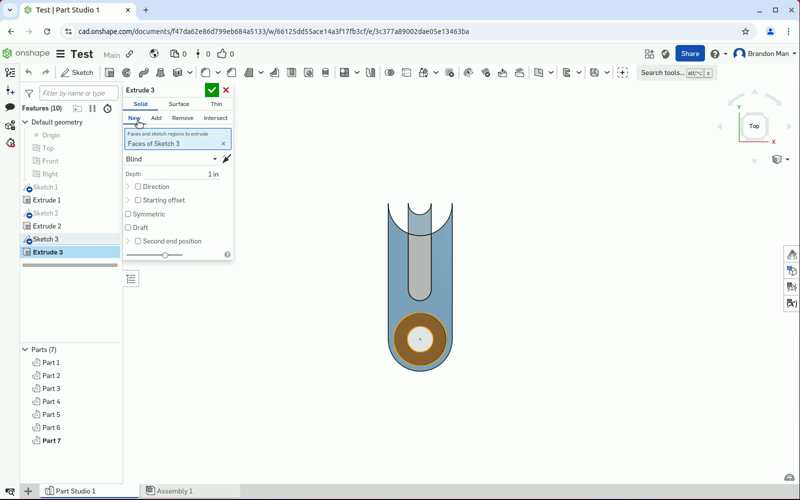
key(tab, 4)
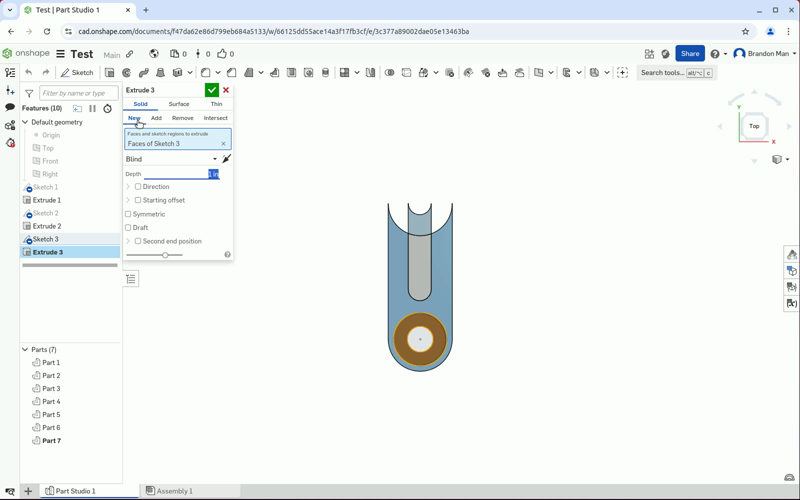
text(-22.386)
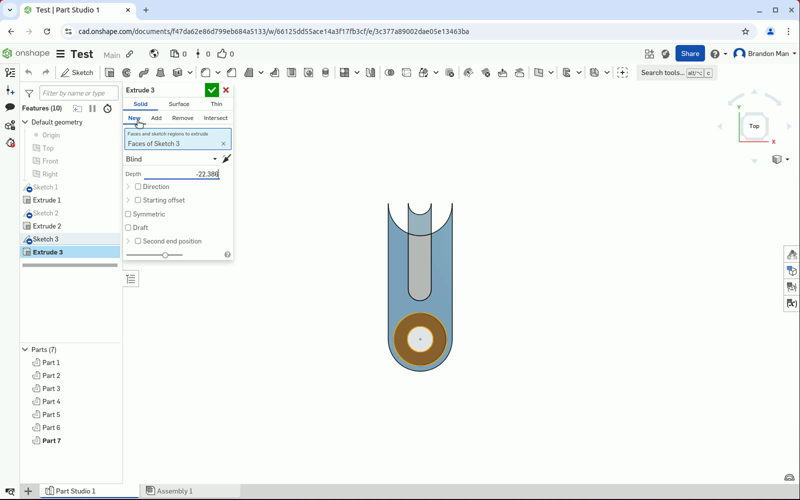
key(enter)
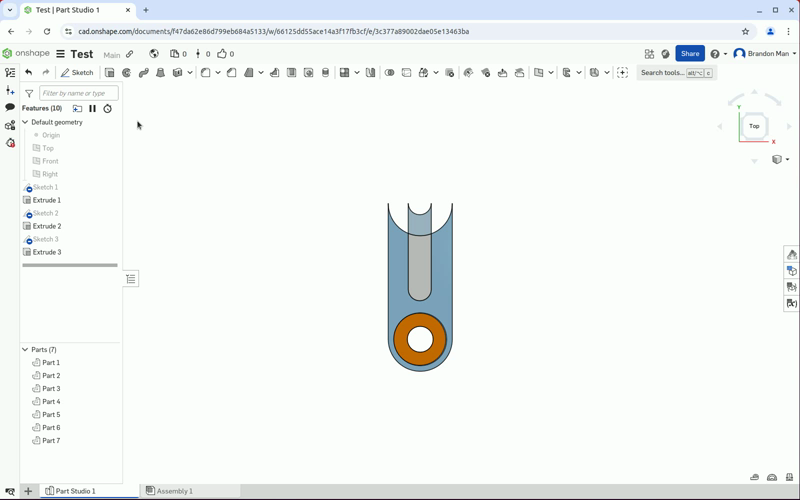
key(shift+h)
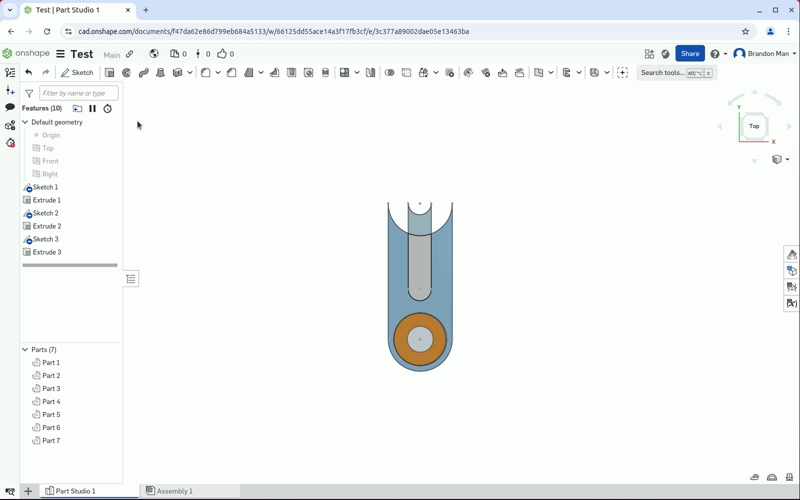
key(shift+h)
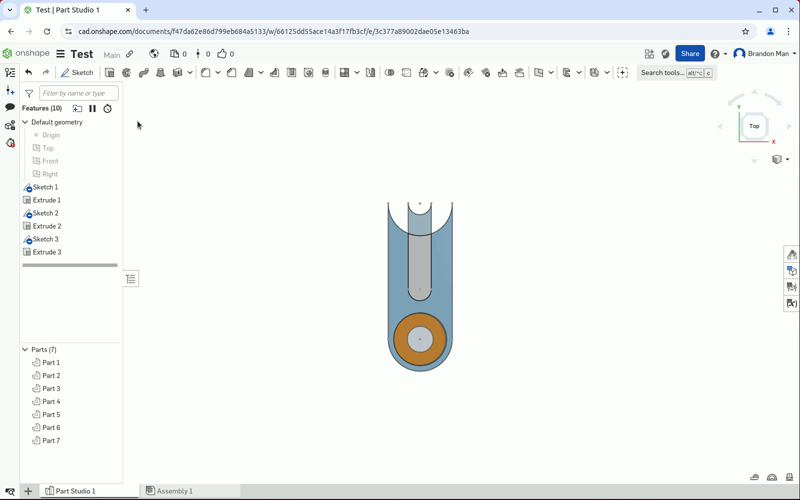
key(shift+7)
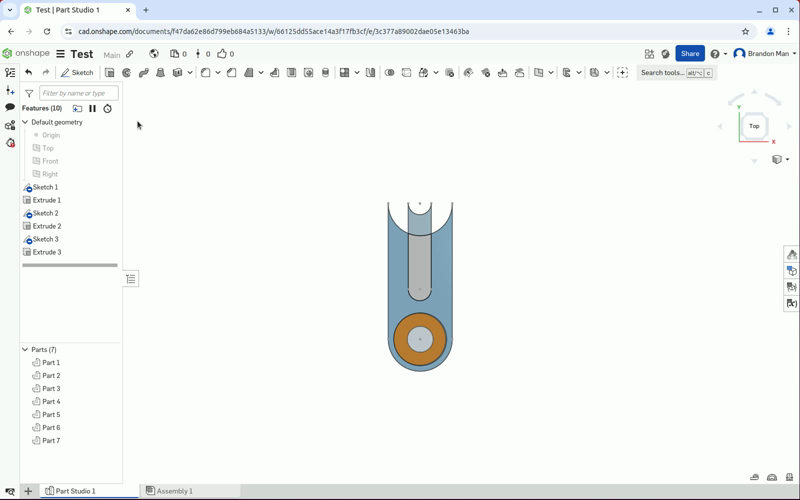
key(up, 3)
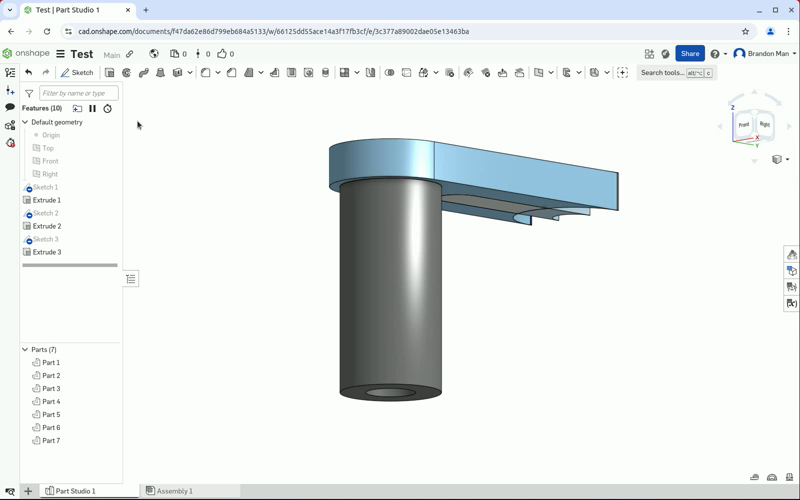
key(left, 3)
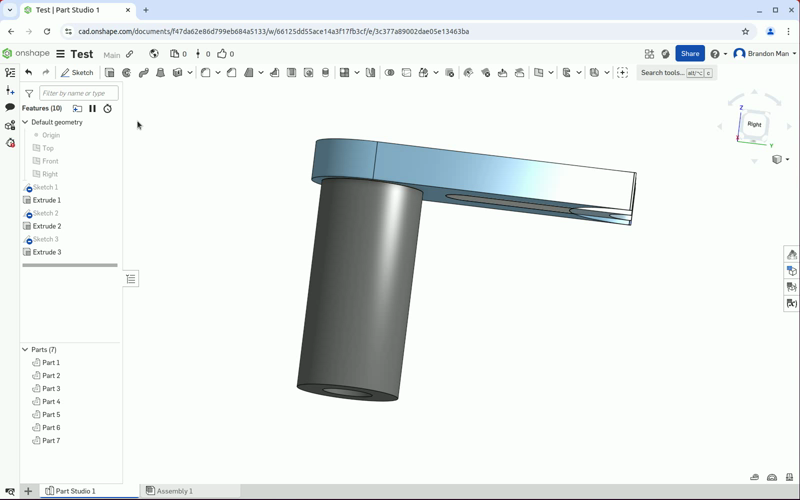
key(right, 3)
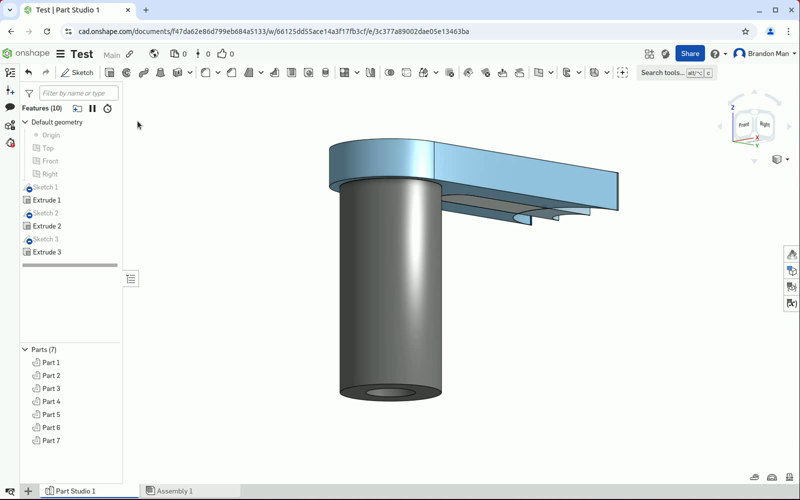
key(down, 3)
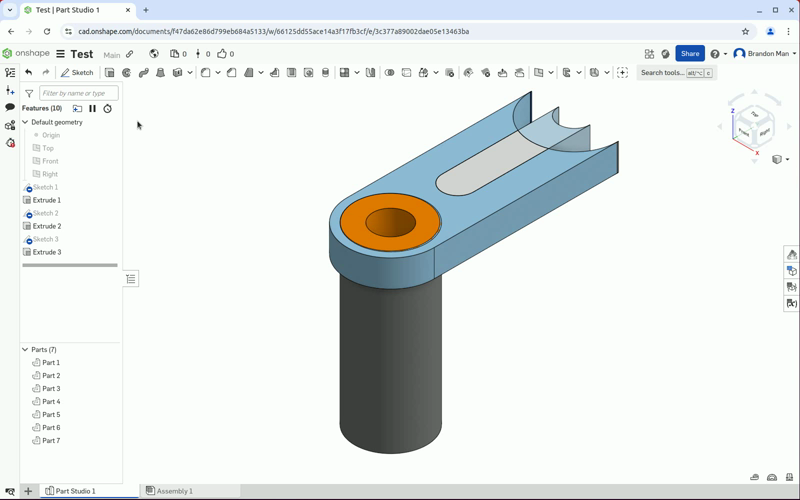
mouse_move(73, 189)
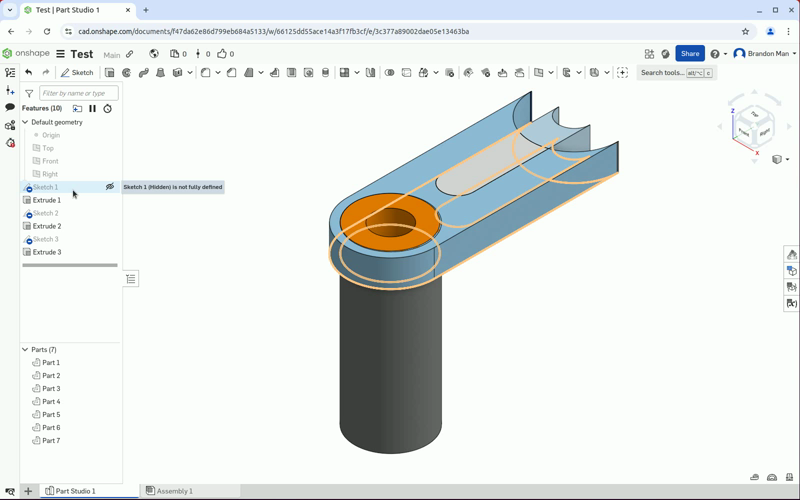
click(73, 189)